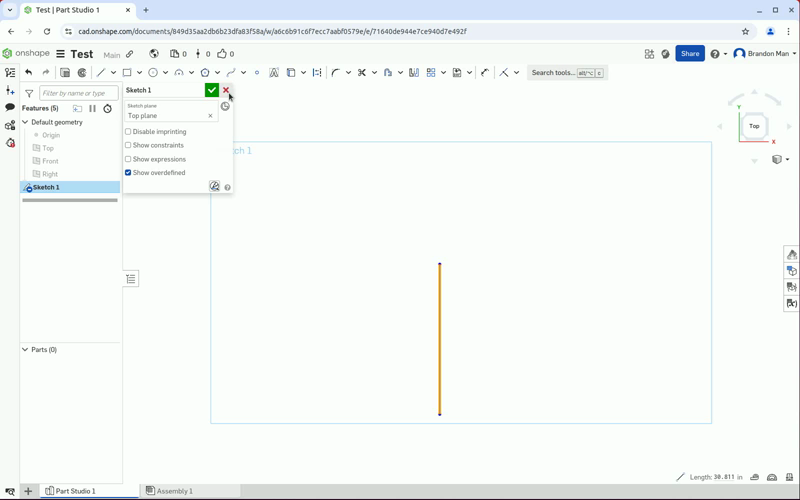
key(shift+h)
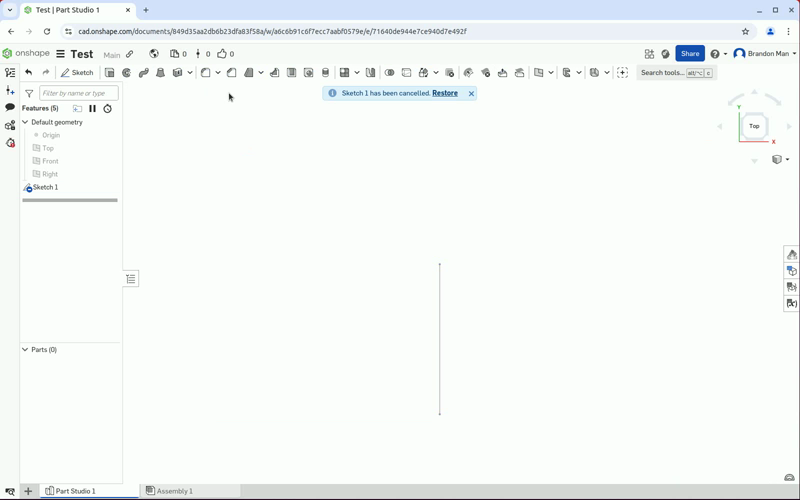
key(shift+s)
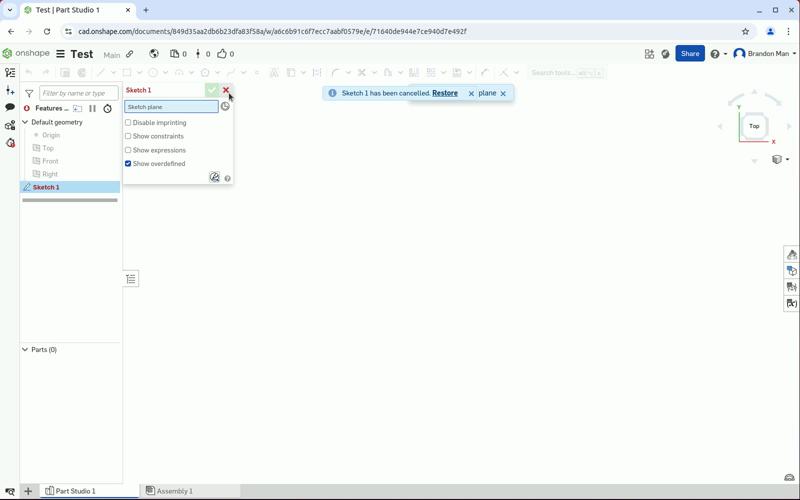
mouse_move(73, 150)
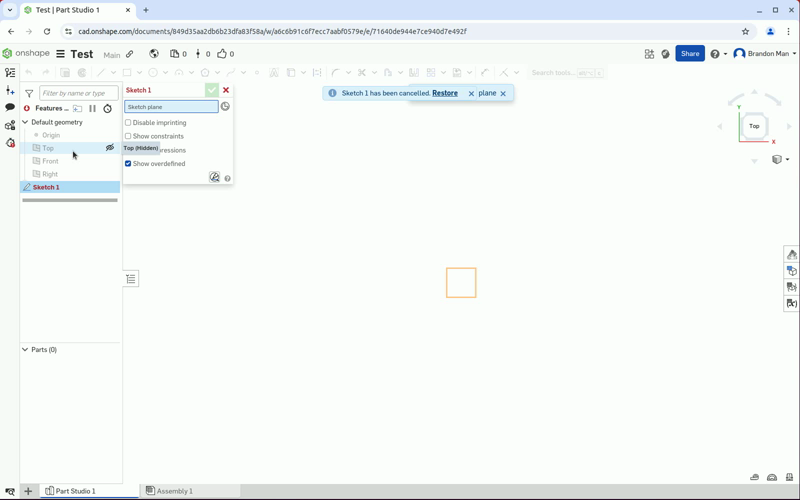
click(73, 150)
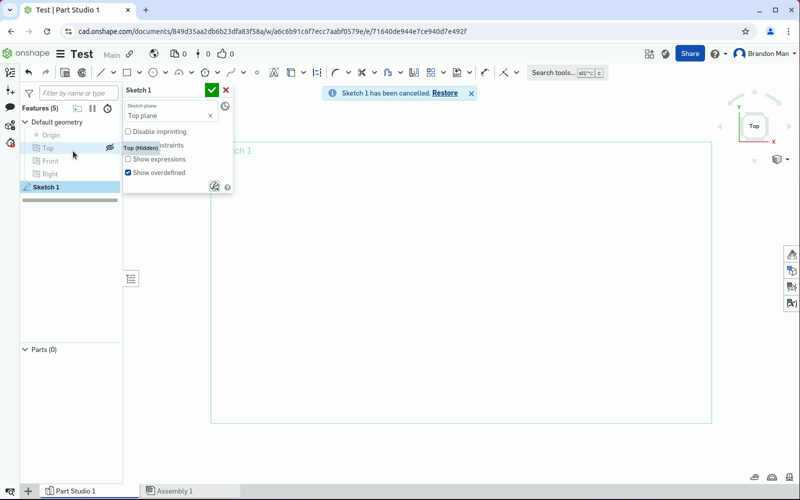
mouse_move(73, 352)
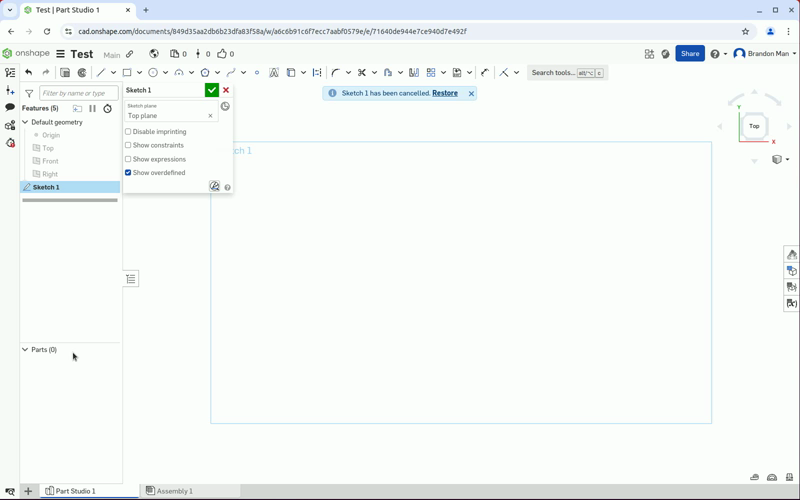
key(y)
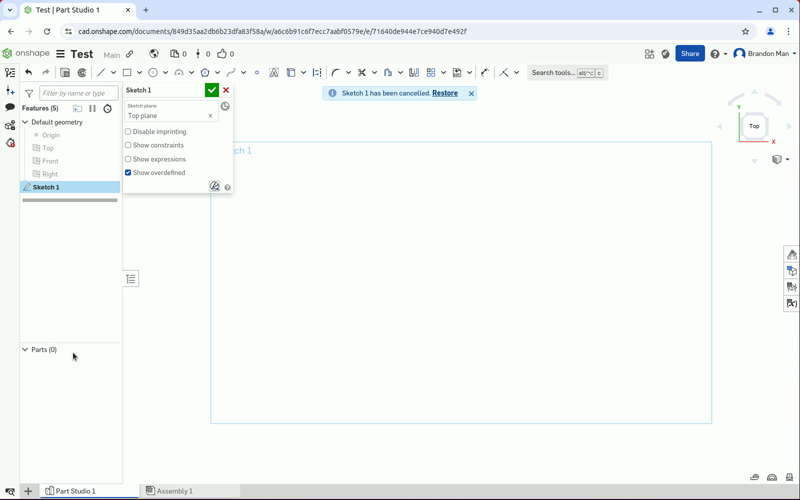
key(l)
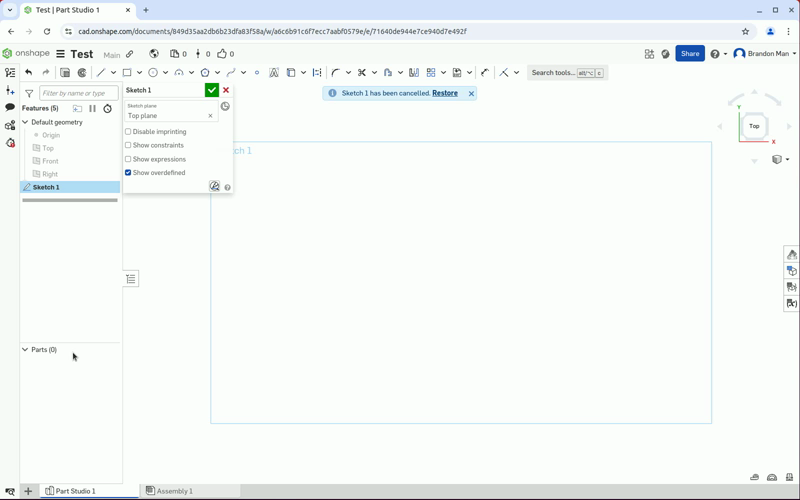
key_down(shift)
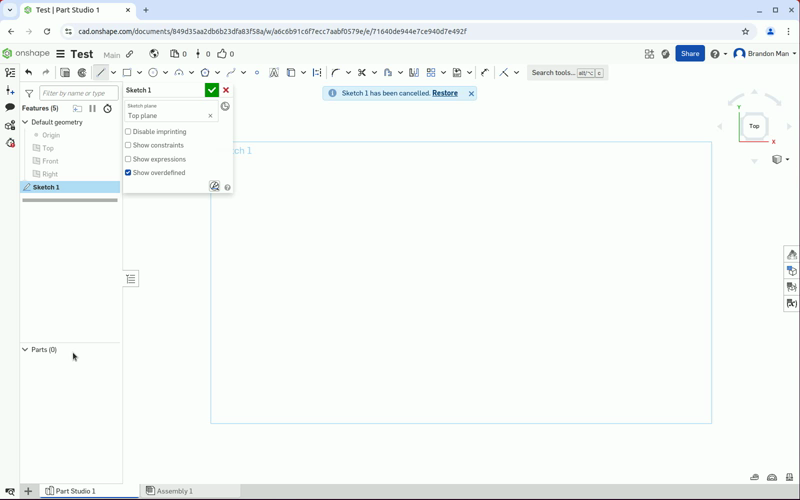
mouse_move(460, 282)
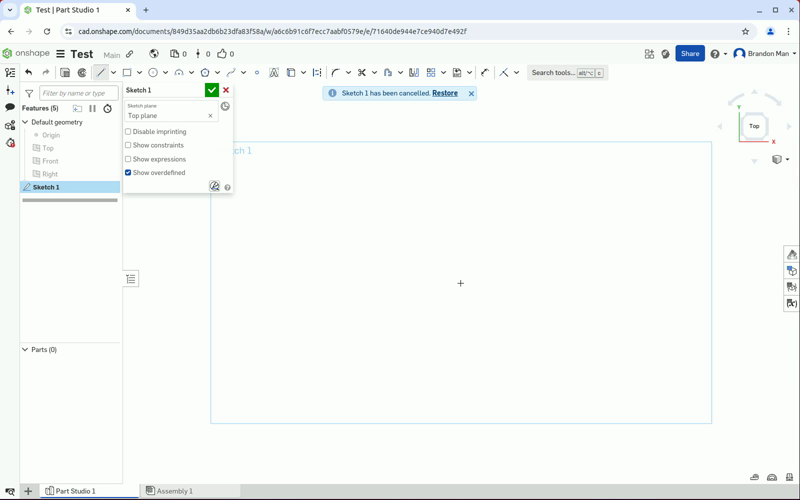
click(460, 282)
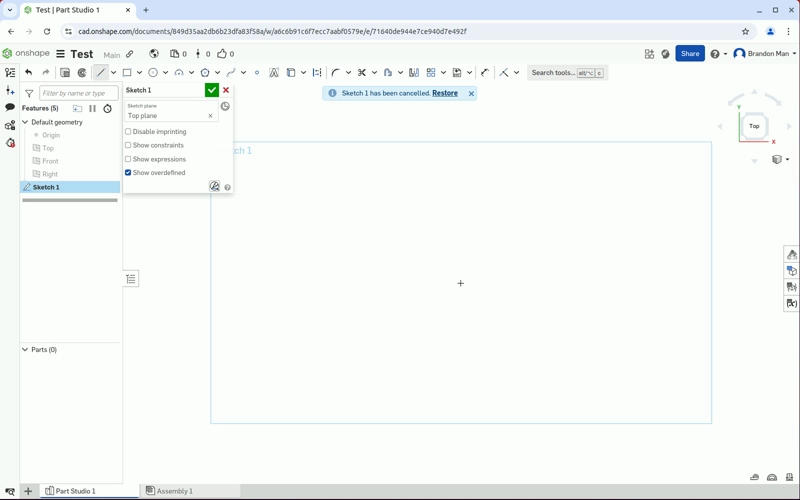
key_up(shift)
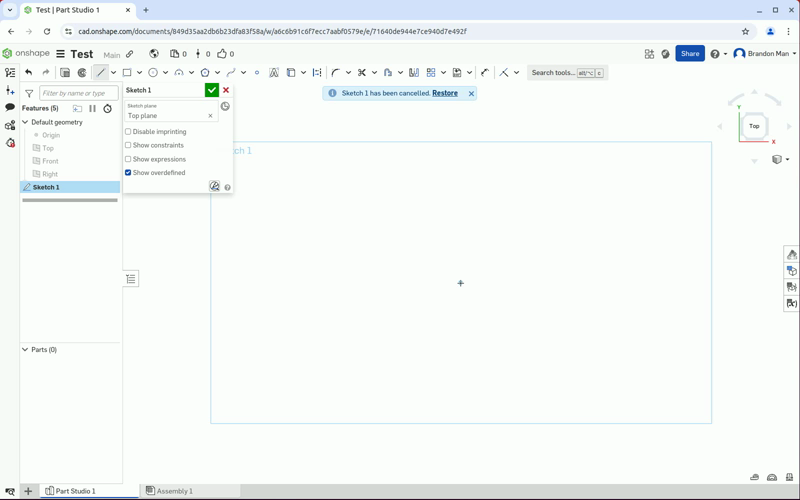
key_down(shift)
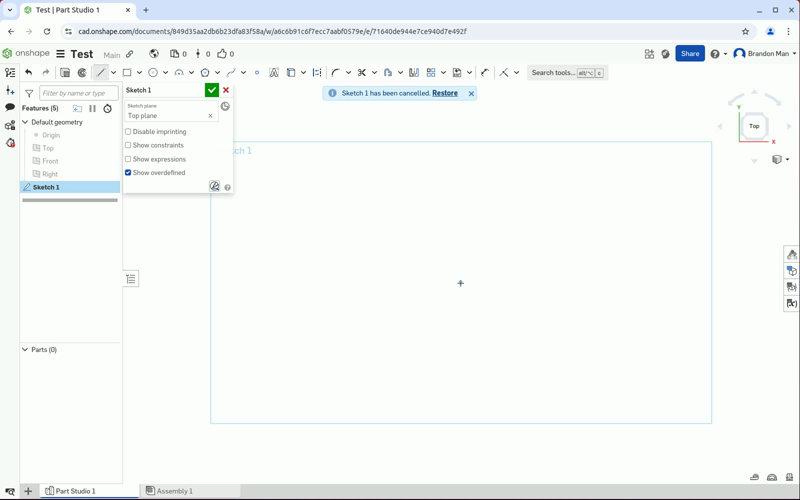
mouse_move(524, 282)
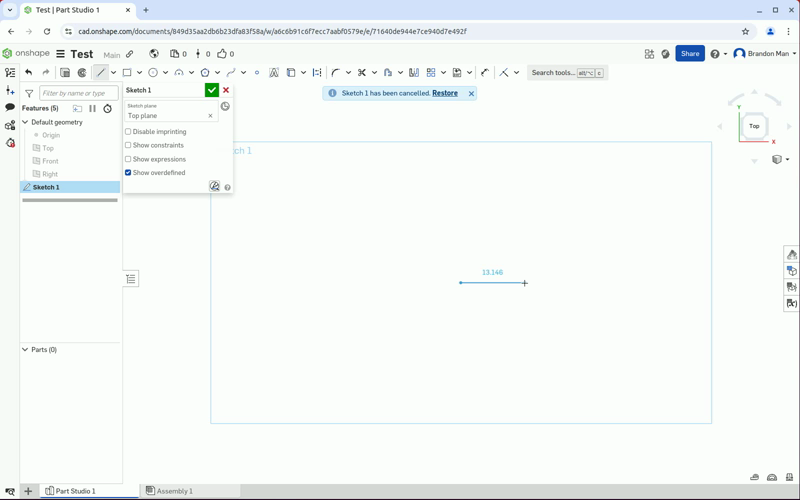
click(524, 282)
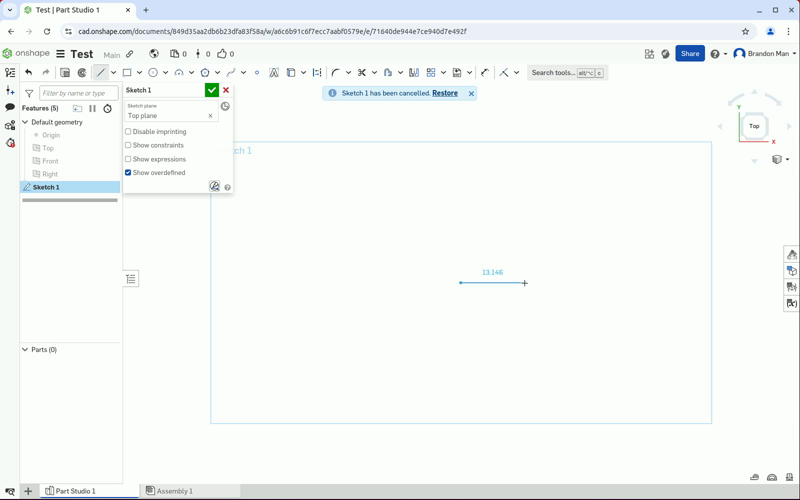
key_up(shift)
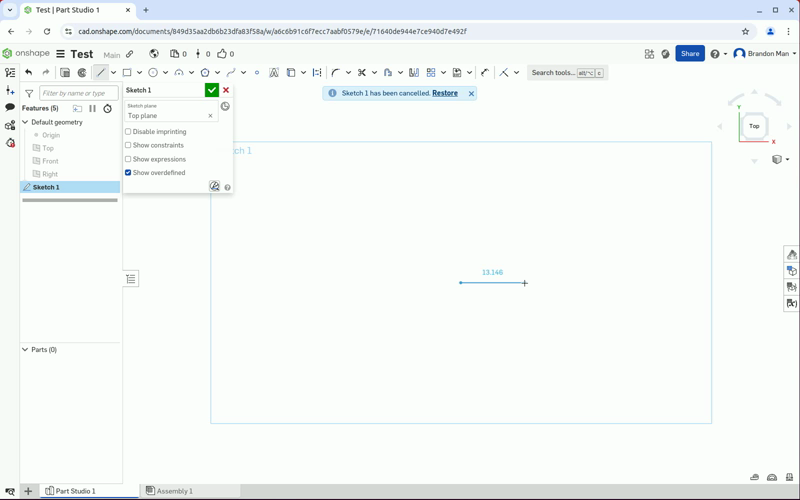
key(esc)
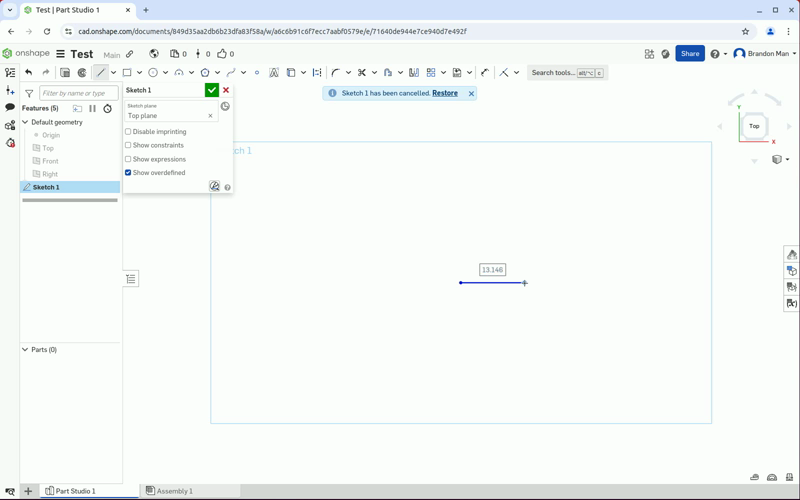
key(a)
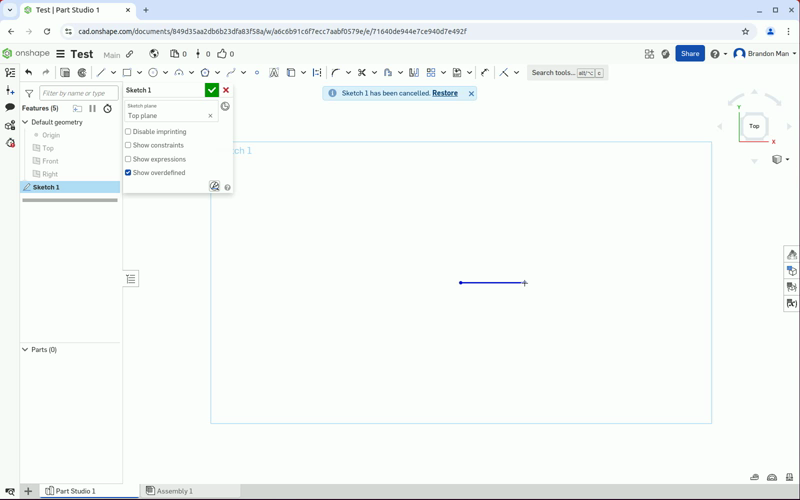
mouse_move(524, 282)
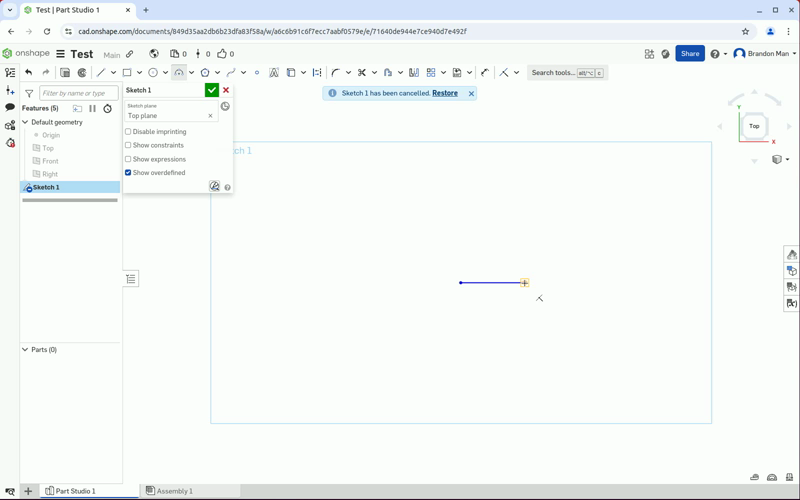
click(524, 282)
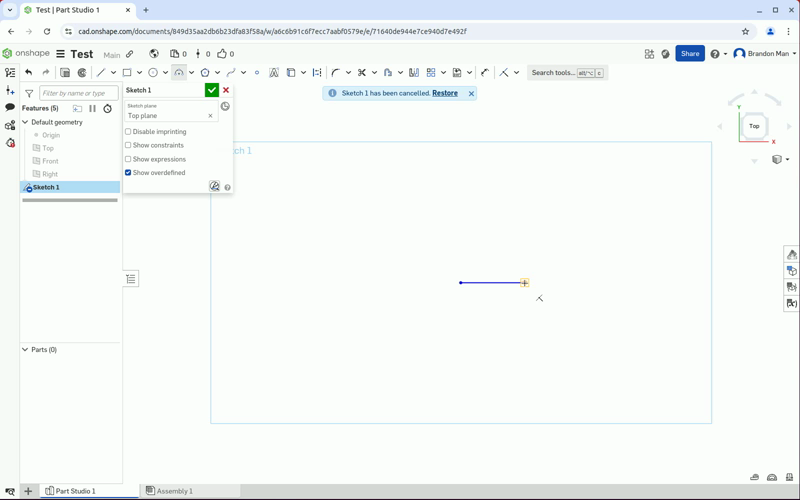
key_down(shift)
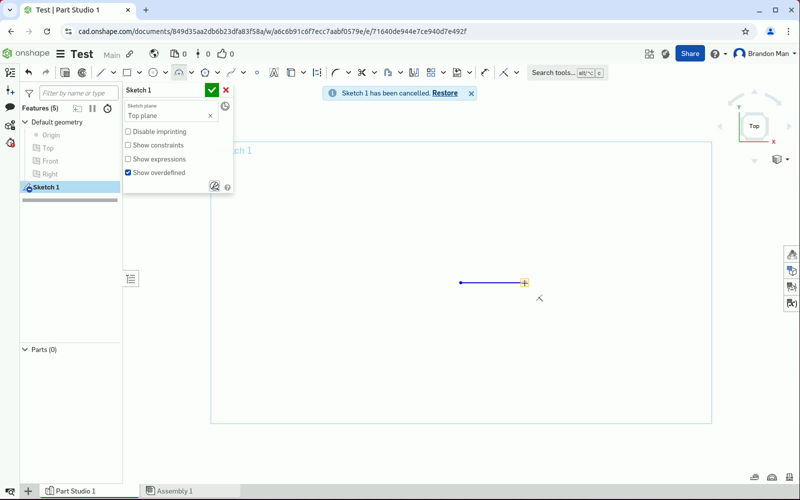
mouse_move(524, 186)
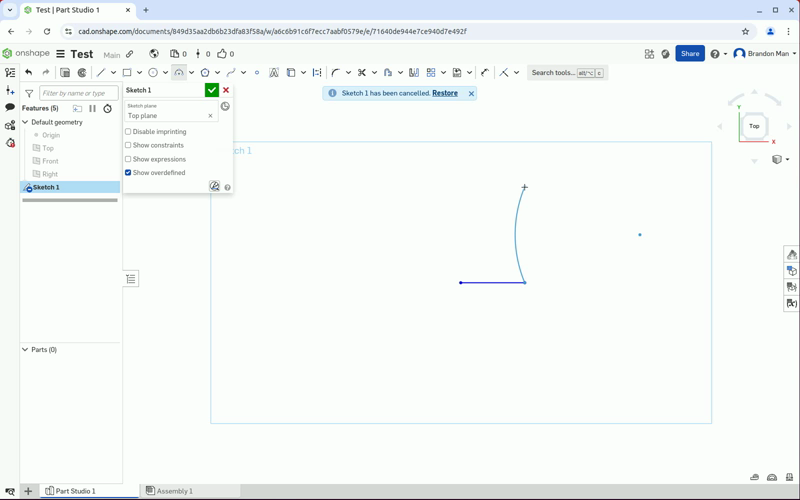
click(524, 186)
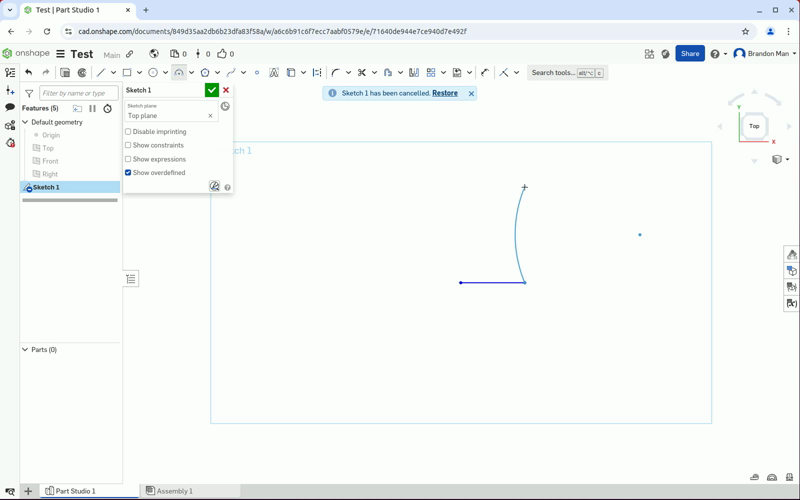
mouse_move(476, 234)
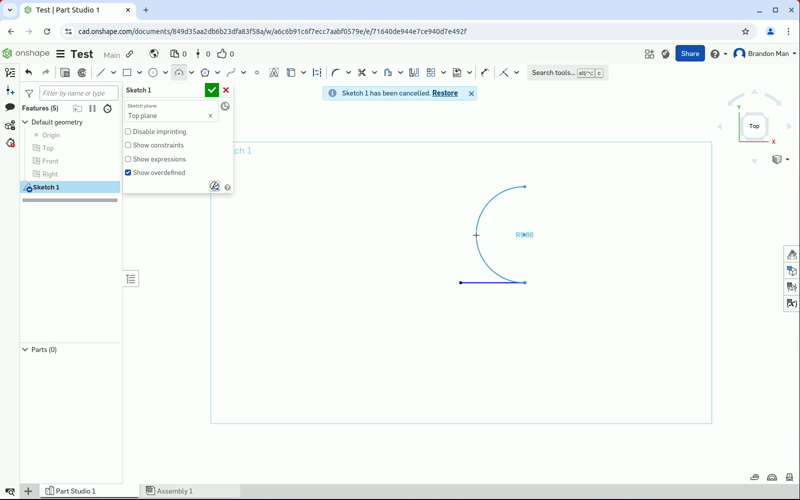
click(476, 234)
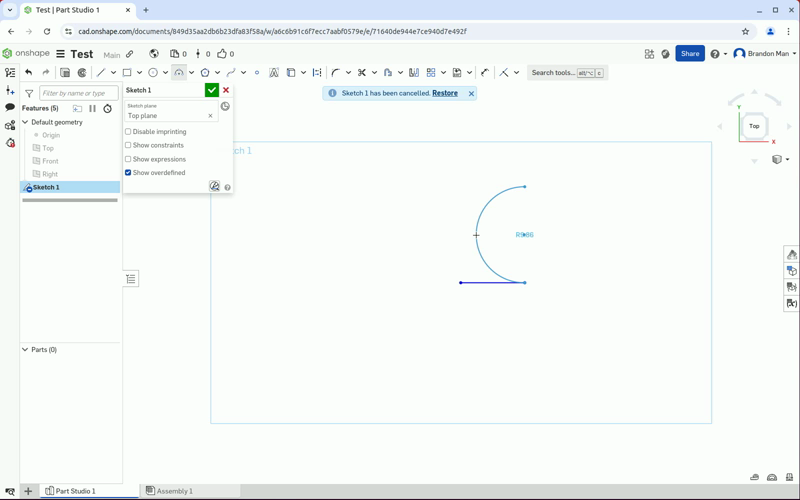
key_up(shift)
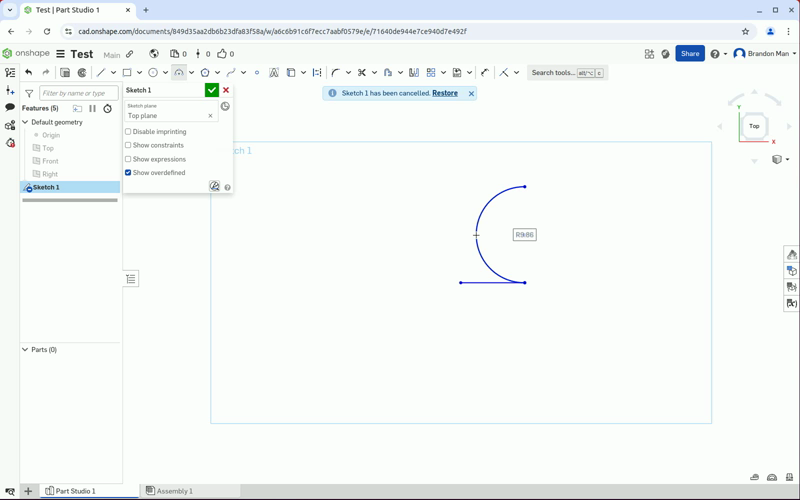
key(esc)
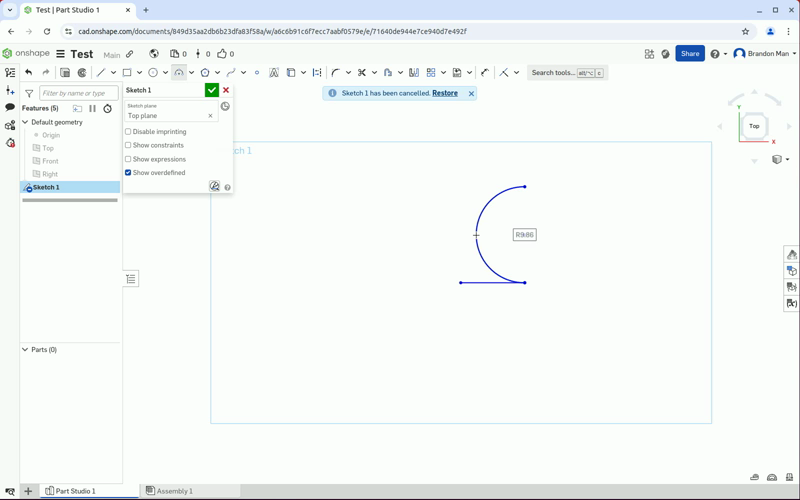
key(l)
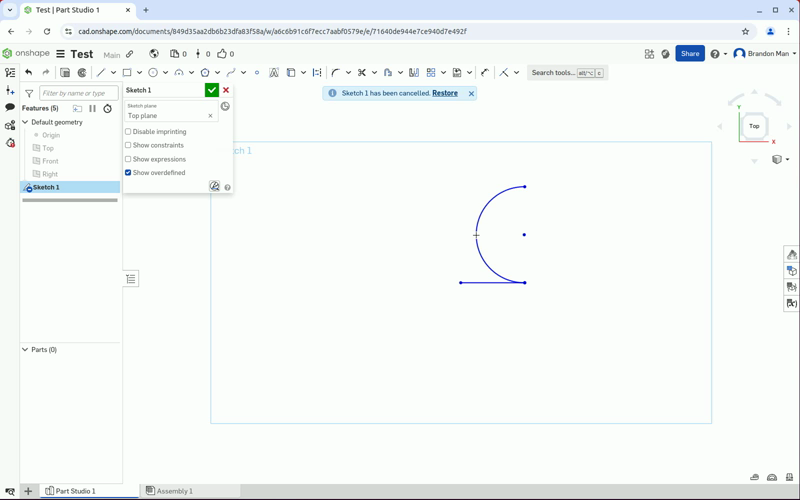
mouse_move(524, 186)
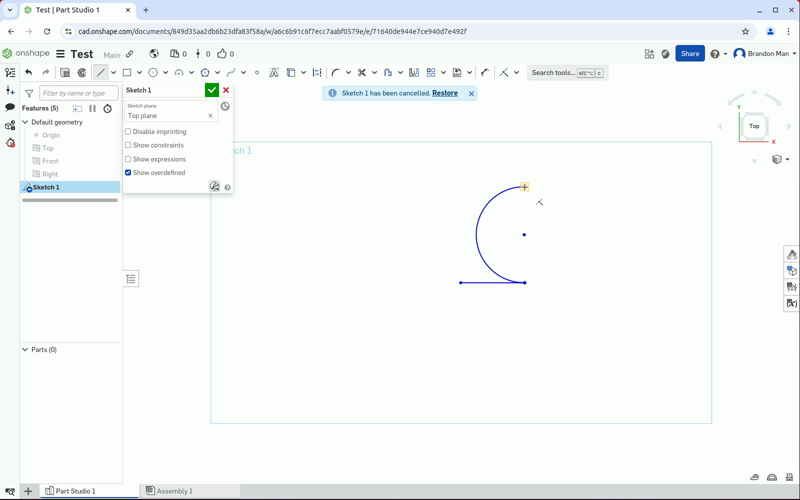
click(524, 186)
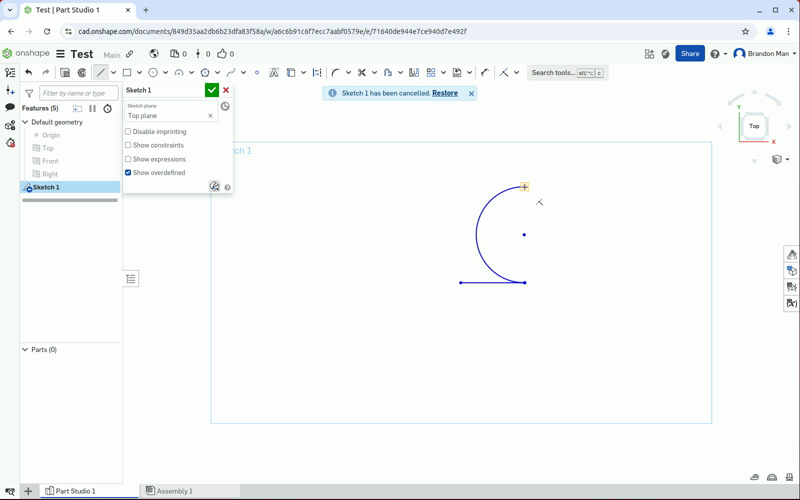
key_down(shift)
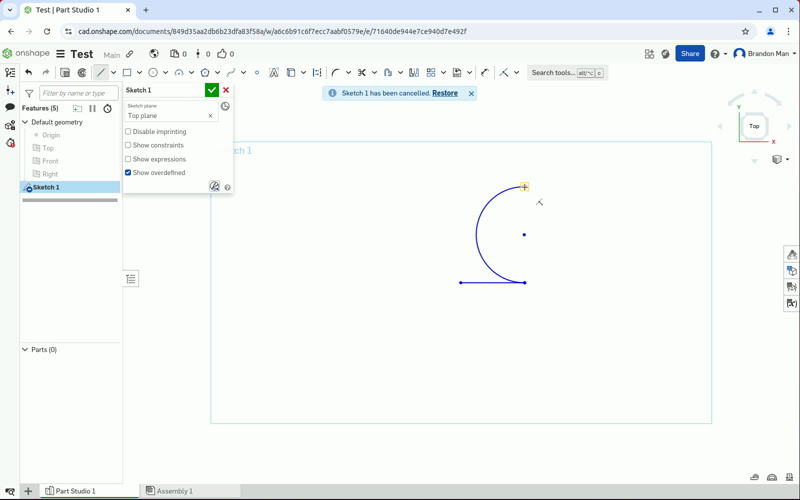
mouse_move(460, 186)
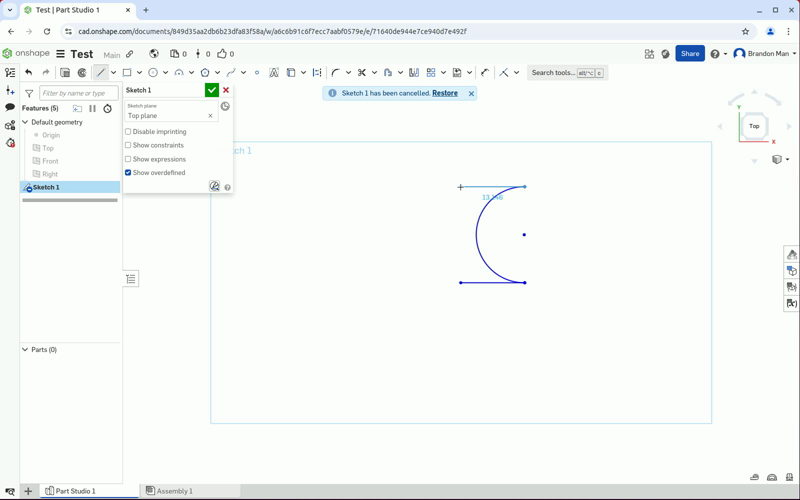
click(460, 186)
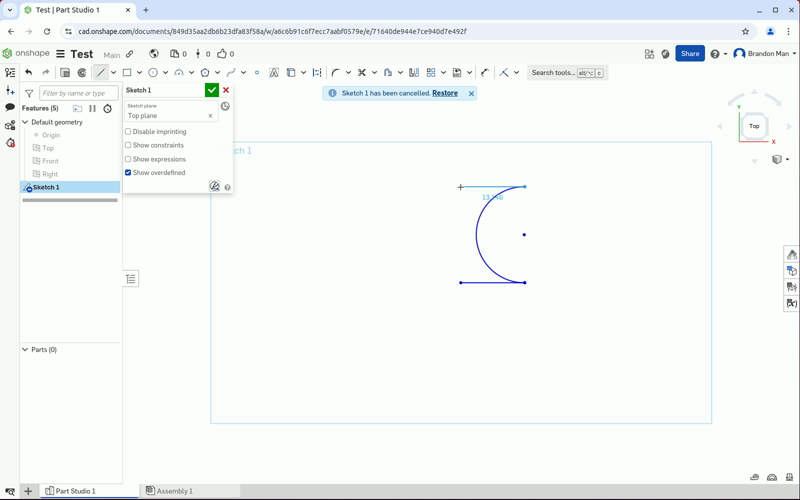
key_up(shift)
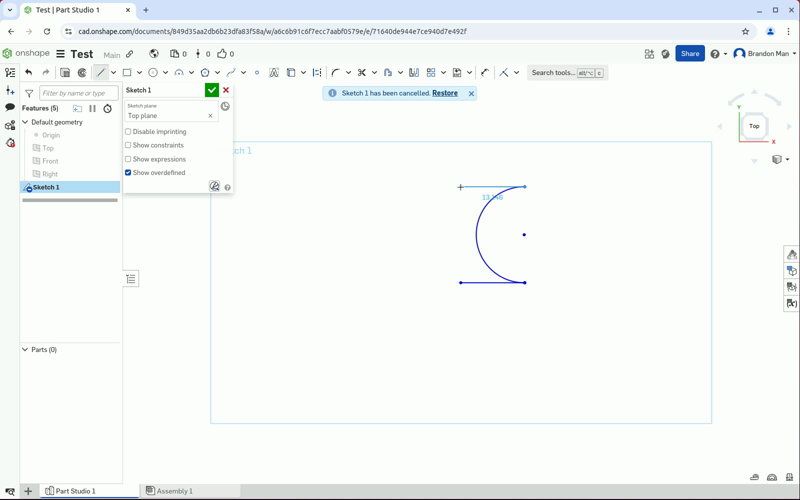
key_down(shift)
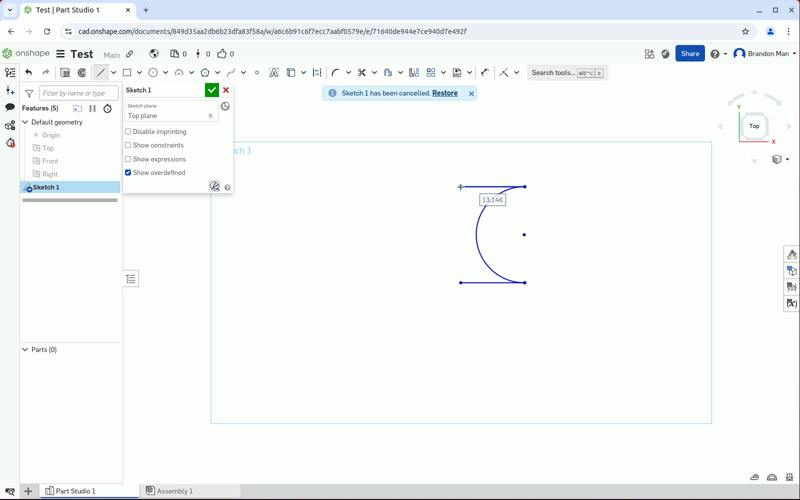
mouse_move(460, 282)
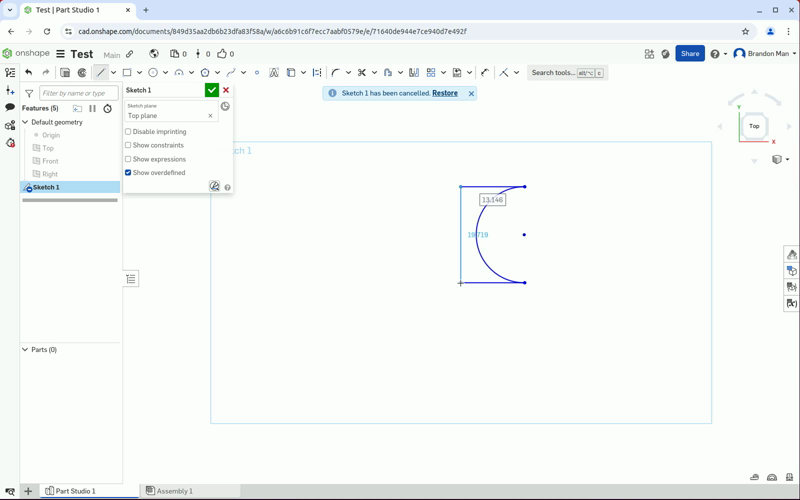
key_up(shift)
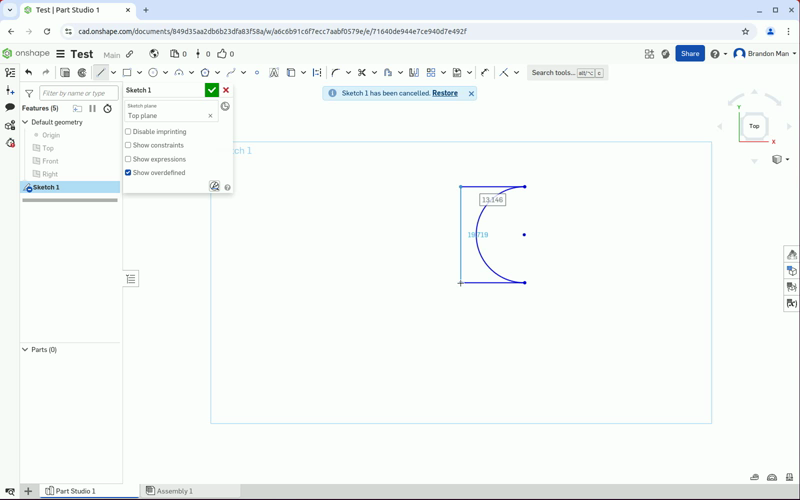
click(460, 282)
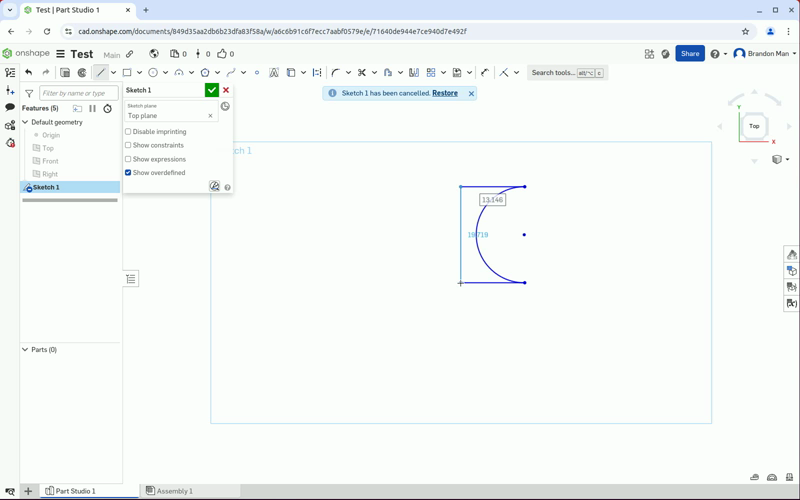
key(esc)
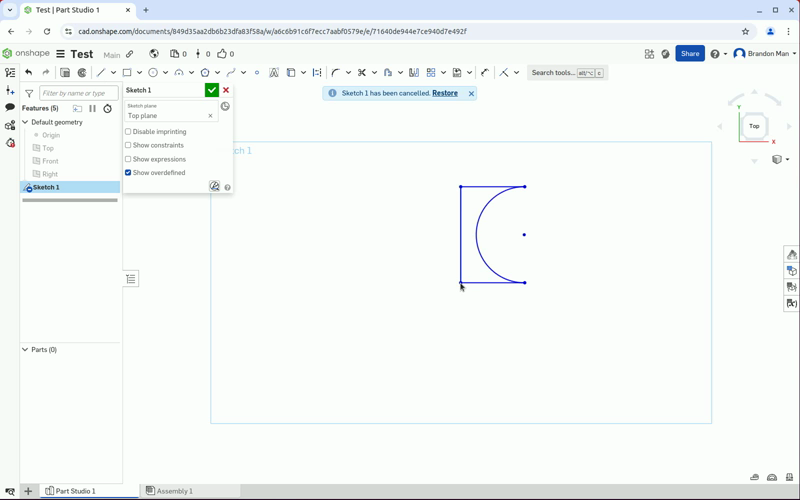
mouse_move(519, 270)
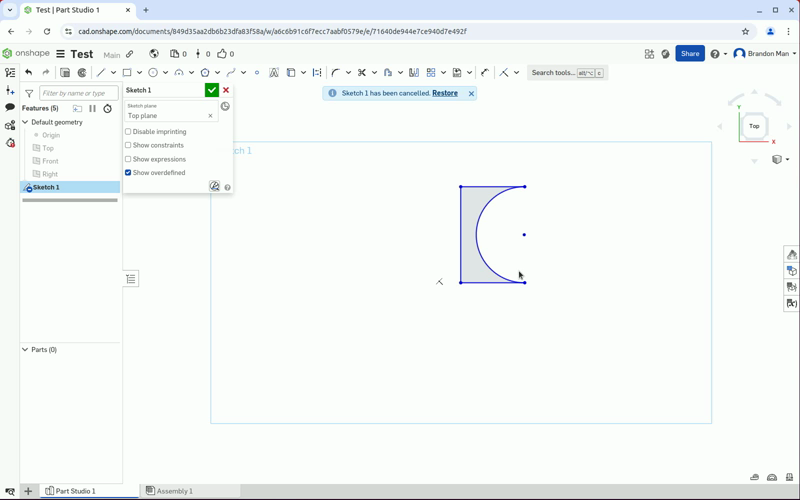
scroll(6)
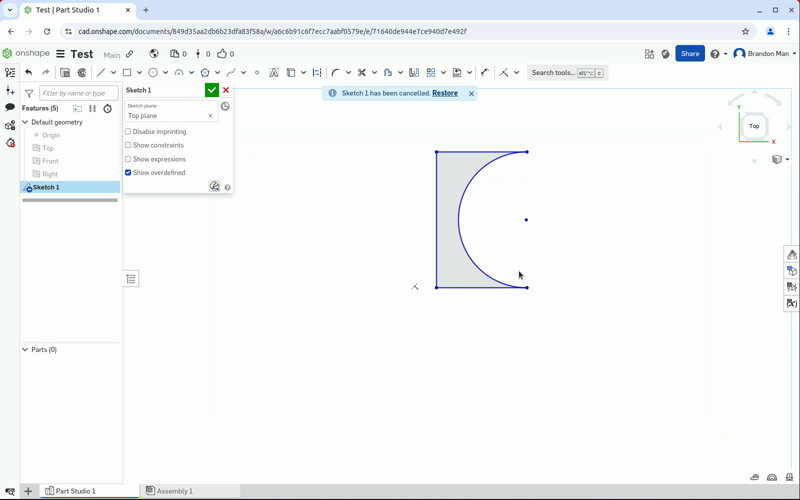
scroll(6)
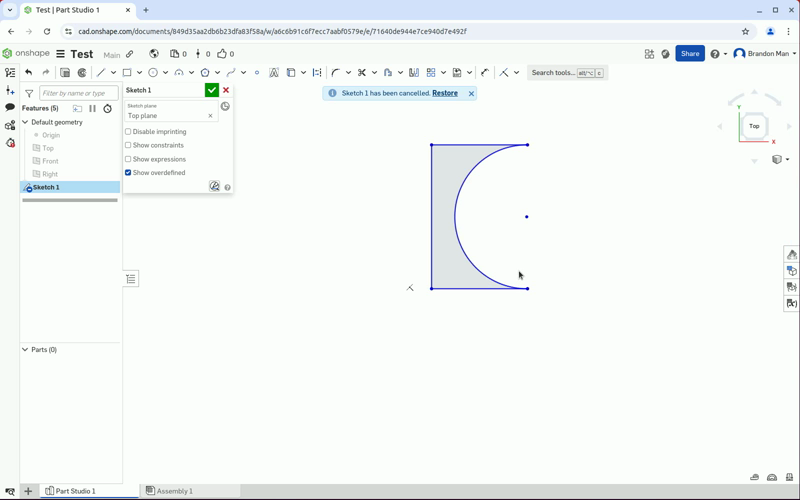
scroll(6)
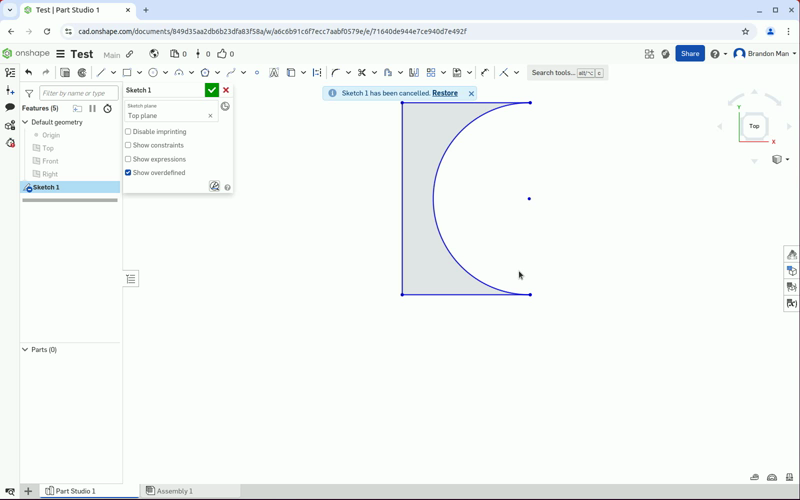
scroll(6)
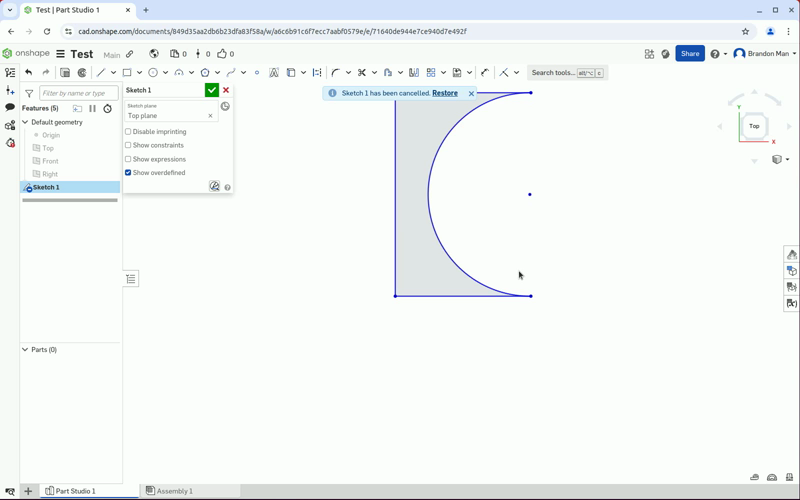
scroll(6)
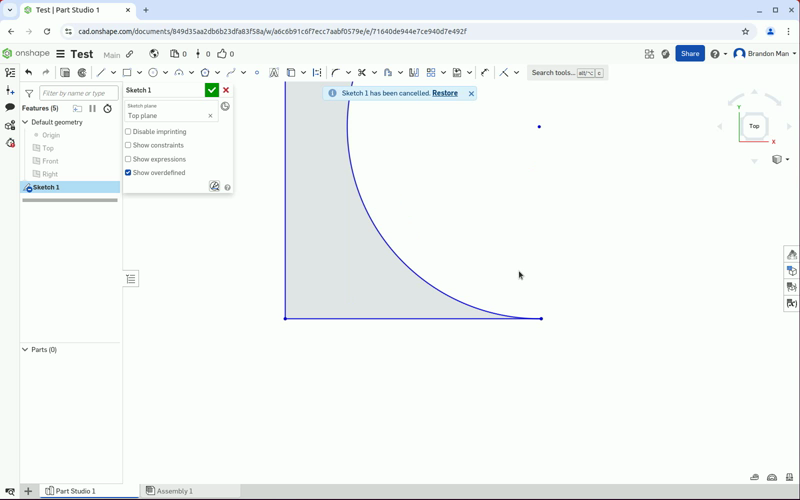
scroll(6)
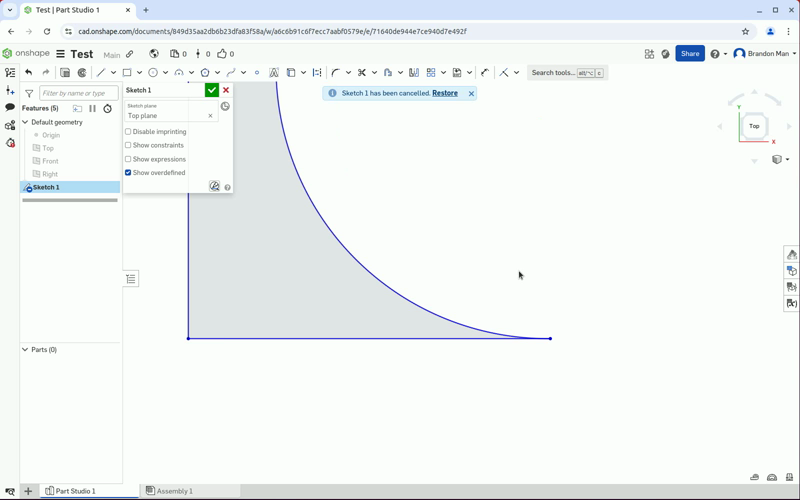
scroll(6)
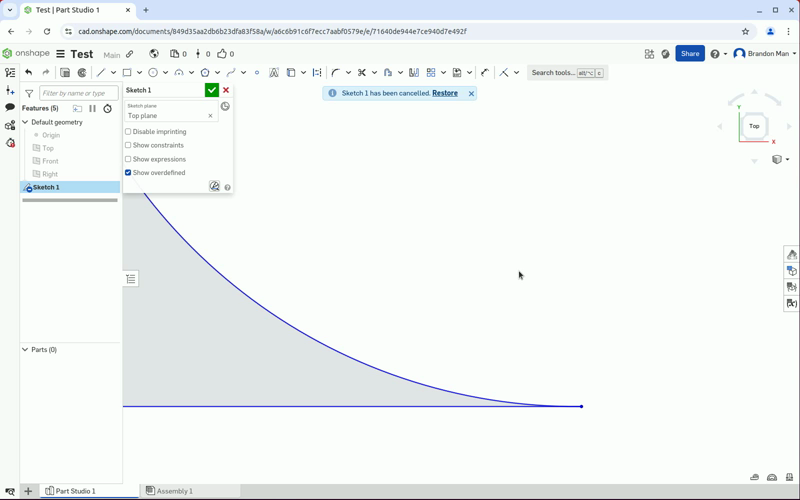
click(519, 270)
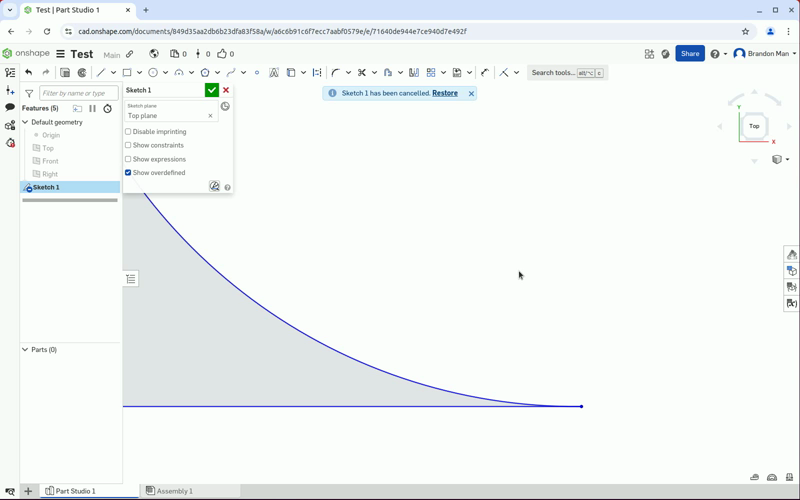
scroll(-6)
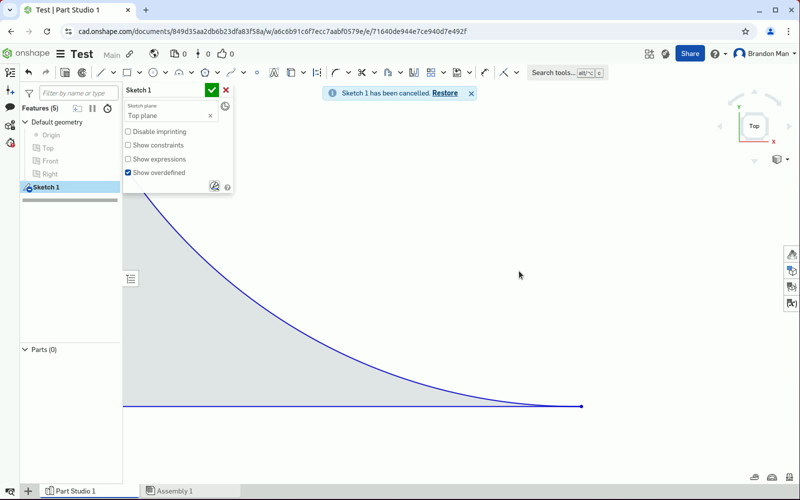
scroll(-6)
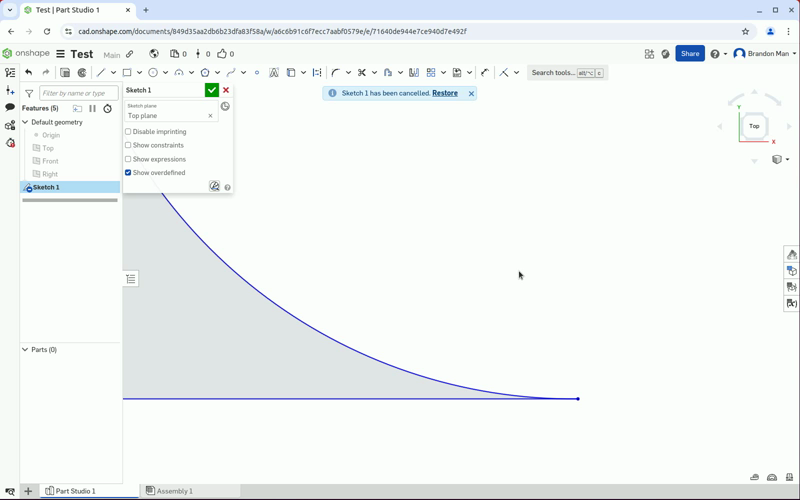
scroll(-6)
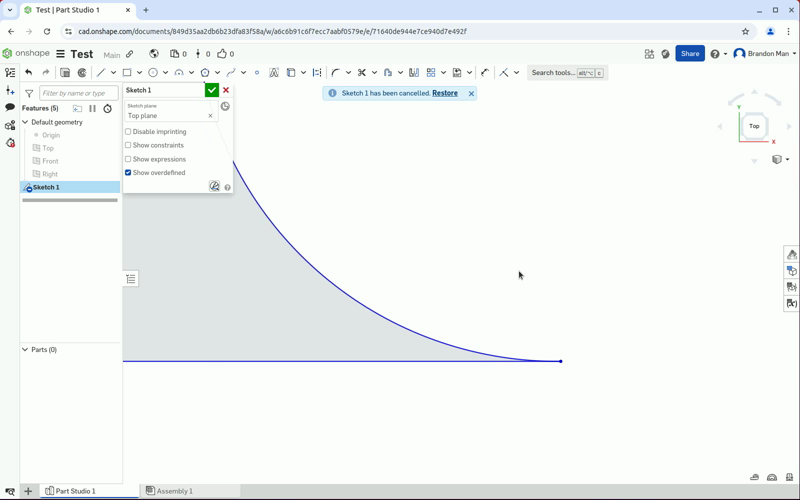
scroll(-6)
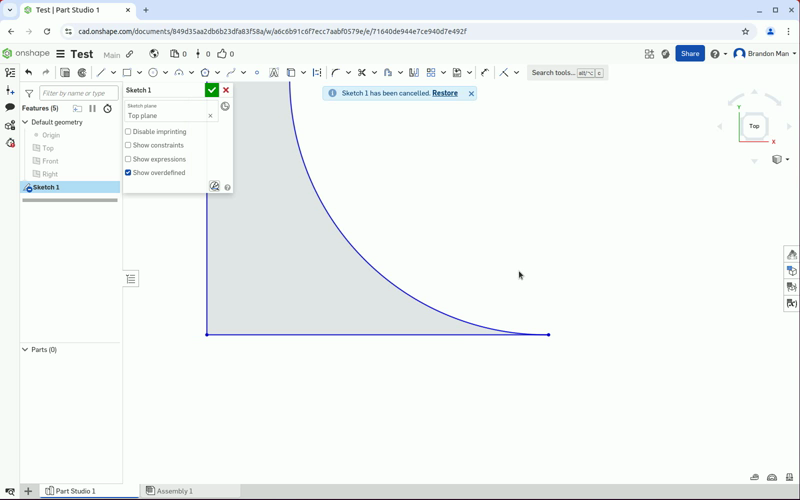
scroll(-6)
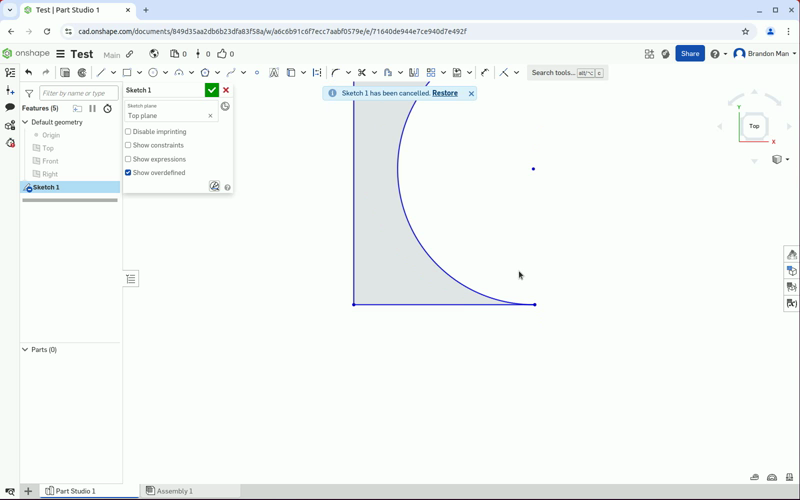
scroll(-6)
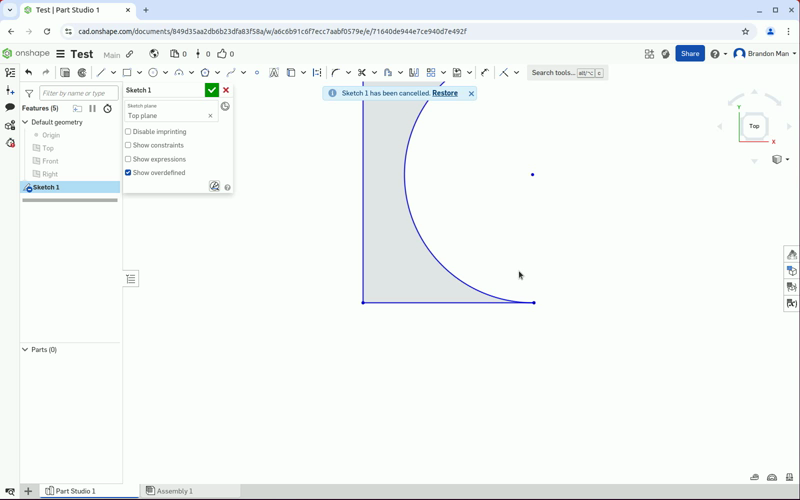
scroll(-6)
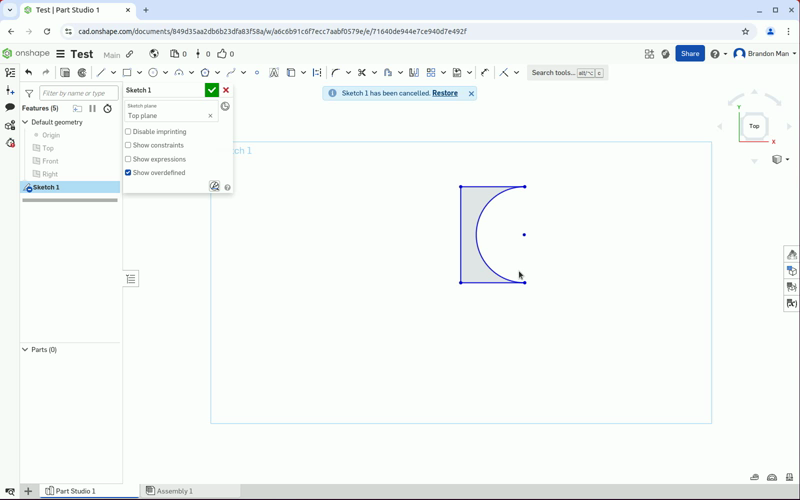
mouse_move(73, 352)
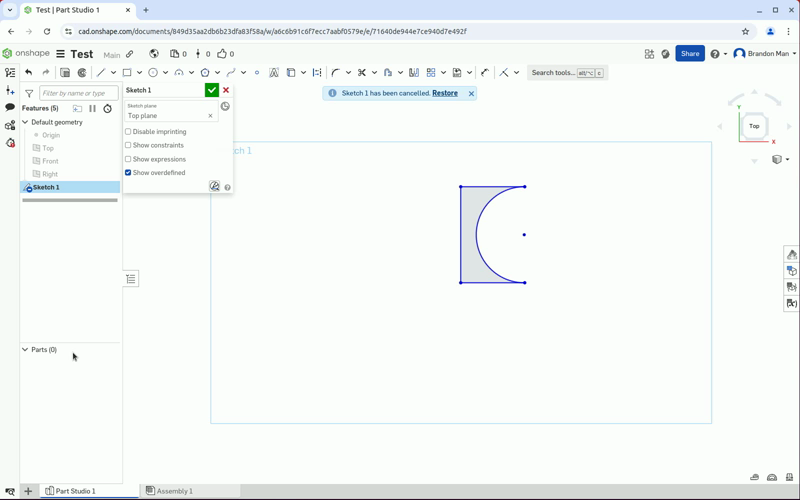
key(shift+y)
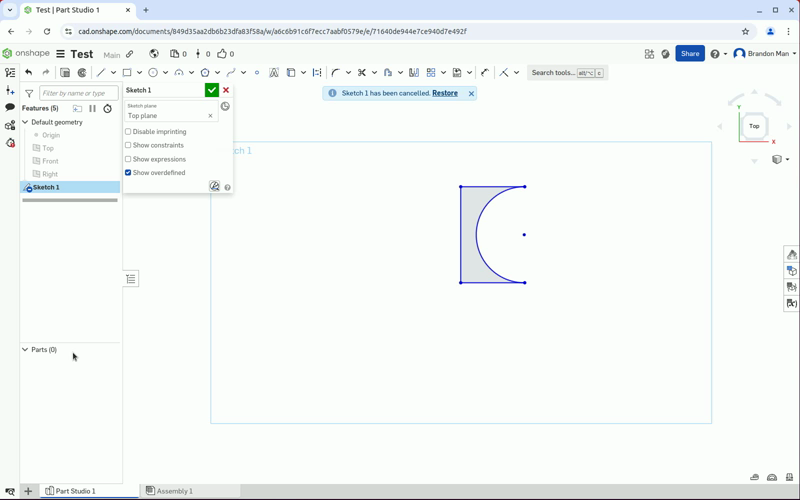
key(shift+e)
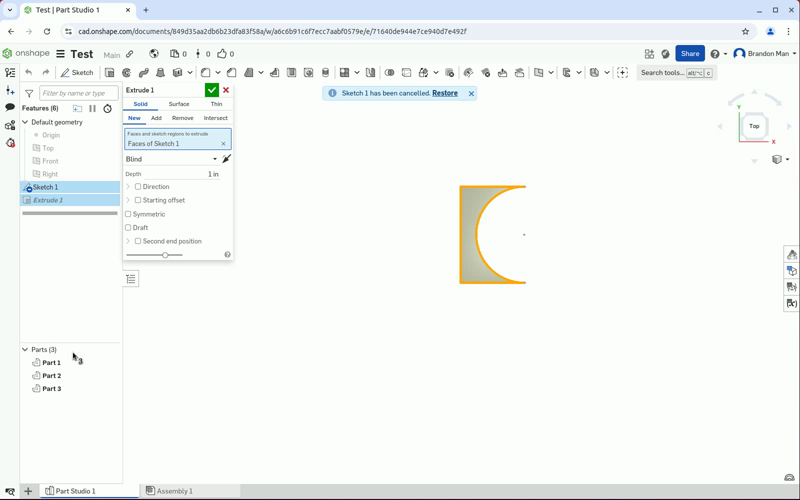
mouse_move(143, 106)
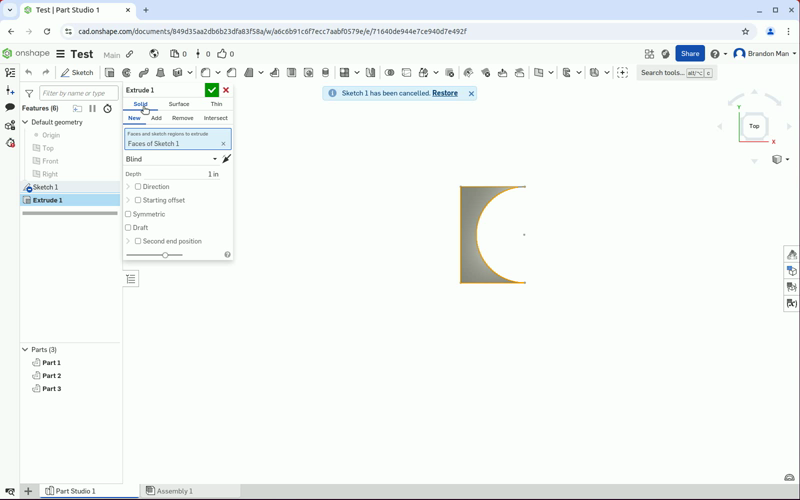
click(143, 106)
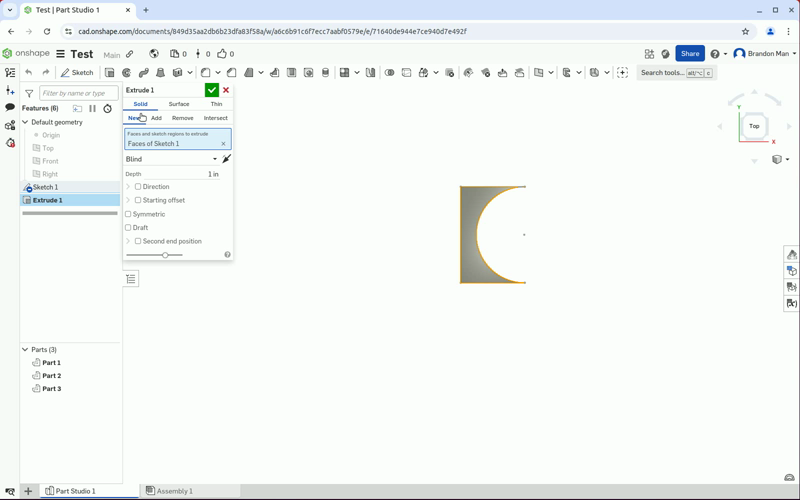
mouse_move(137, 120)
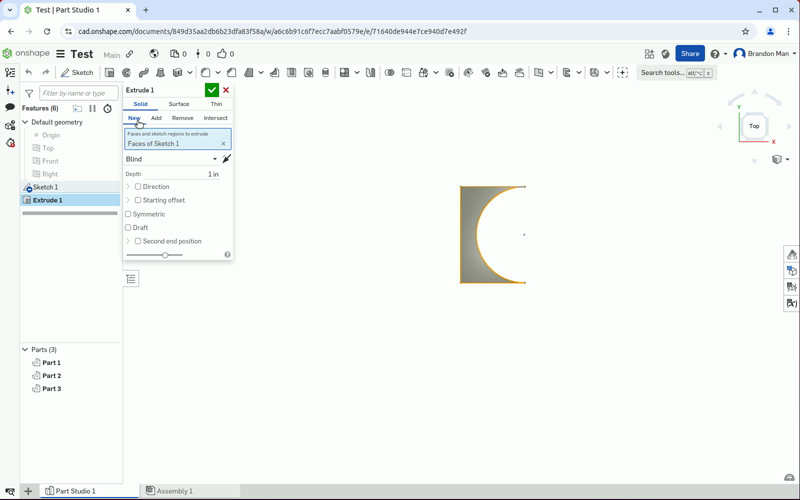
click(137, 120)
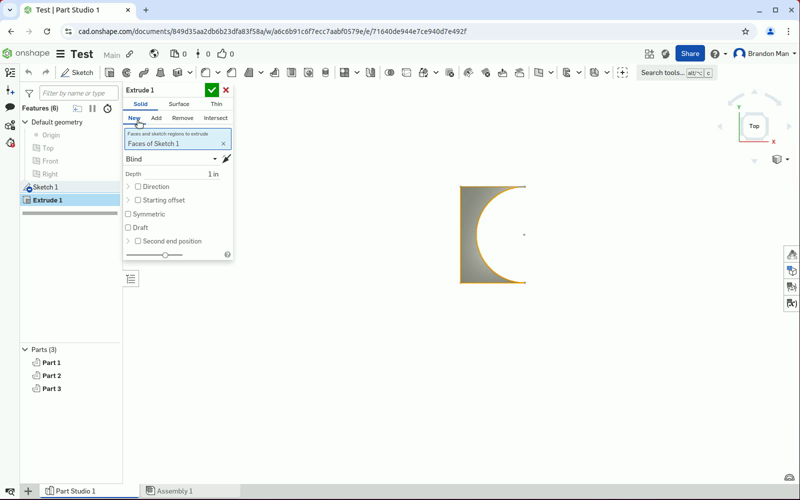
key(tab, 4)
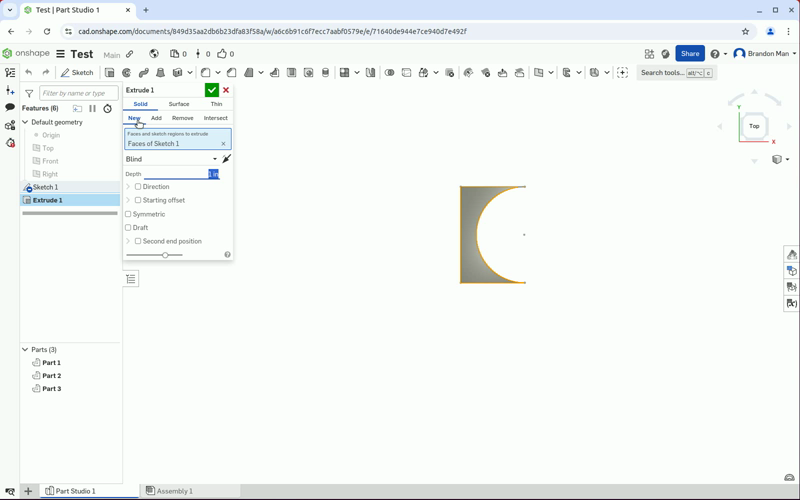
text(23.108)
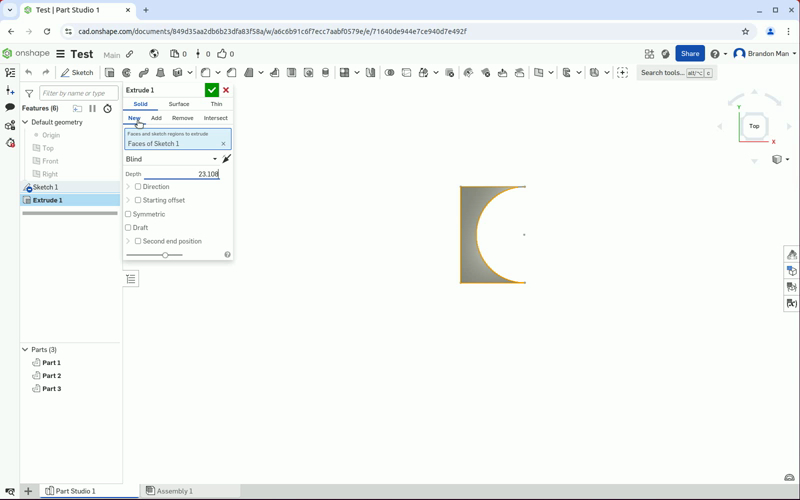
key(enter)
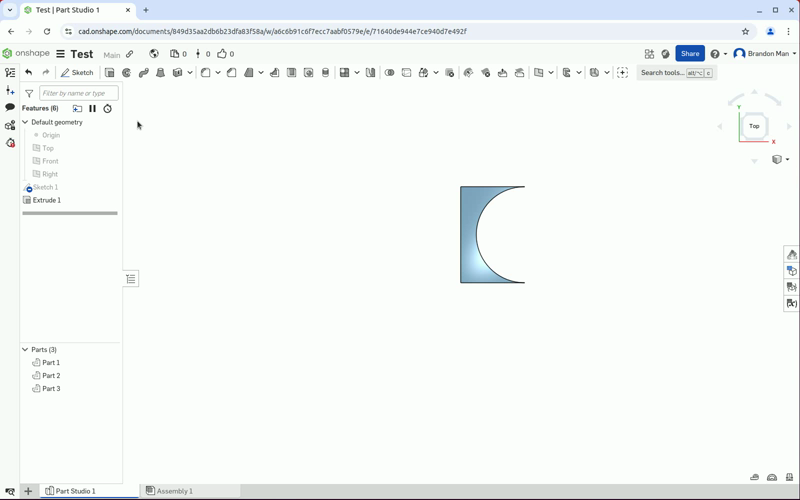
key(shift+h)
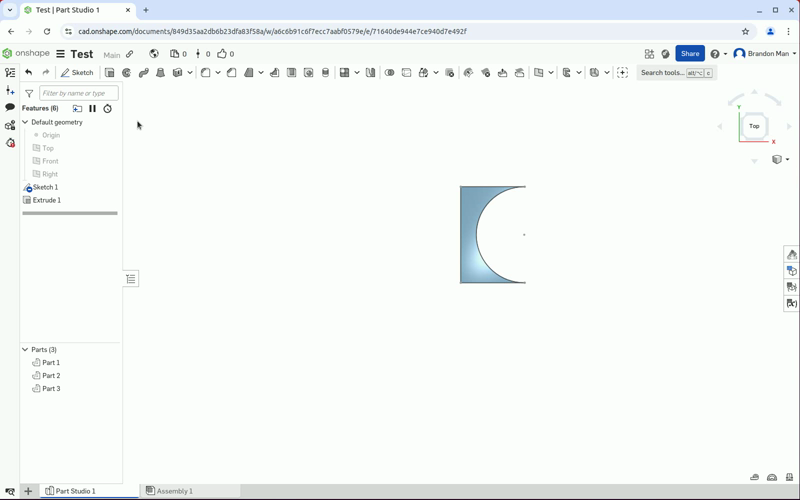
key(shift+h)
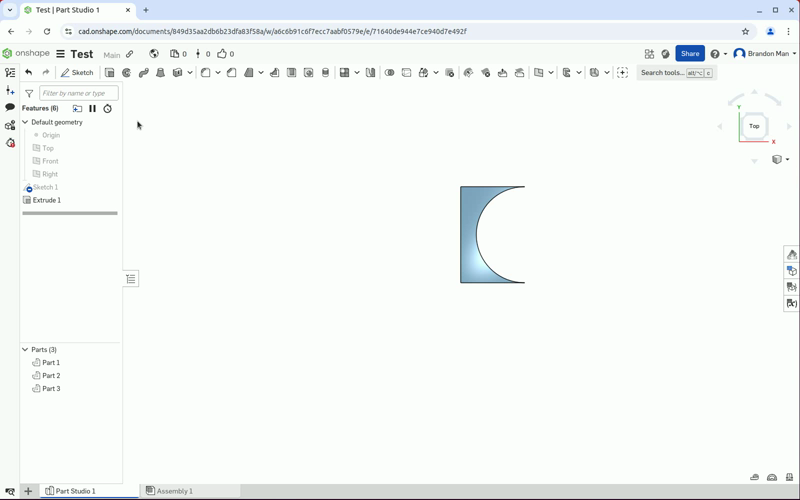
mouse_move(73, 189)
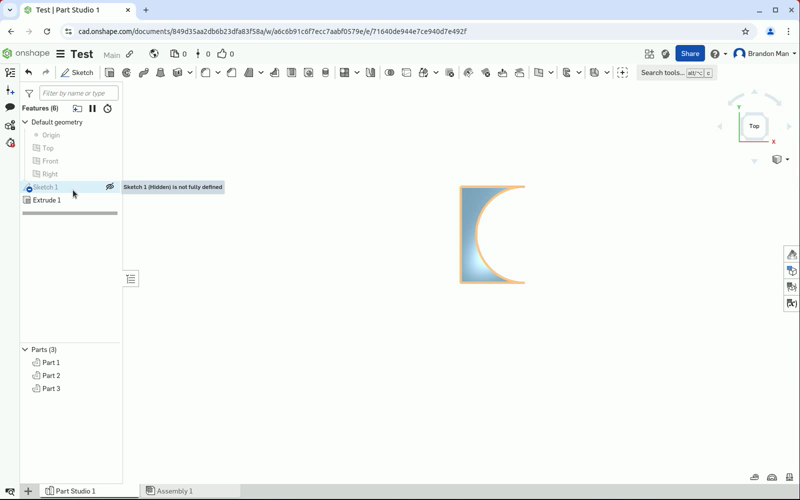
click(73, 189)
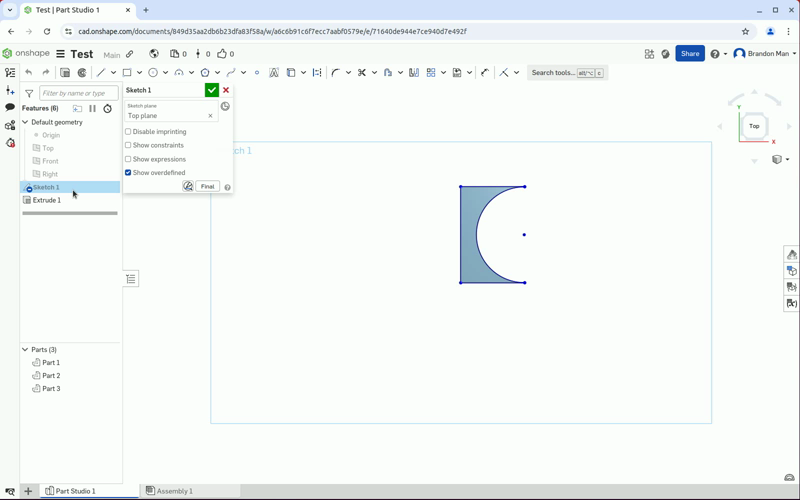
mouse_move(229, 92)
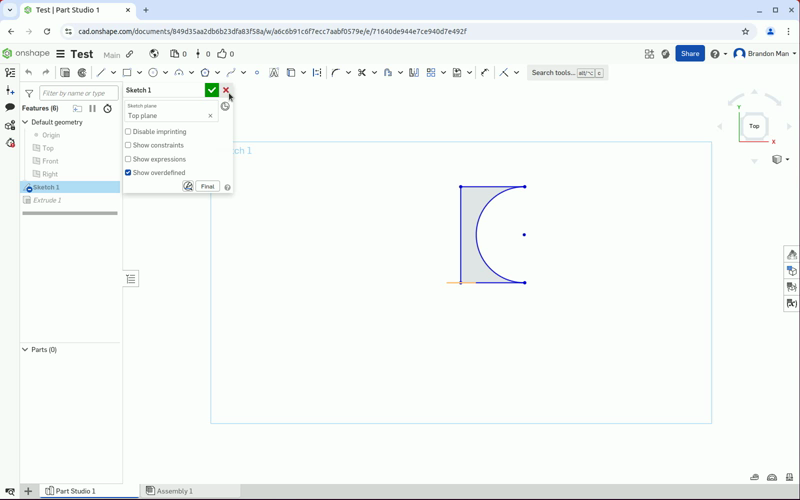
click(229, 92)
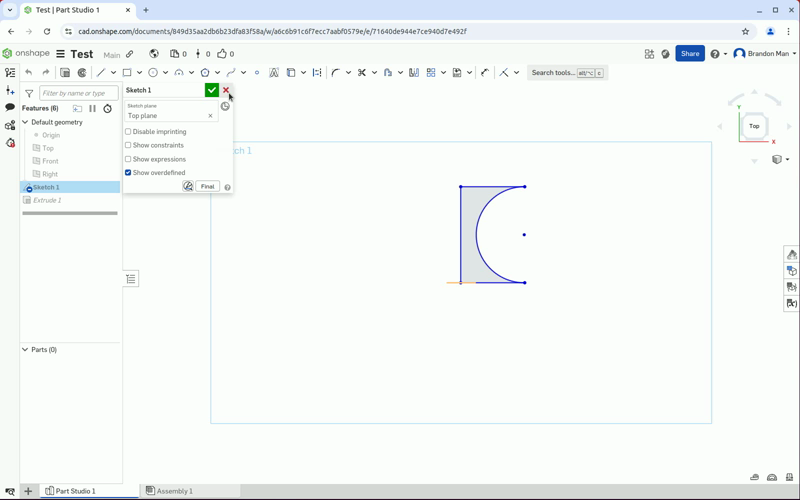
key(shift+s)
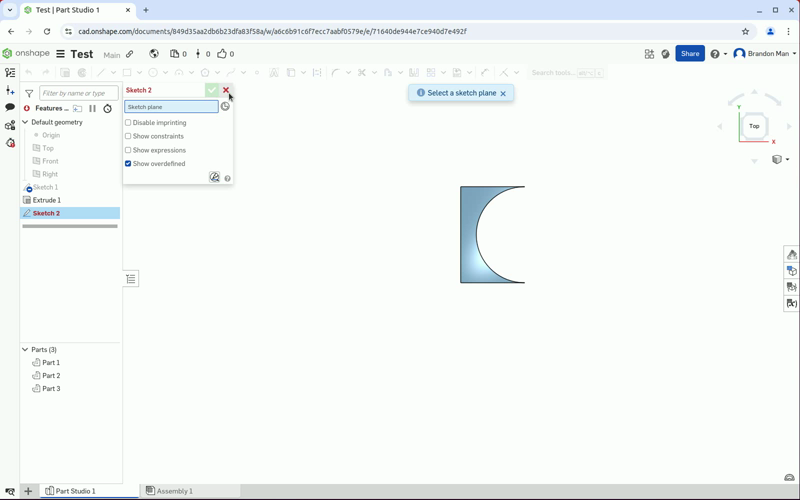
mouse_move(73, 150)
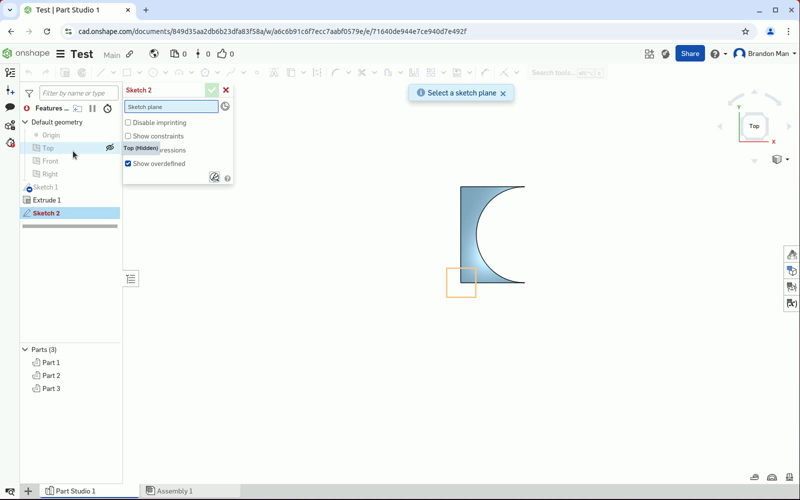
click(73, 150)
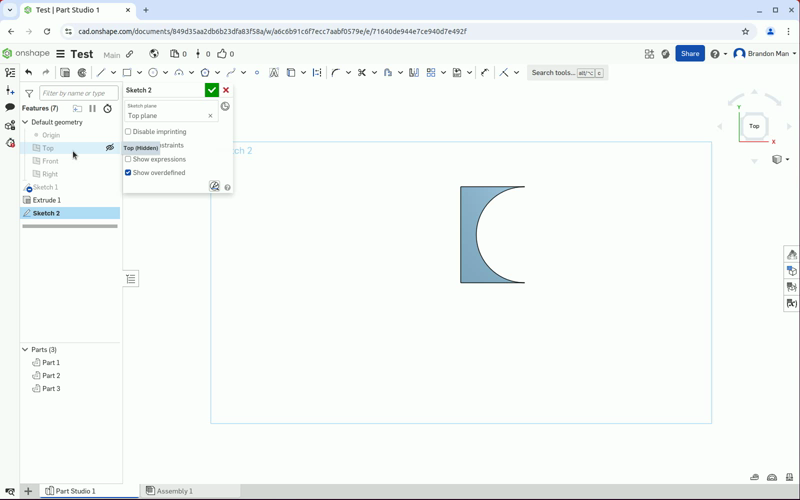
mouse_move(73, 352)
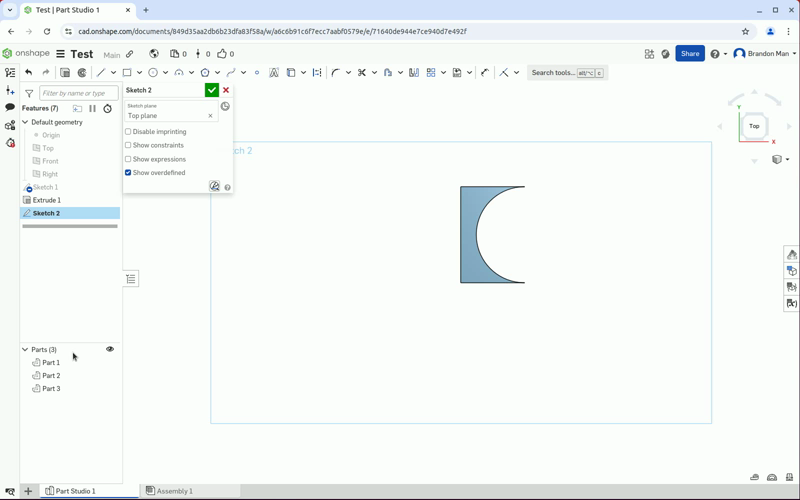
key(y)
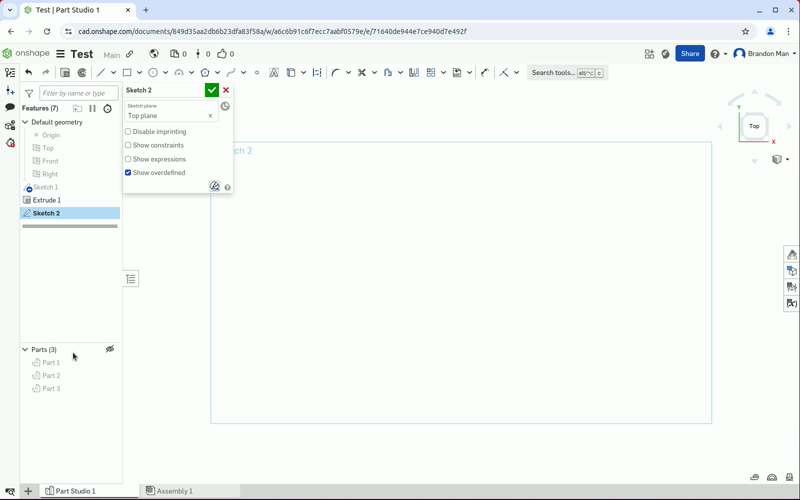
key(c)
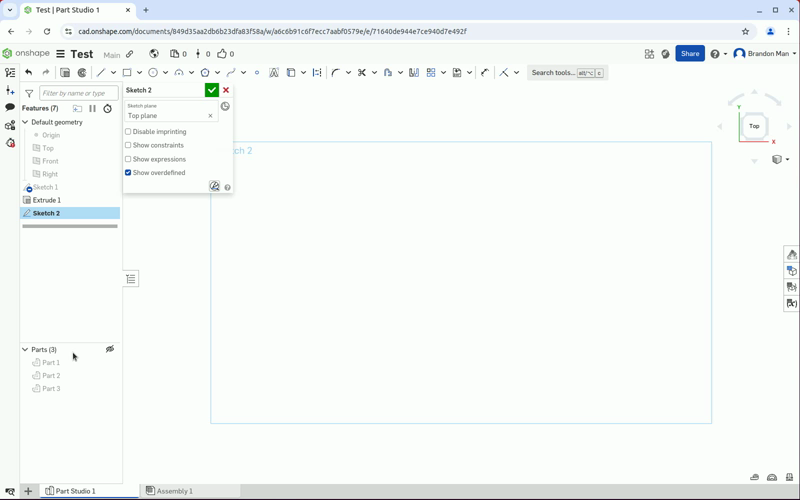
key_down(shift)
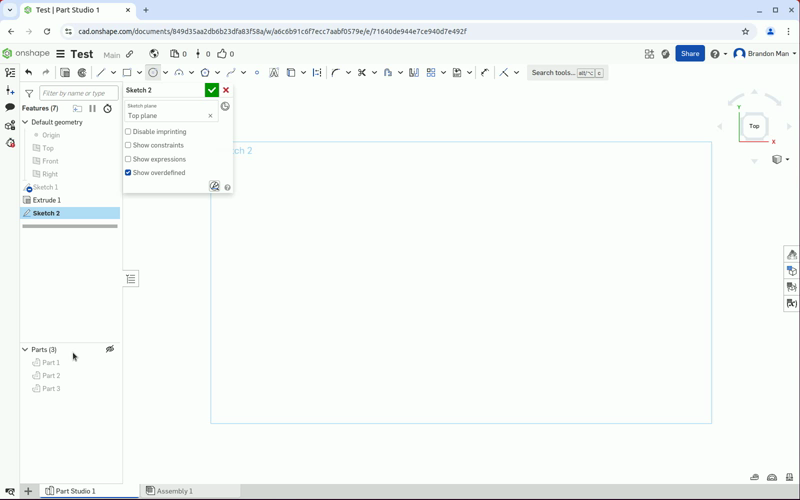
mouse_move(525, 234)
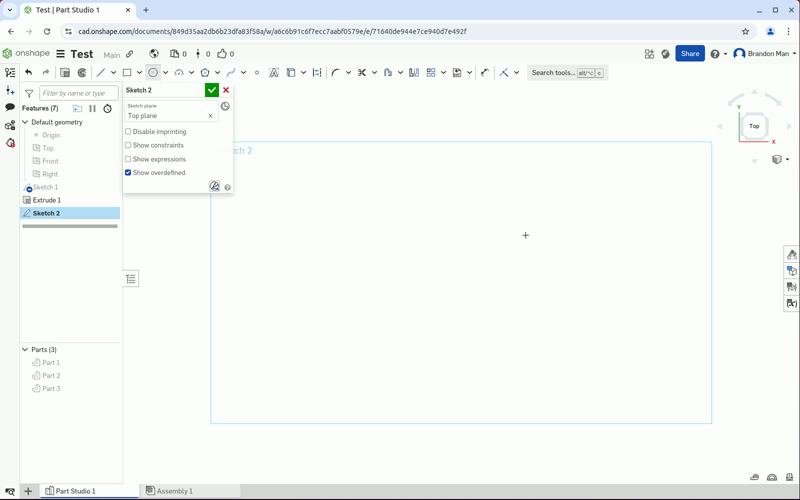
click(525, 234)
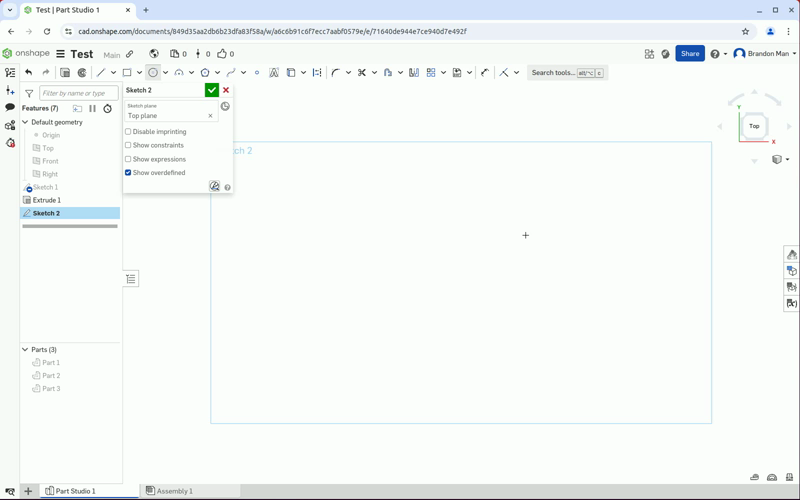
key_up(shift)
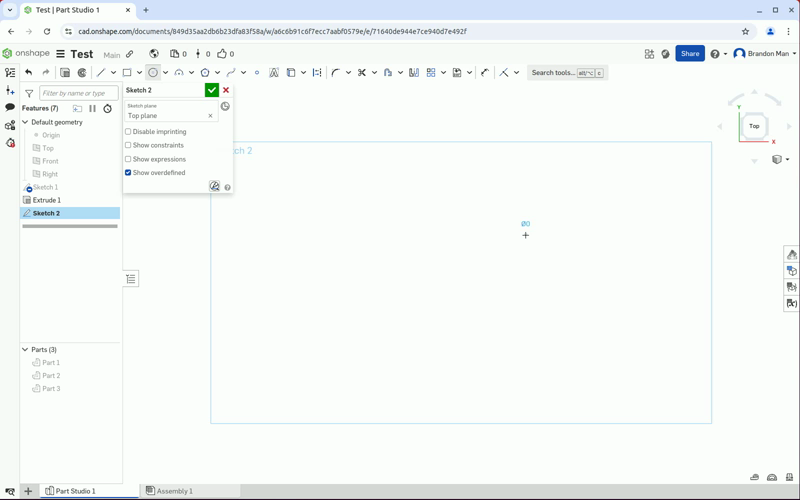
mouse_move(574, 234)
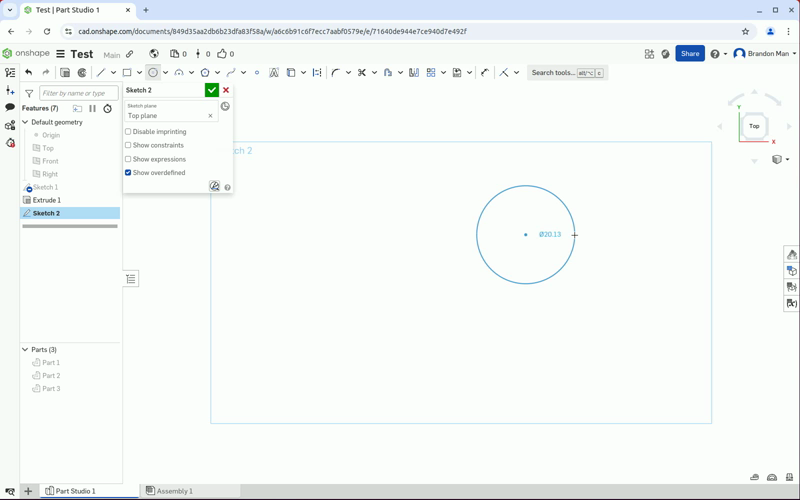
click(574, 234)
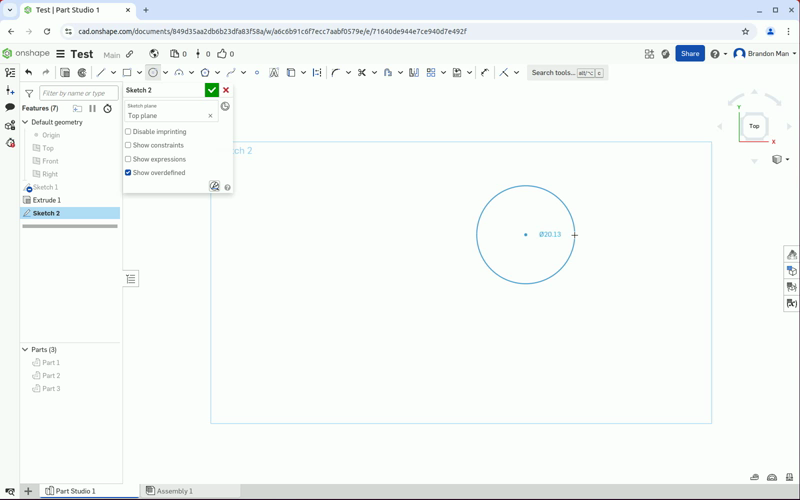
key(esc)
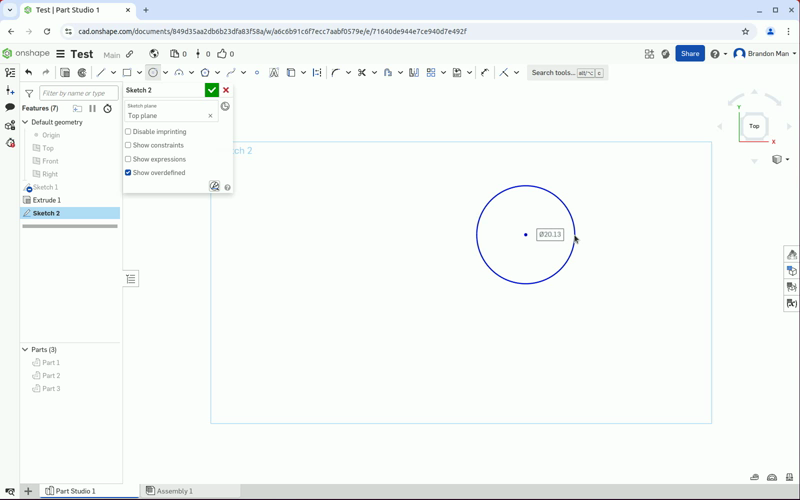
key(c)
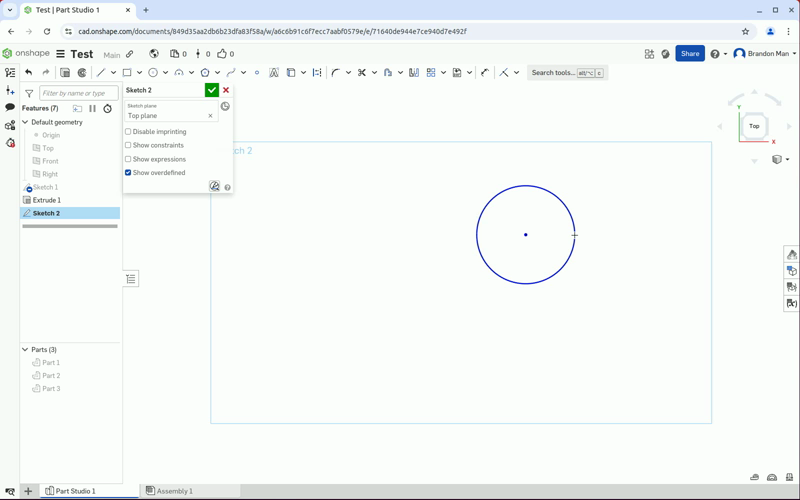
key_down(shift)
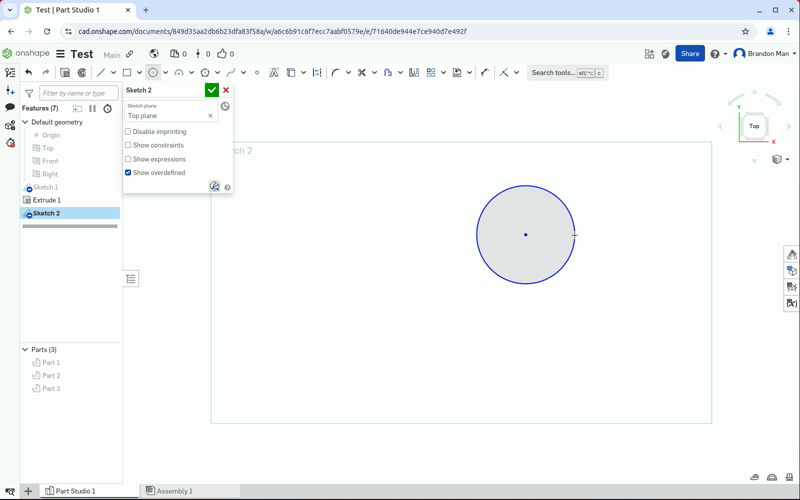
mouse_move(525, 234)
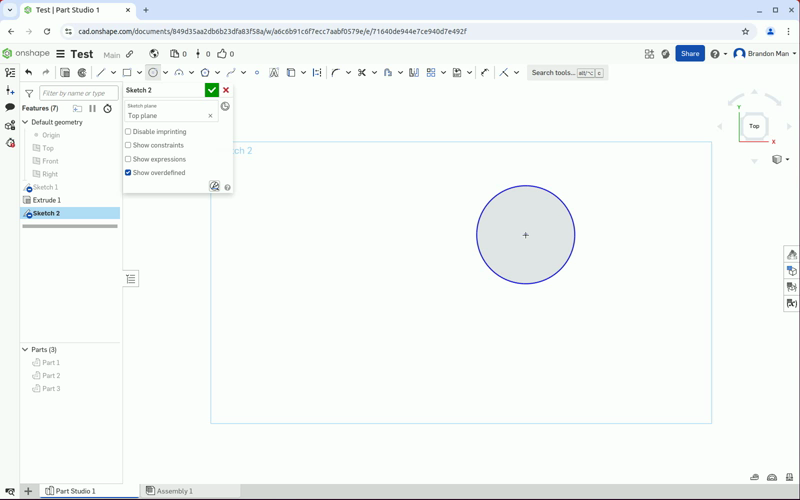
click(525, 234)
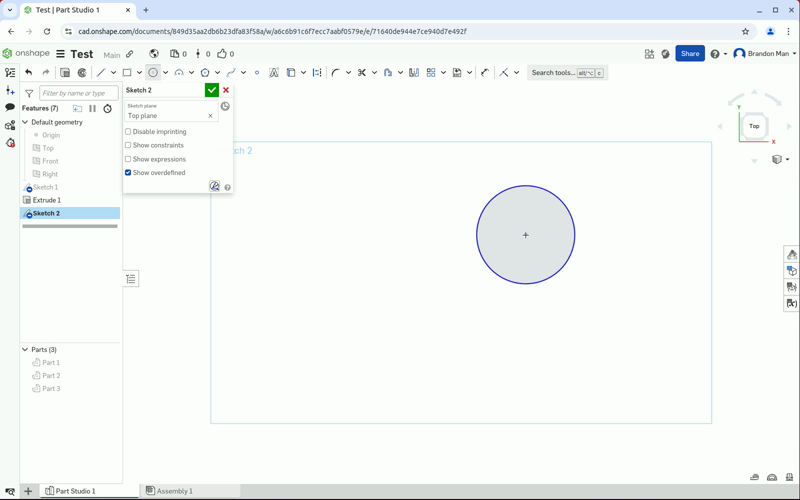
key_up(shift)
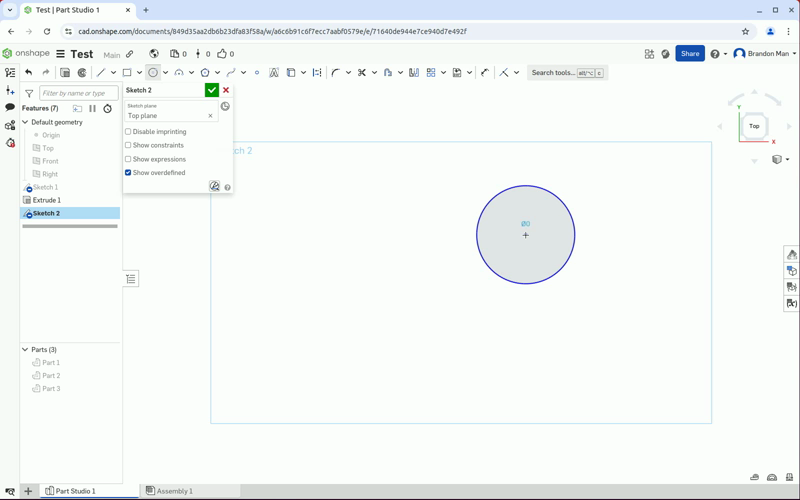
mouse_move(558, 234)
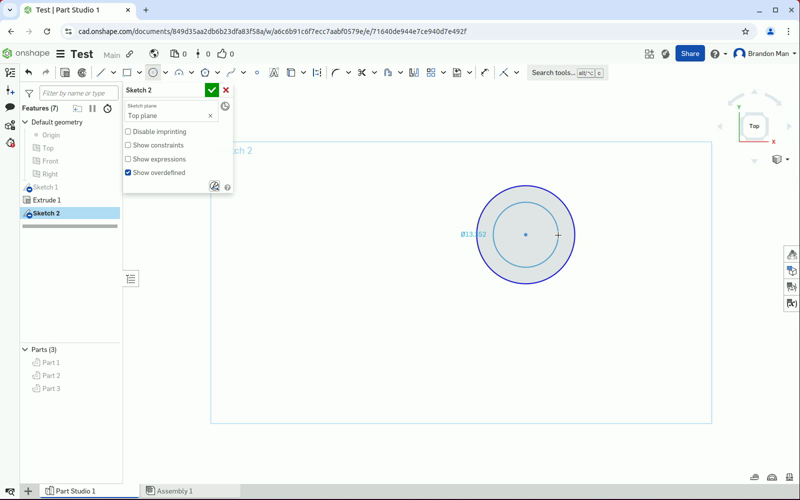
click(558, 234)
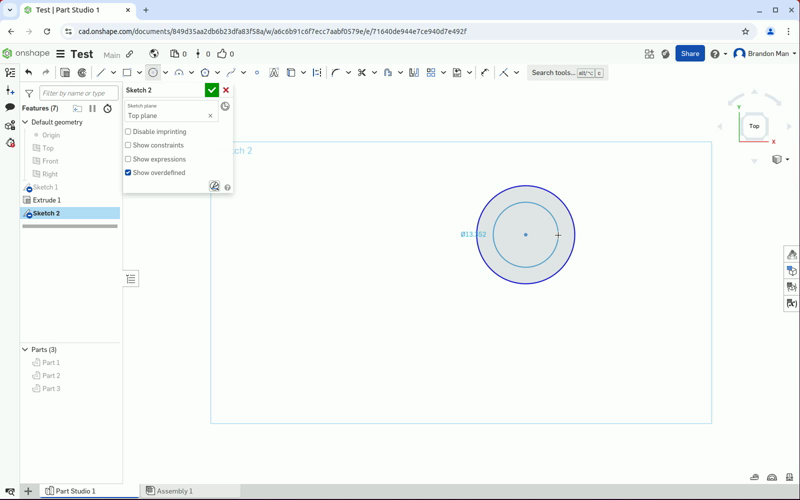
key(esc)
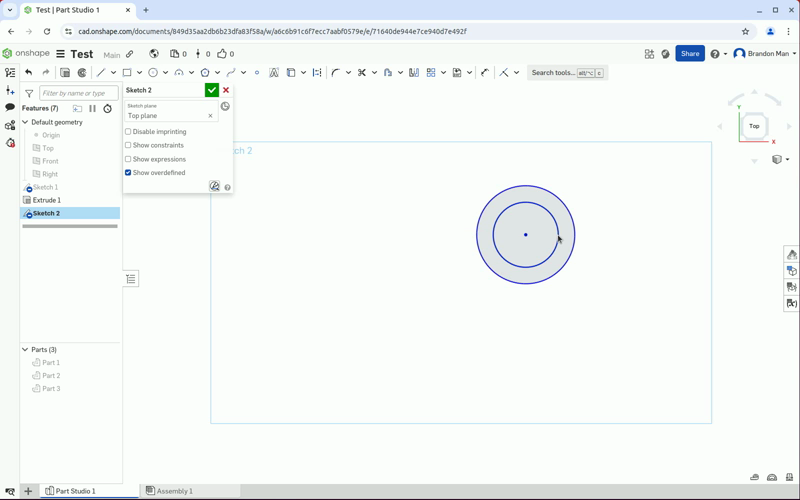
mouse_move(525, 277)
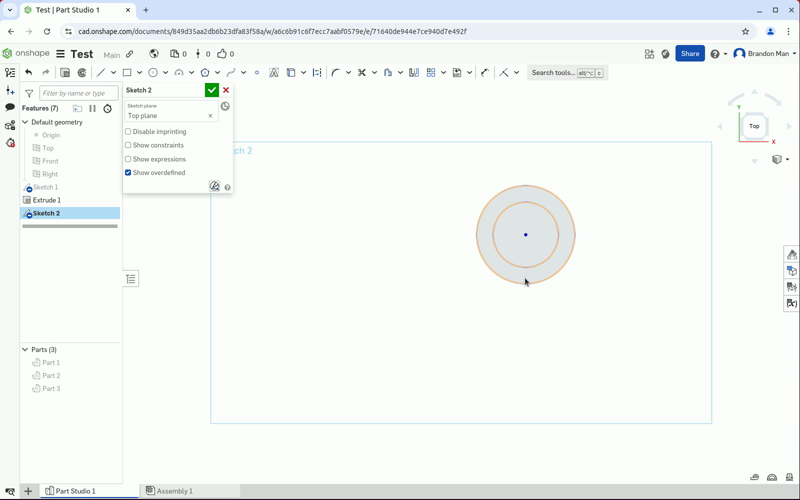
click(525, 277)
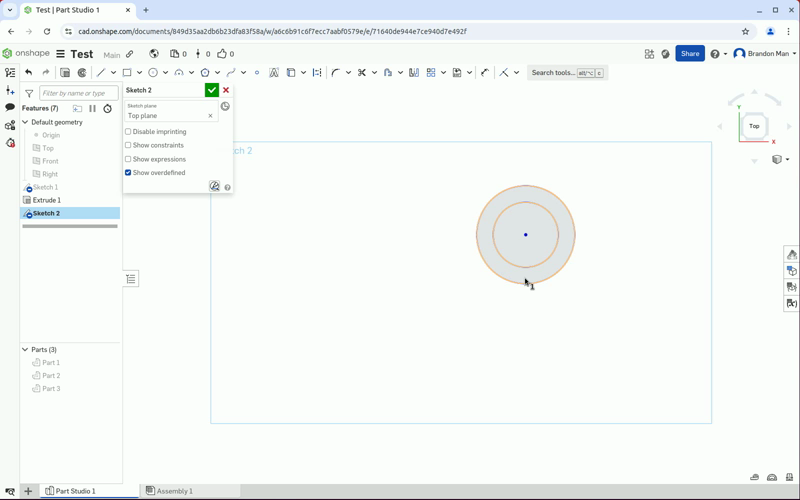
mouse_move(73, 352)
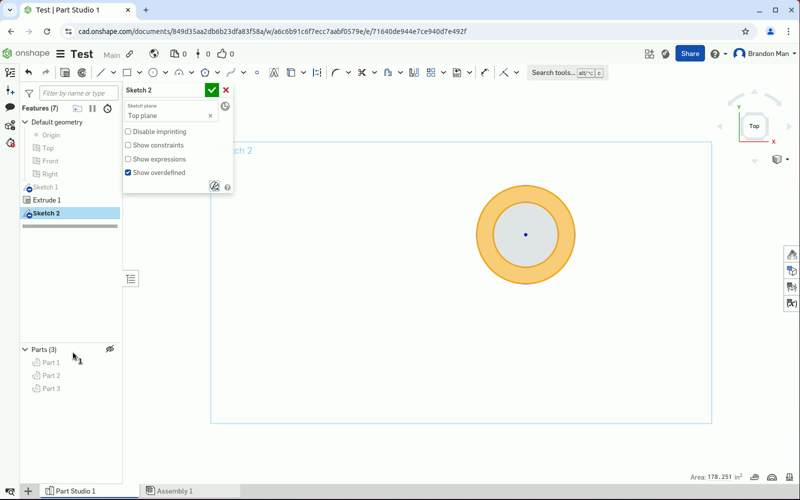
key(shift+y)
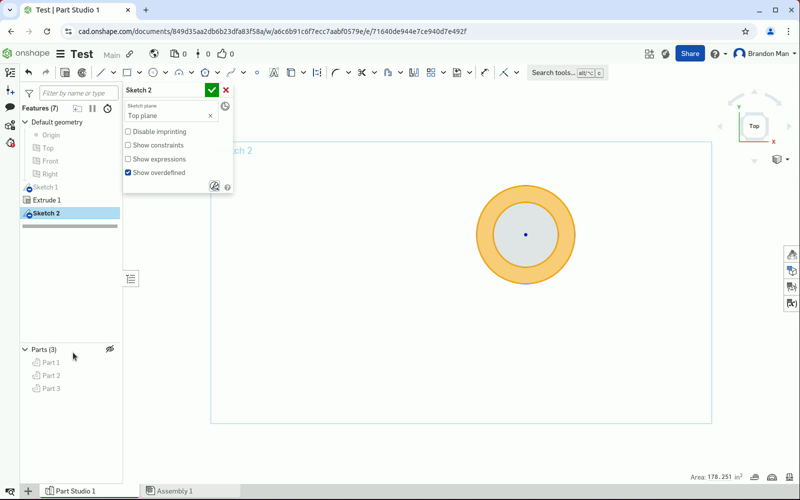
key(shift+e)
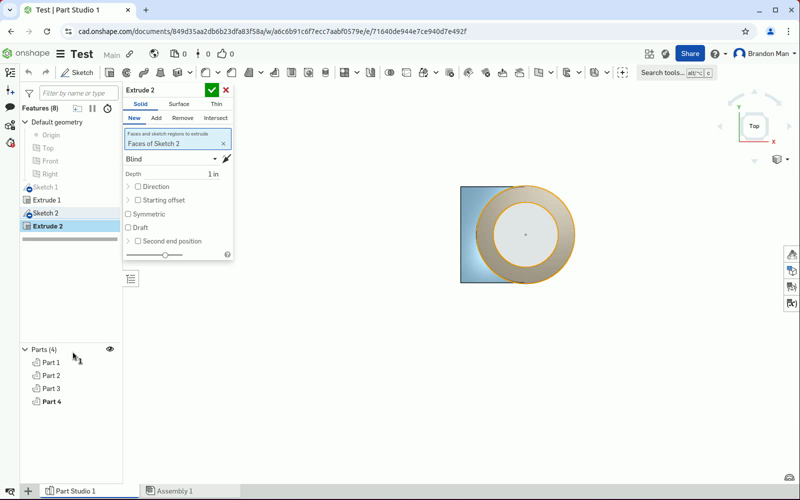
mouse_move(143, 106)
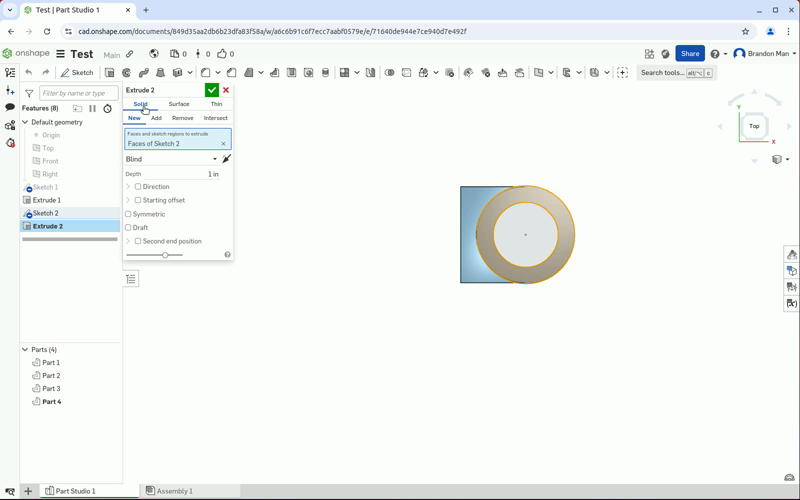
click(143, 106)
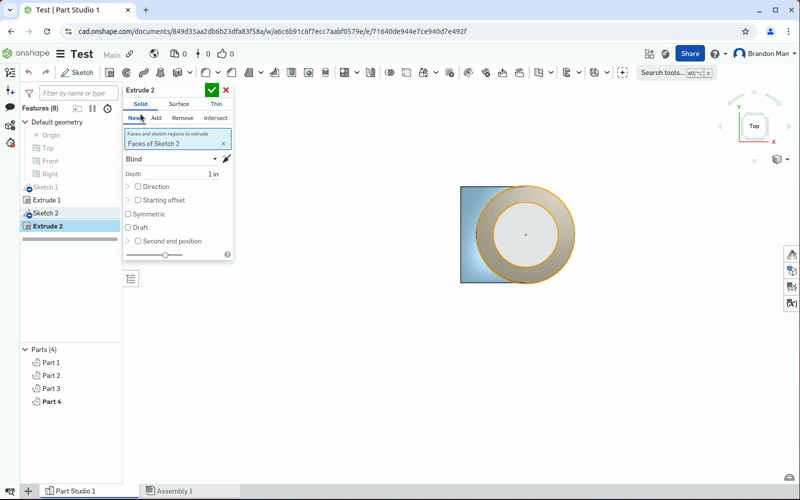
mouse_move(137, 120)
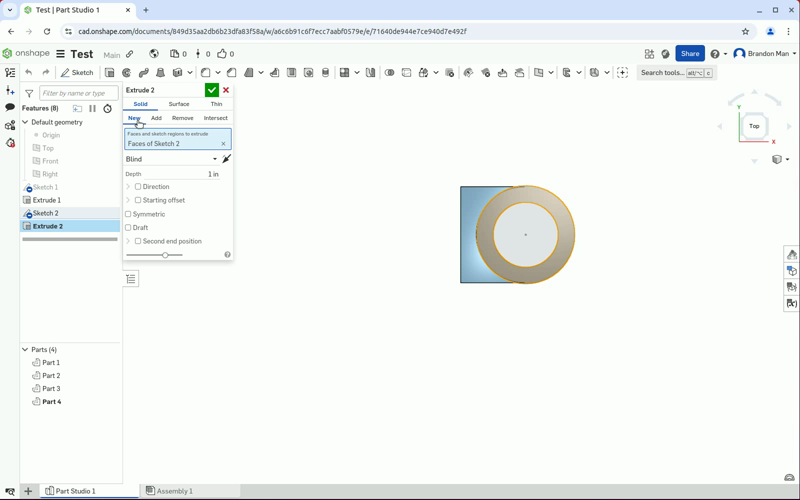
click(137, 120)
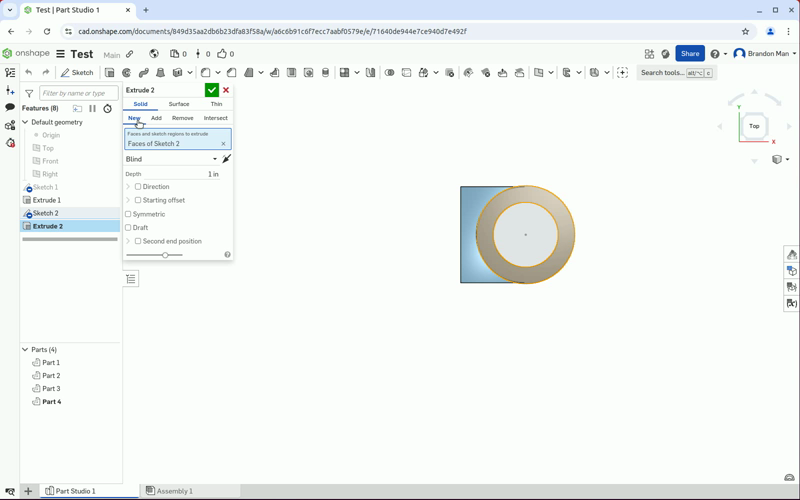
key(tab, 4)
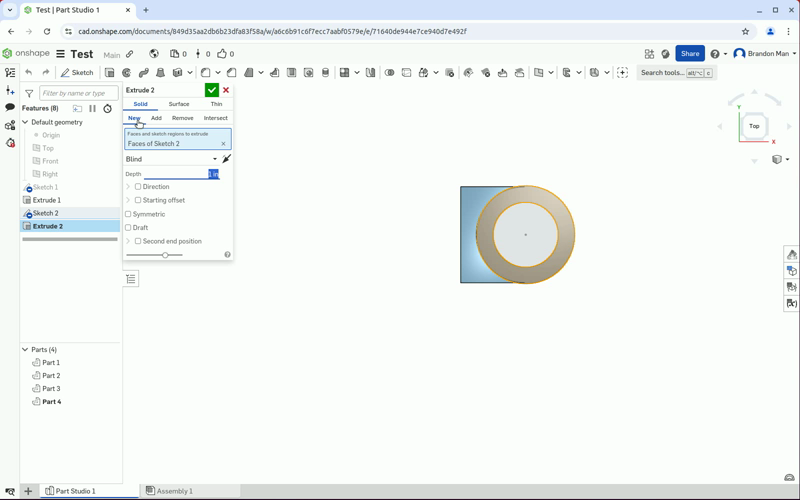
text(23.108)
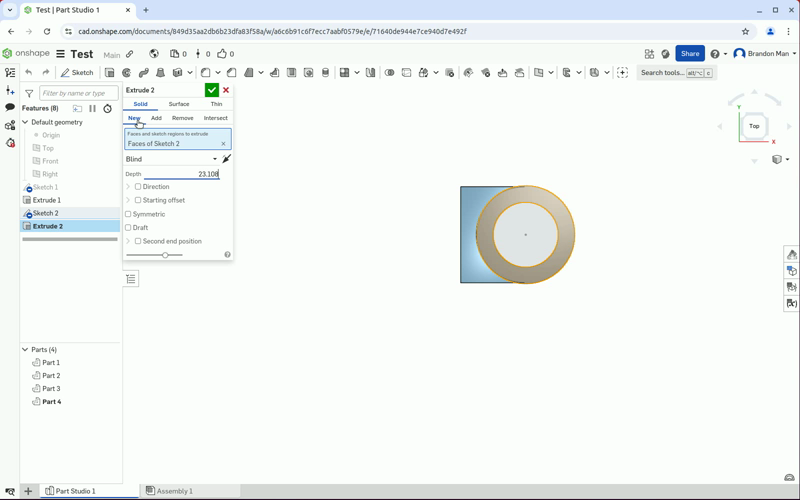
key(enter)
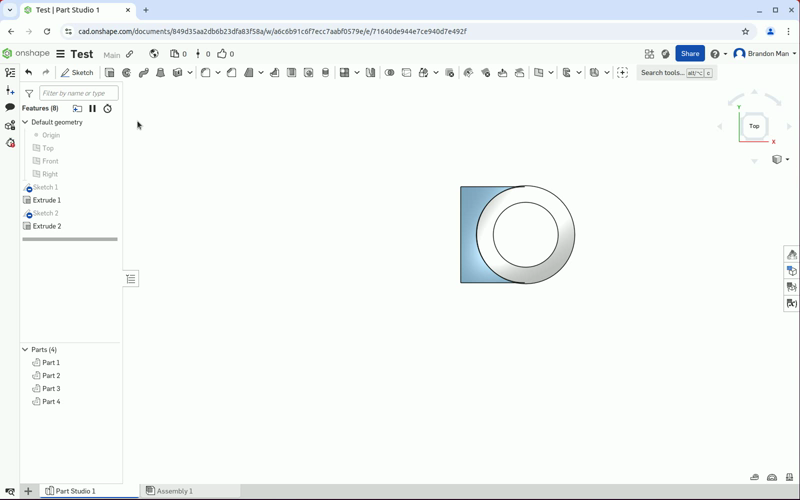
key(shift+h)
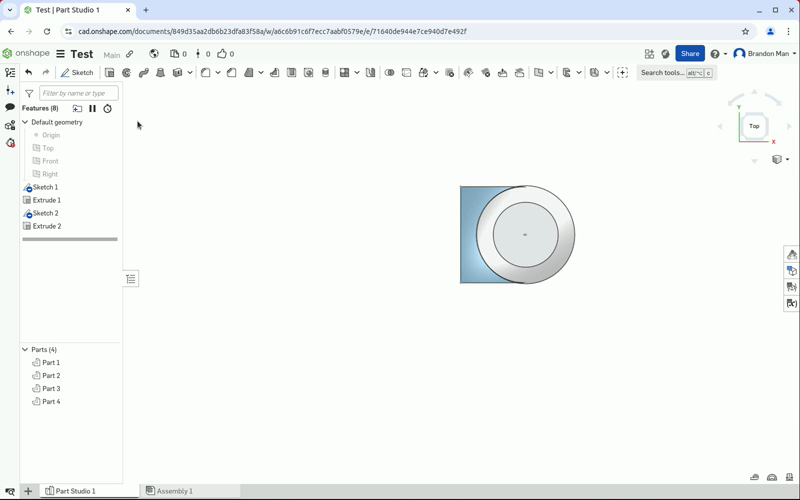
key(shift+h)
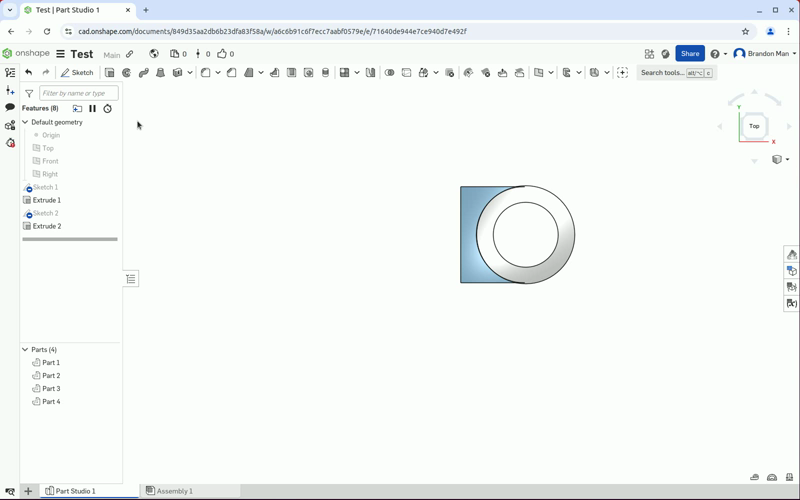
mouse_move(73, 189)
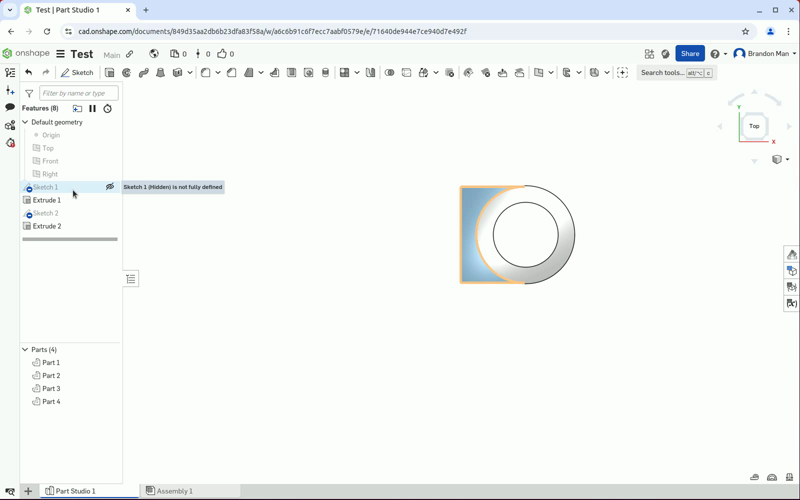
click(73, 189)
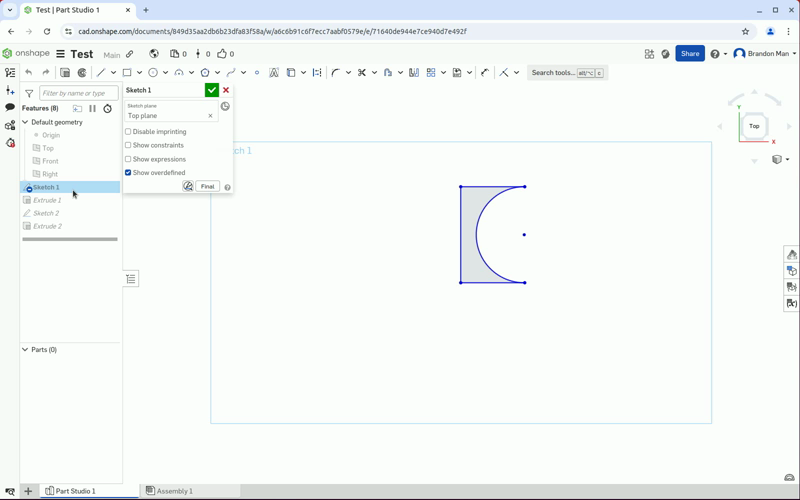
mouse_move(229, 92)
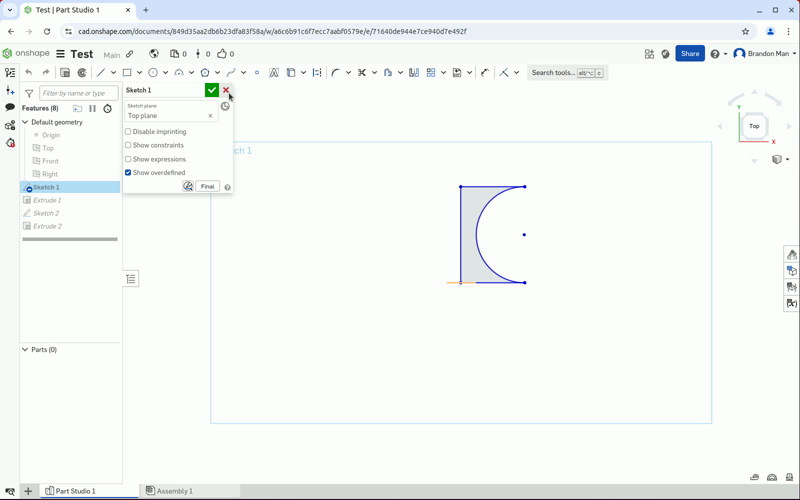
click(229, 92)
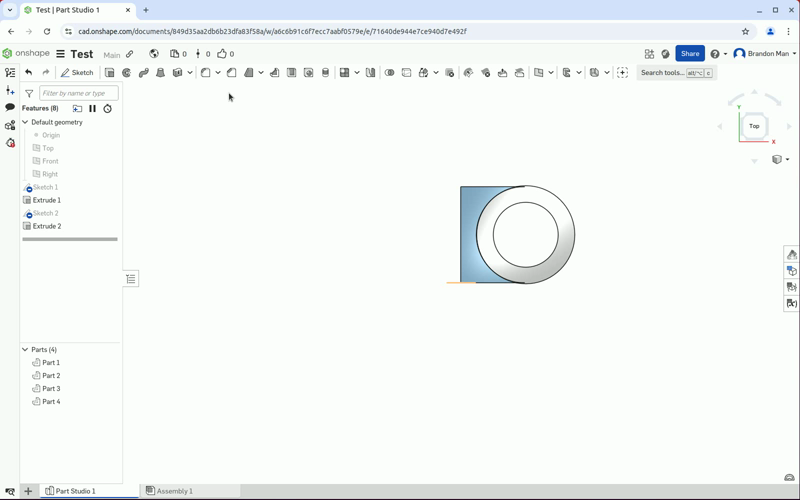
mouse_move(73, 352)
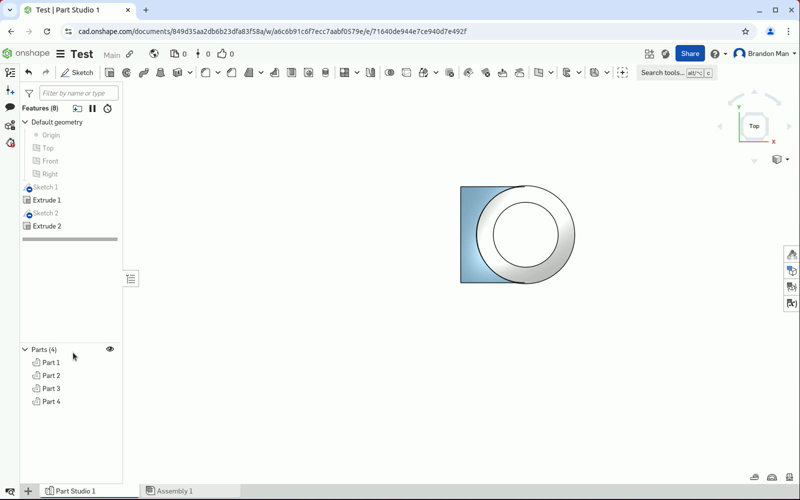
key(y)
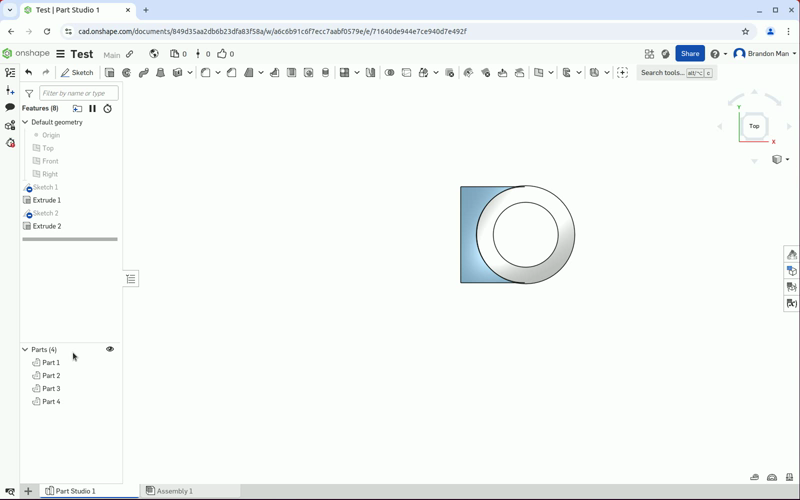
key(shift+p)
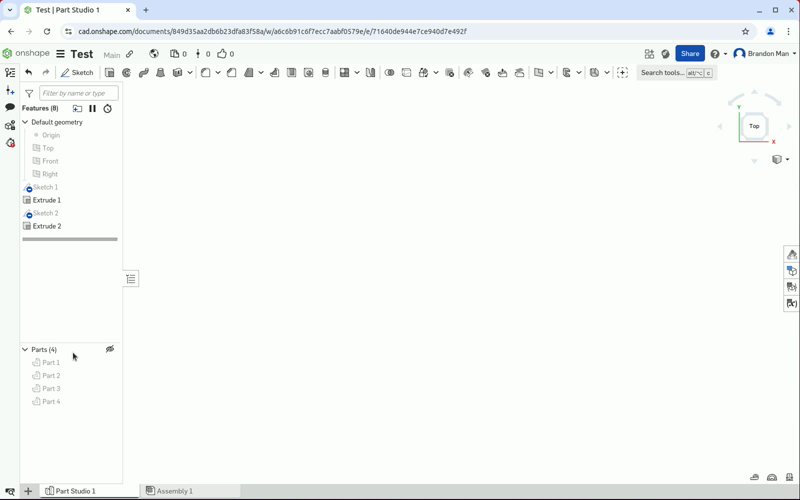
key(space)
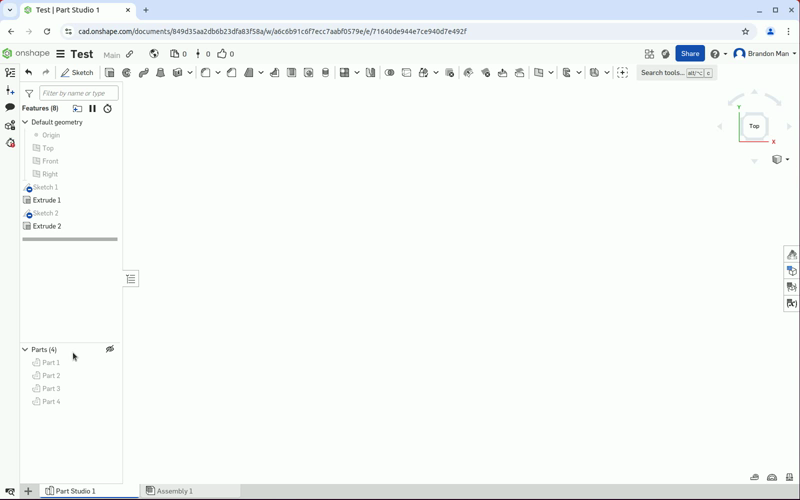
key_down(shift)
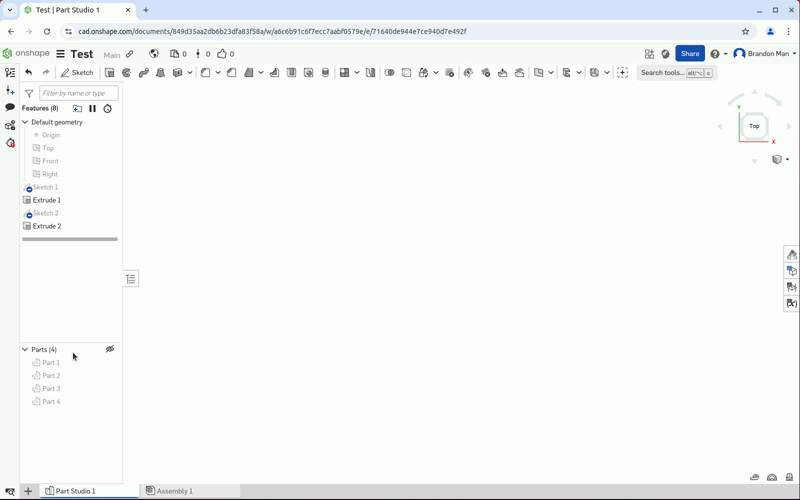
key(up)
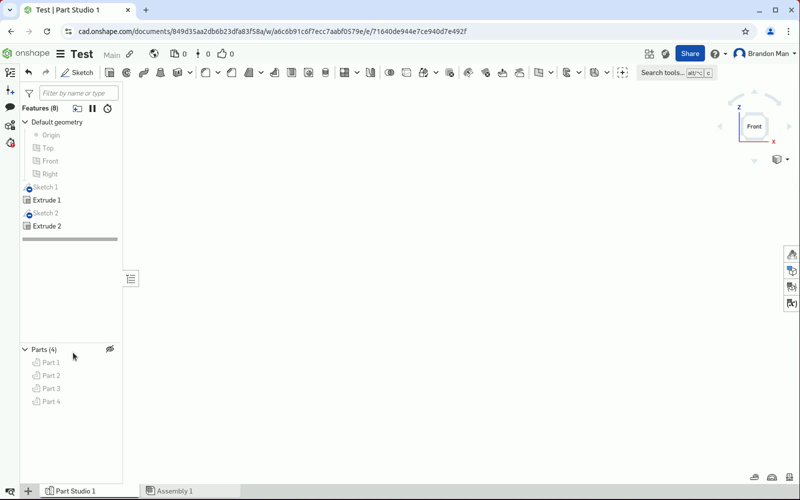
key_up(shift)
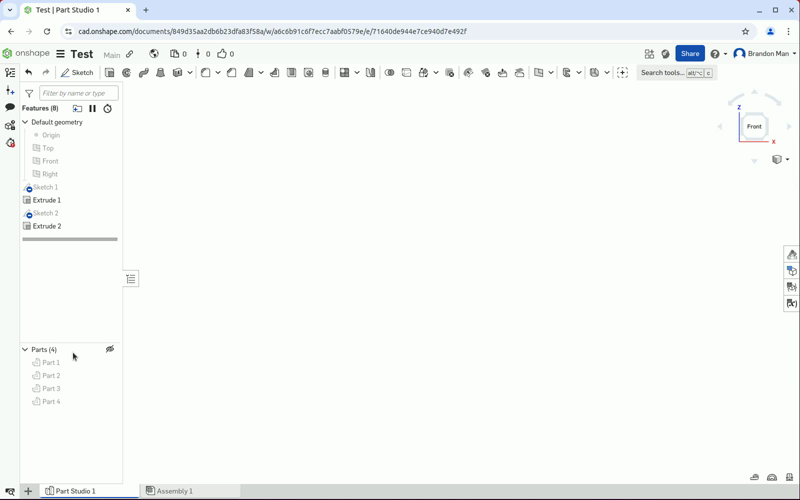
key(space)
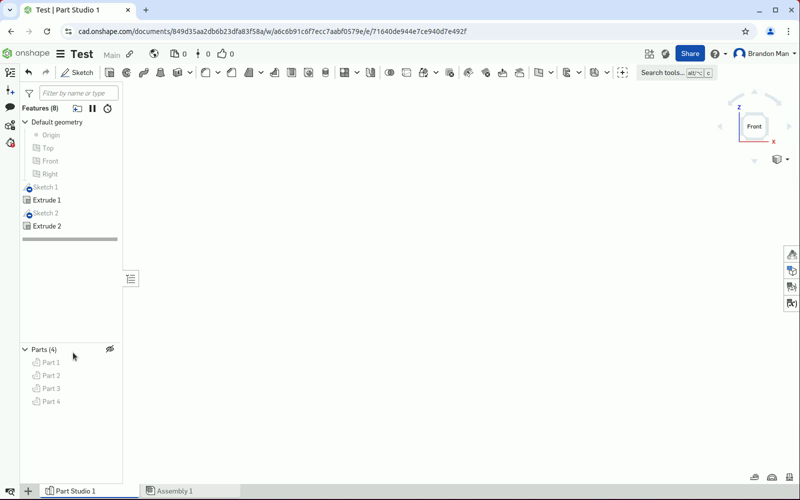
key_down(shift)
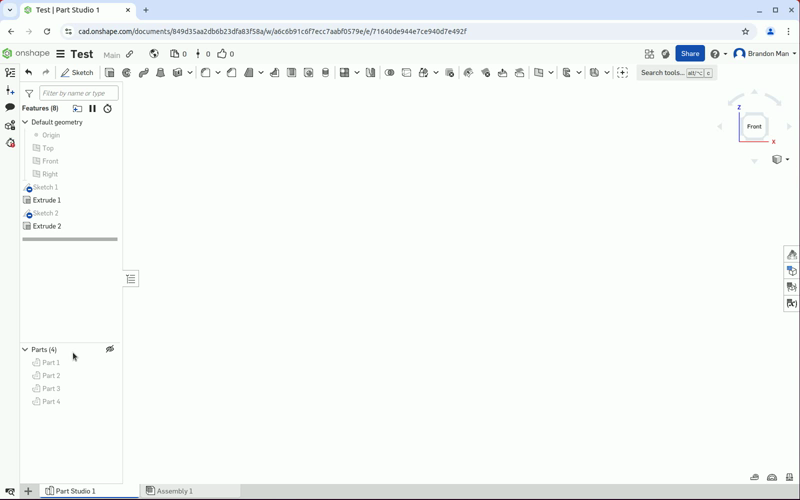
key(left)
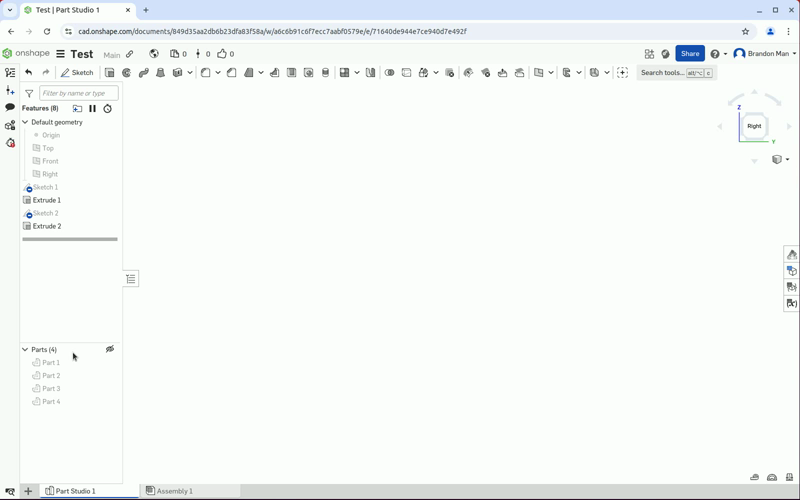
key_up(shift)
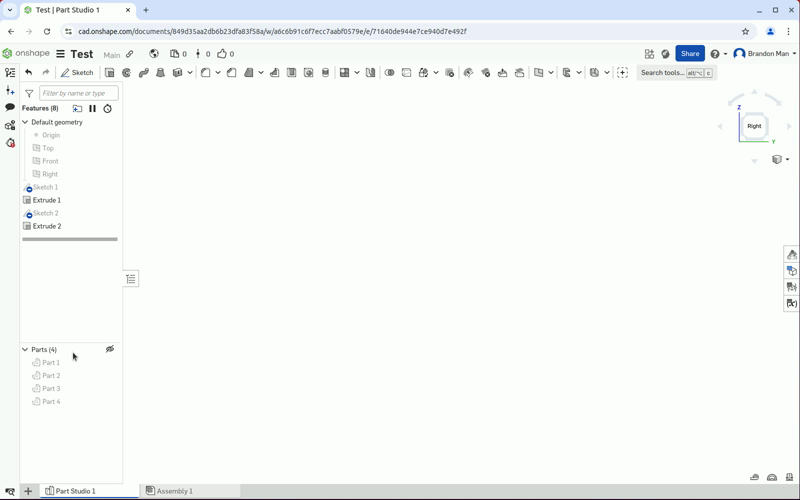
mouse_move(73, 352)
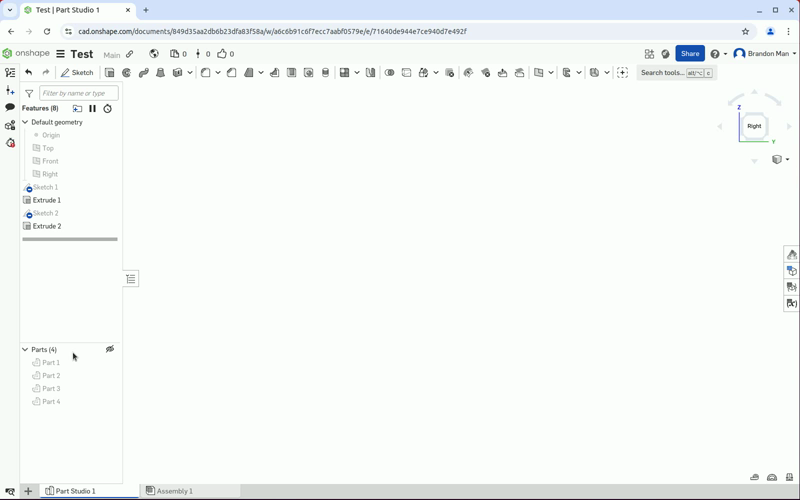
key(shift+y)
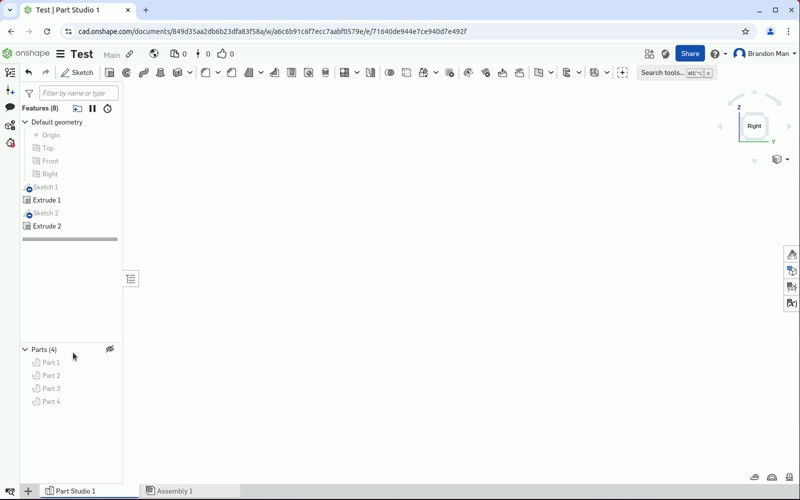
key(shift+s)
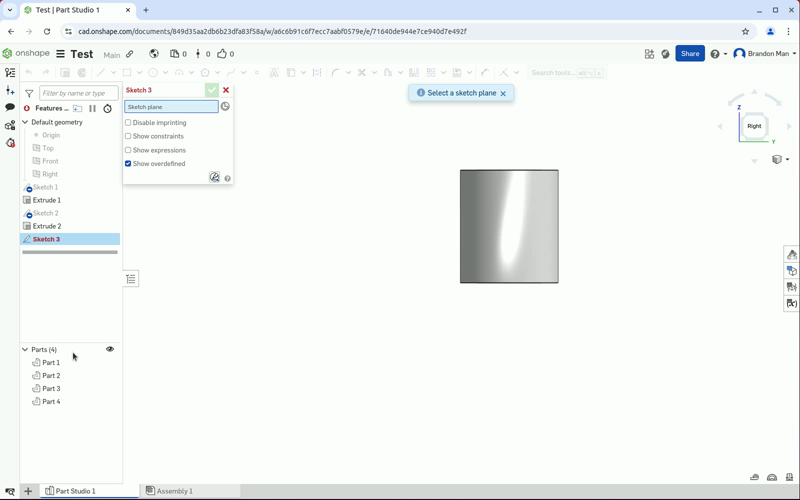
mouse_move(73, 176)
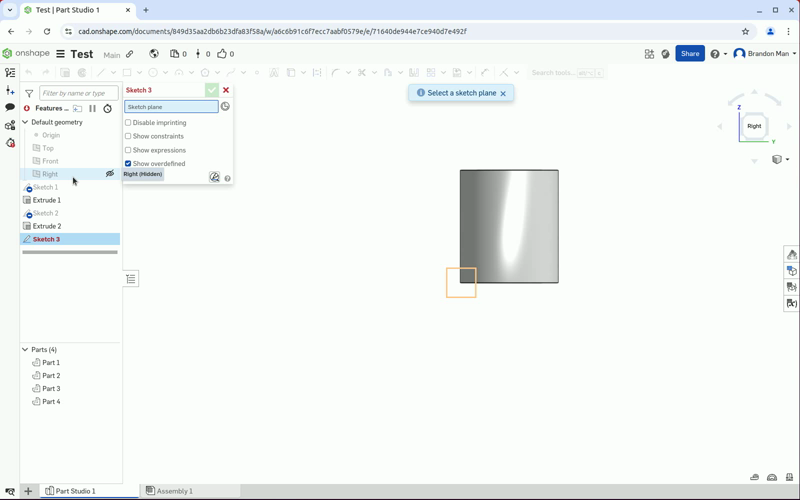
click(73, 176)
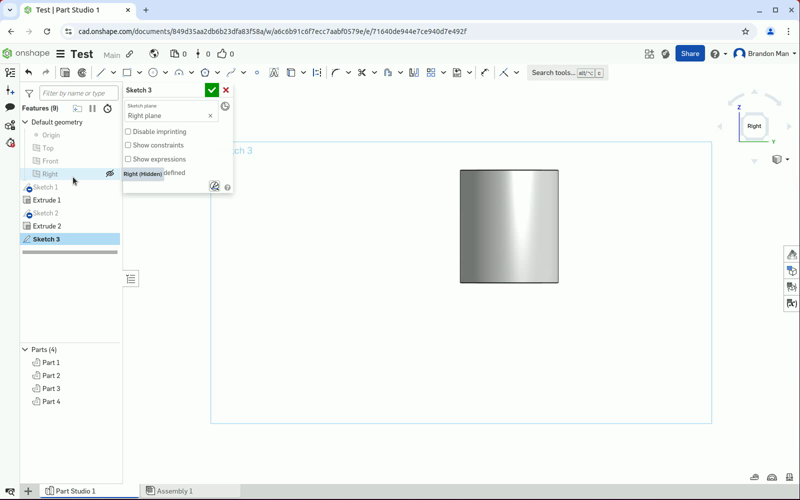
mouse_move(73, 352)
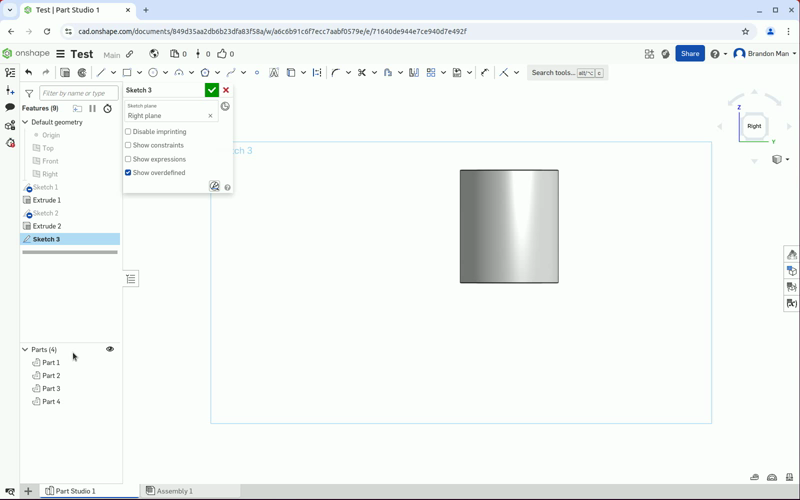
key(y)
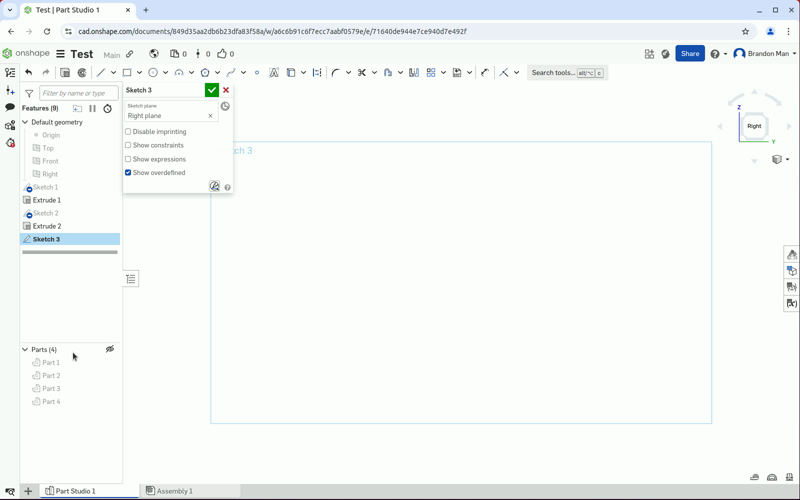
key(l)
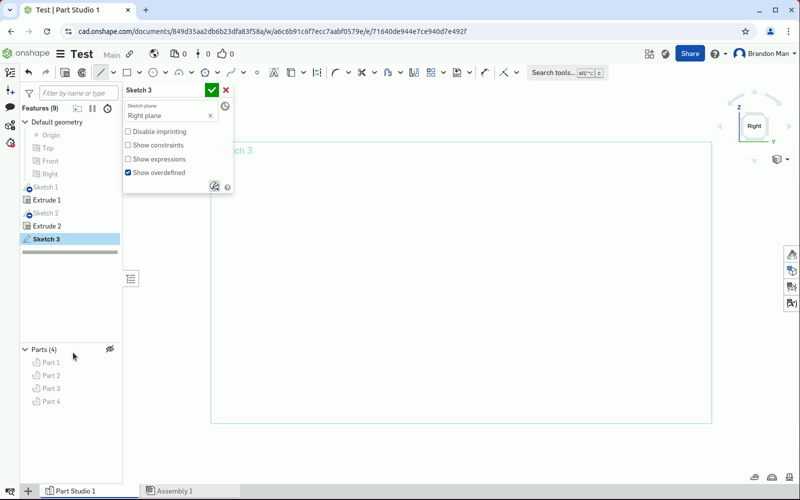
key_down(shift)
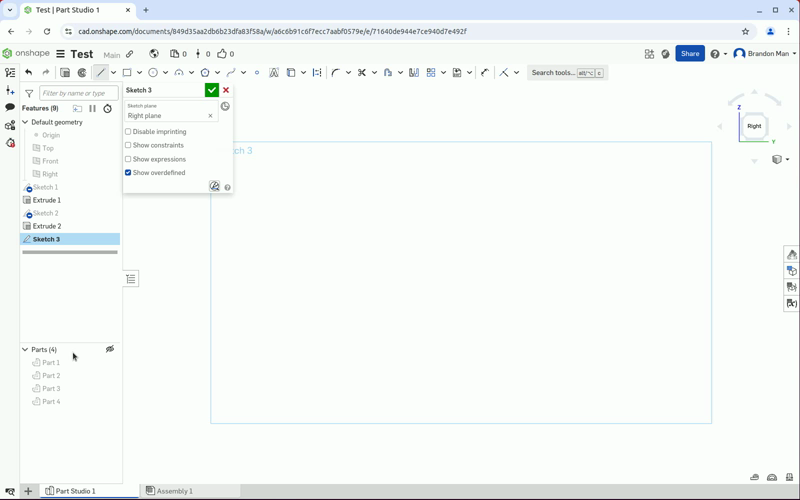
mouse_move(348, 282)
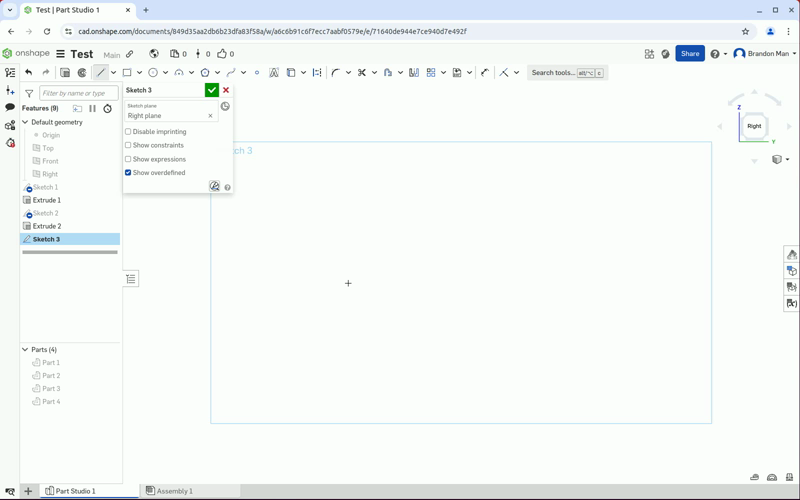
click(348, 282)
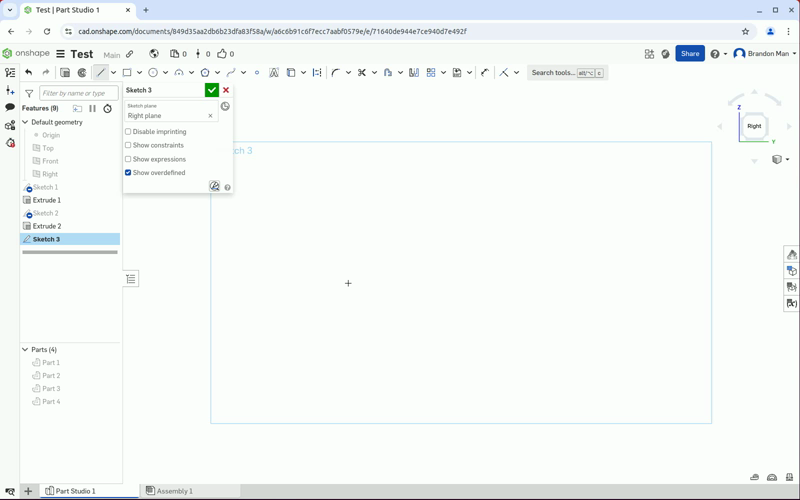
key_up(shift)
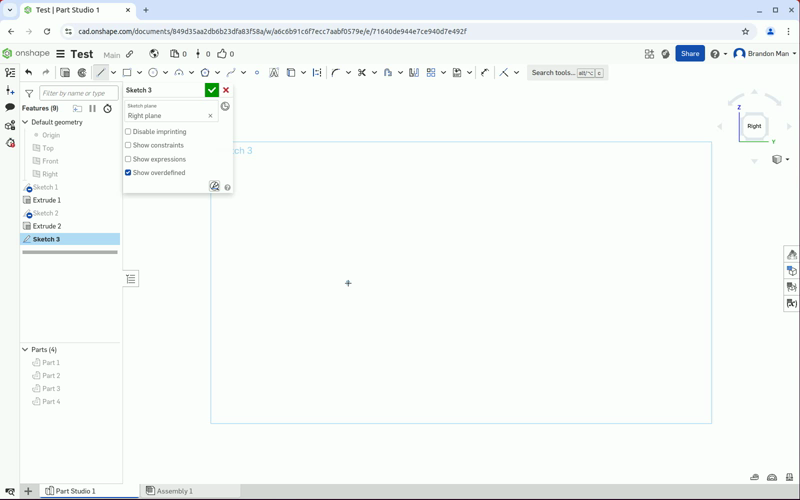
key_down(shift)
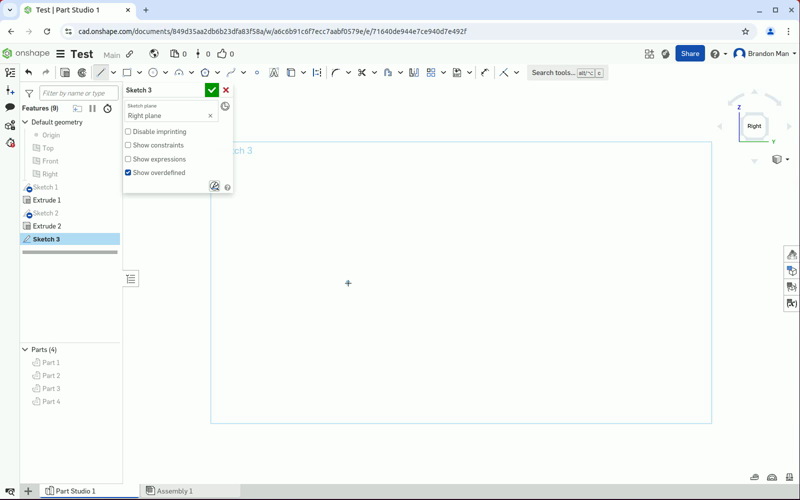
mouse_move(460, 282)
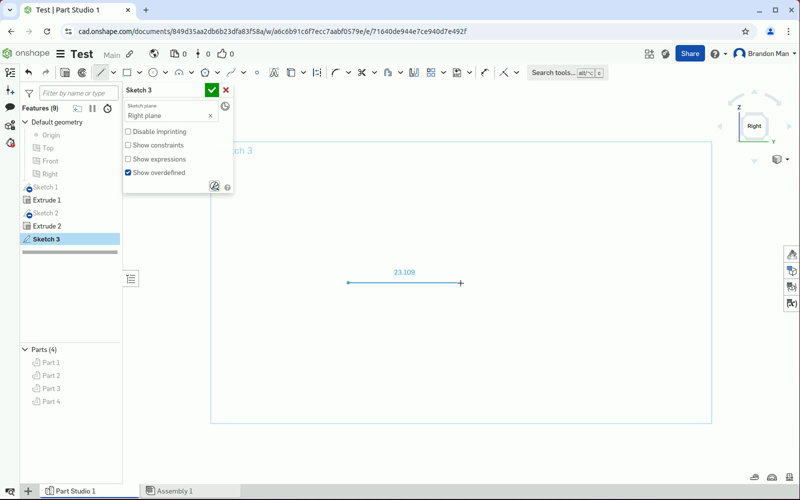
click(460, 282)
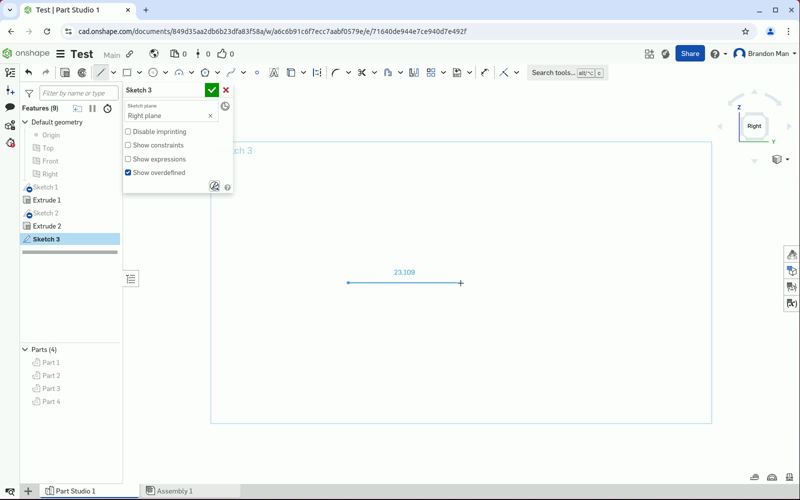
key_up(shift)
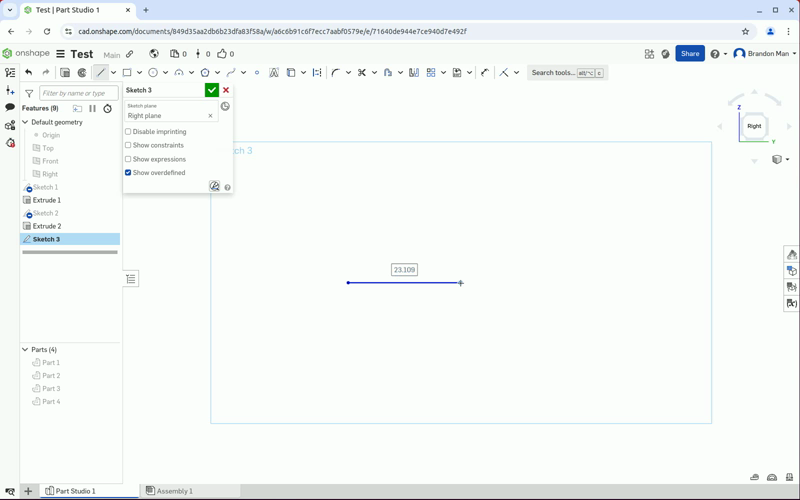
key_down(shift)
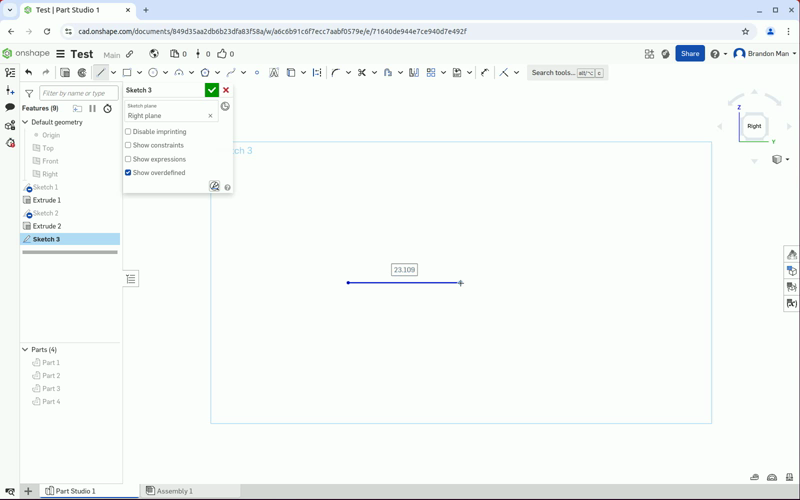
mouse_move(490, 282)
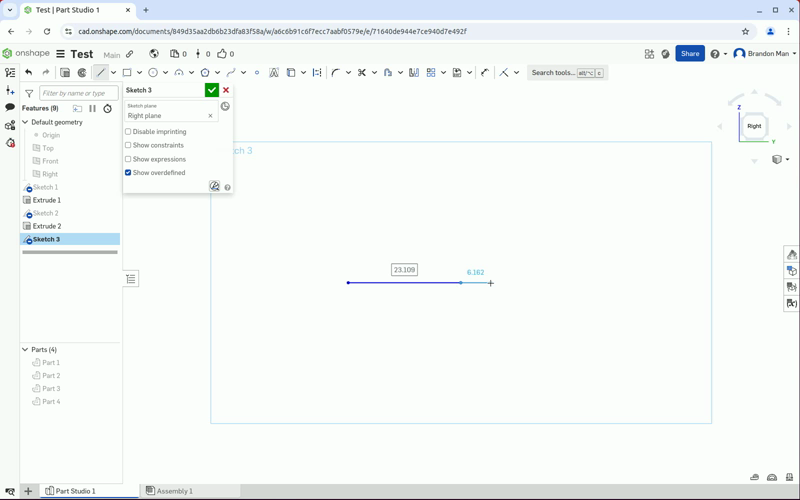
mouse_move(460, 256)
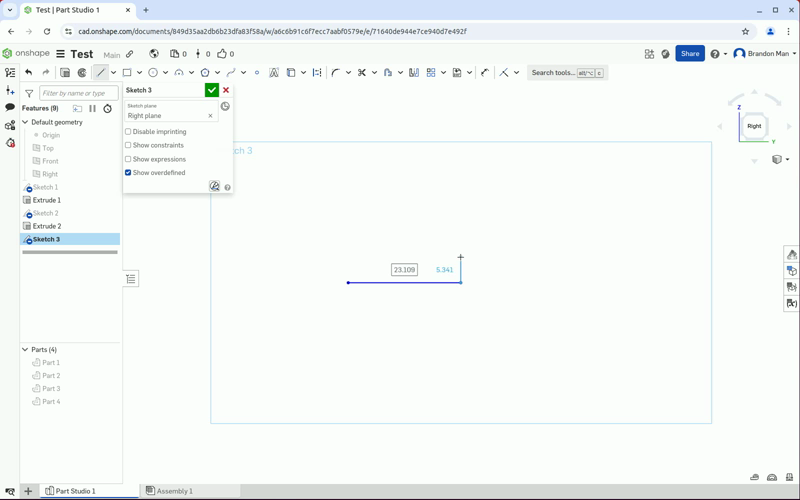
click(460, 256)
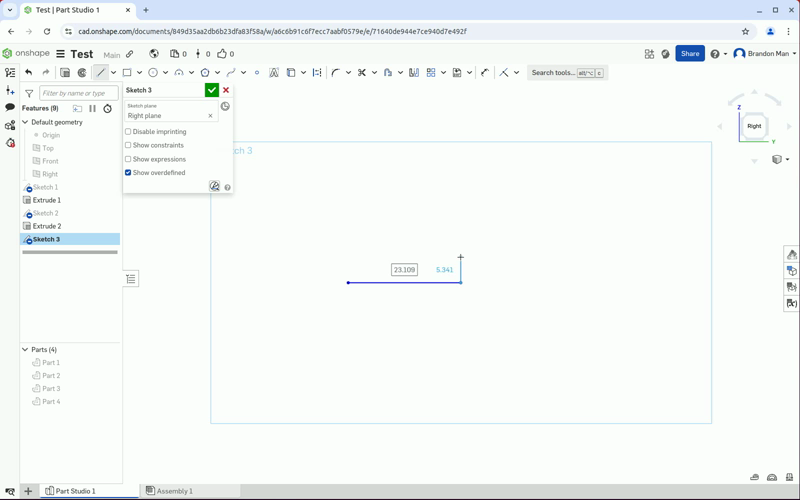
key_up(shift)
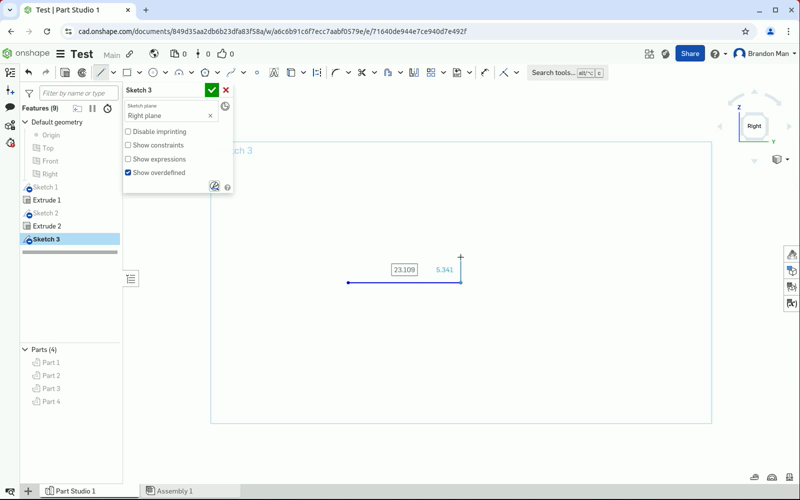
key_down(shift)
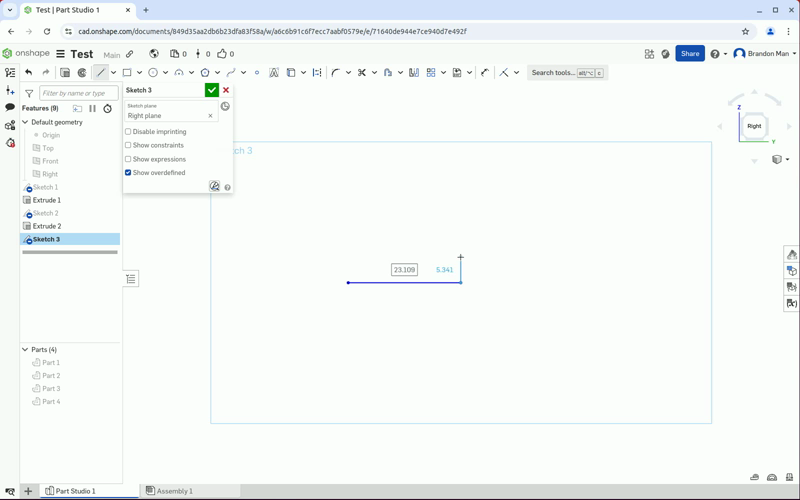
mouse_move(490, 256)
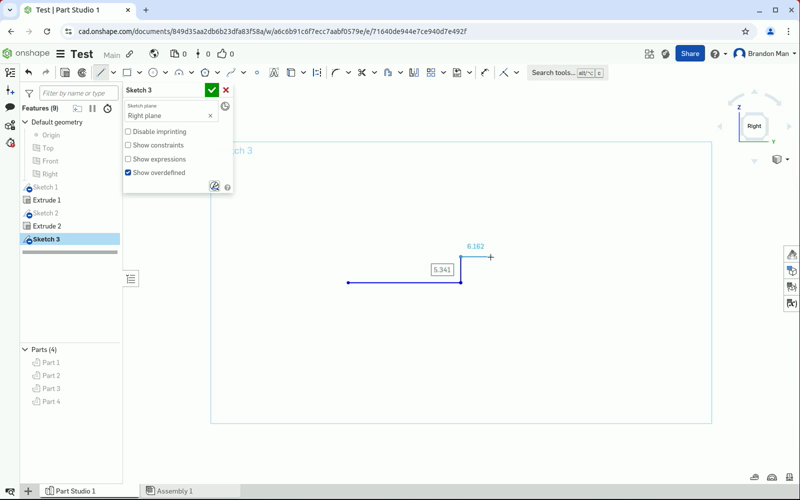
mouse_move(460, 231)
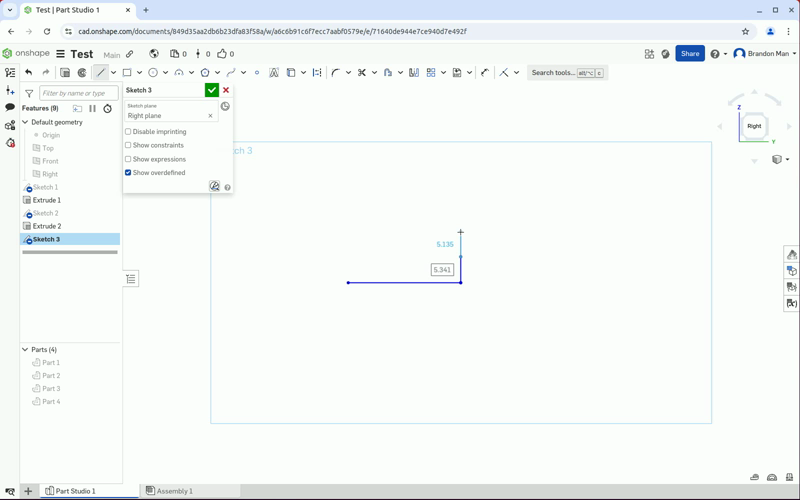
click(460, 231)
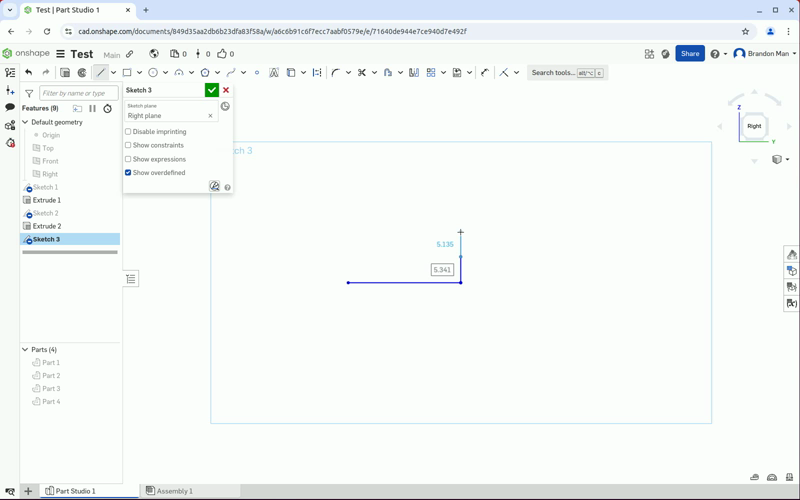
key_up(shift)
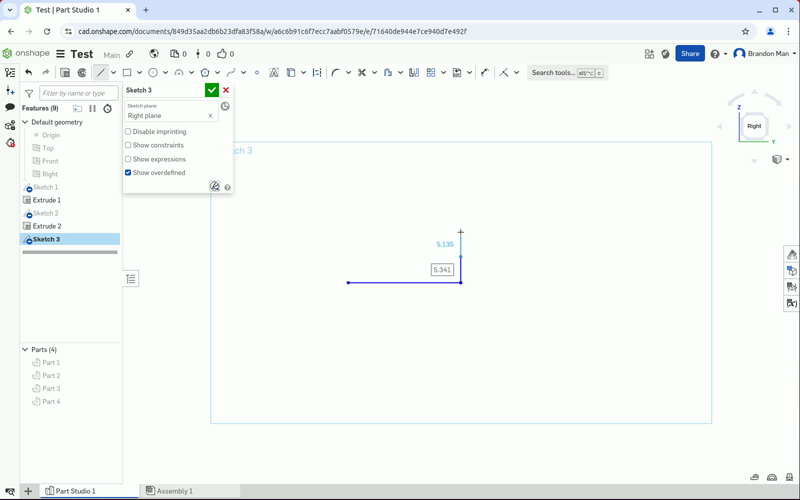
key_down(shift)
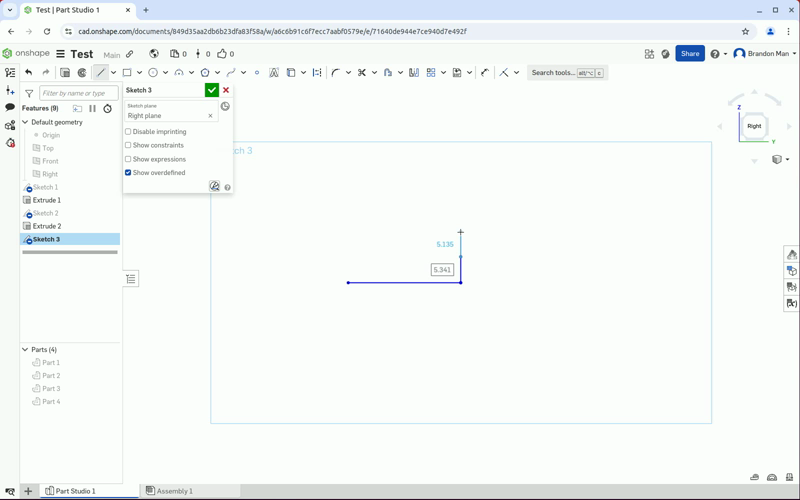
mouse_move(348, 231)
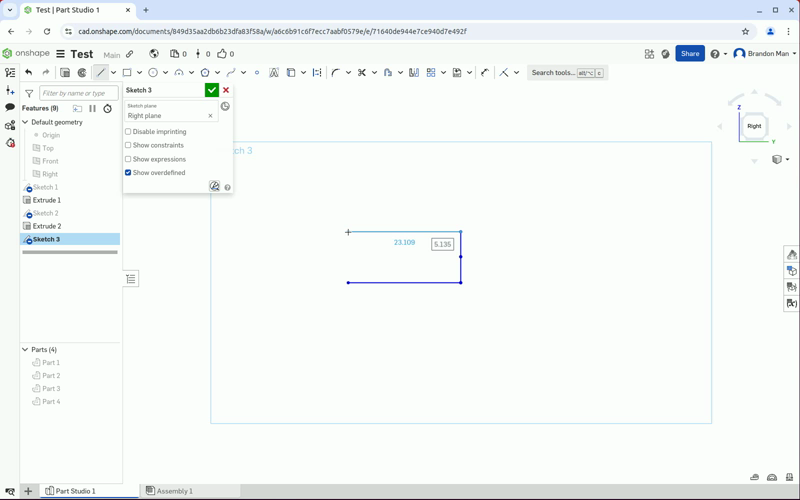
click(348, 231)
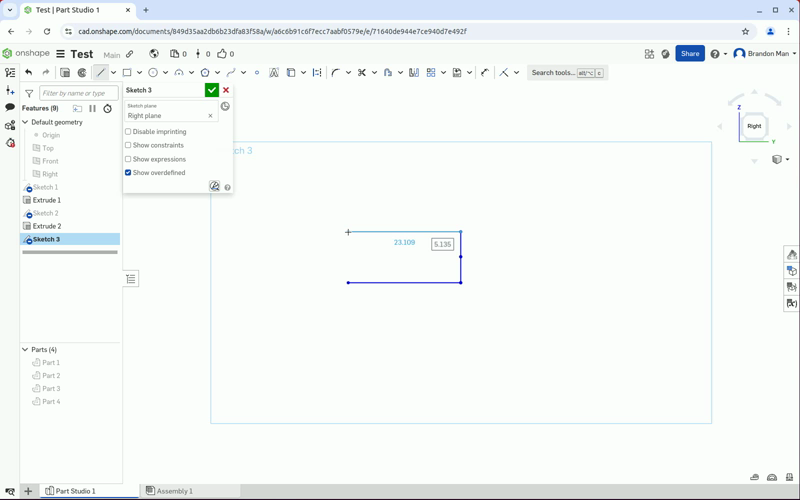
key_up(shift)
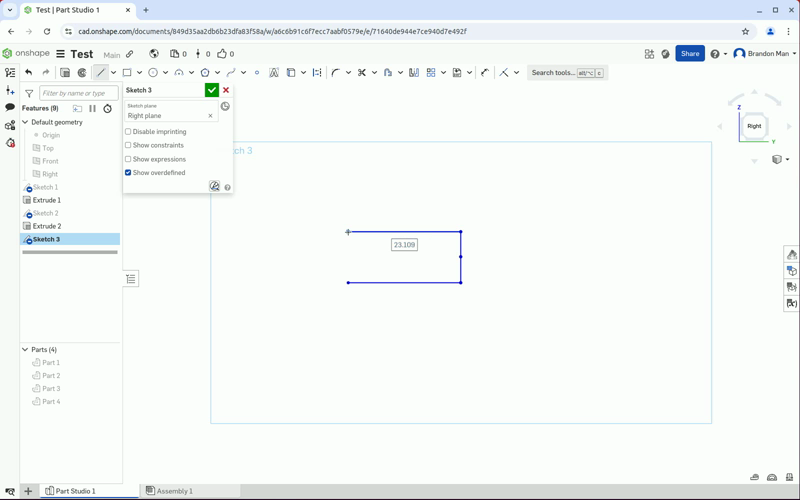
mouse_move(378, 231)
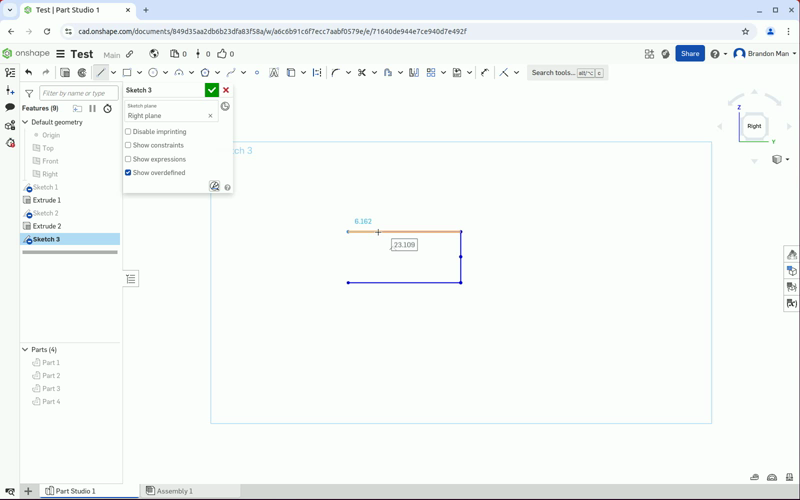
key_down(shift)
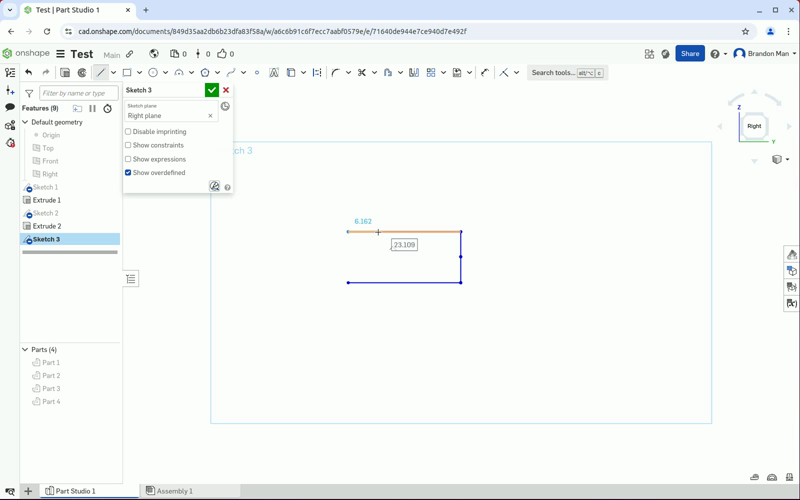
mouse_move(348, 282)
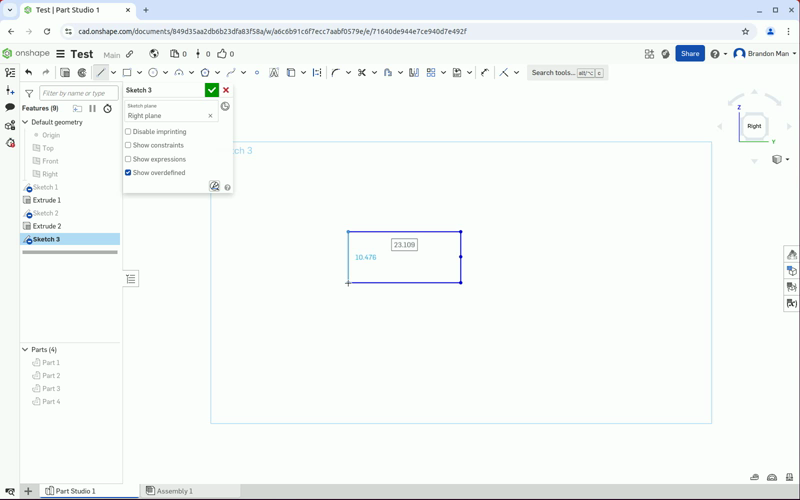
key_up(shift)
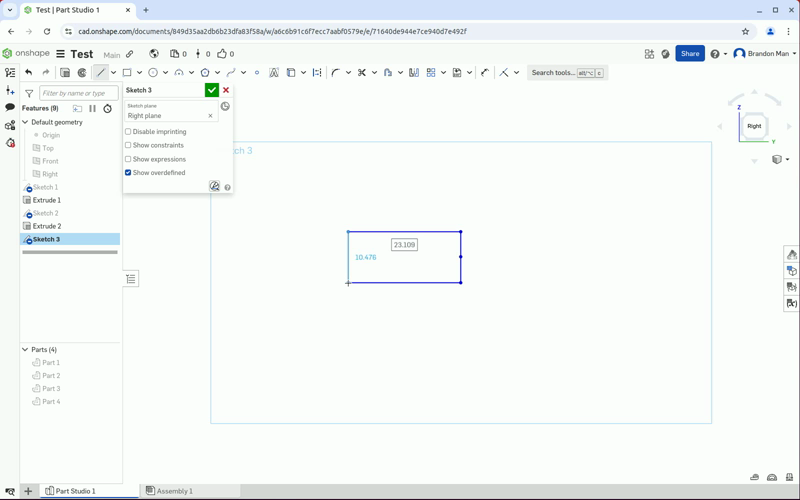
click(348, 282)
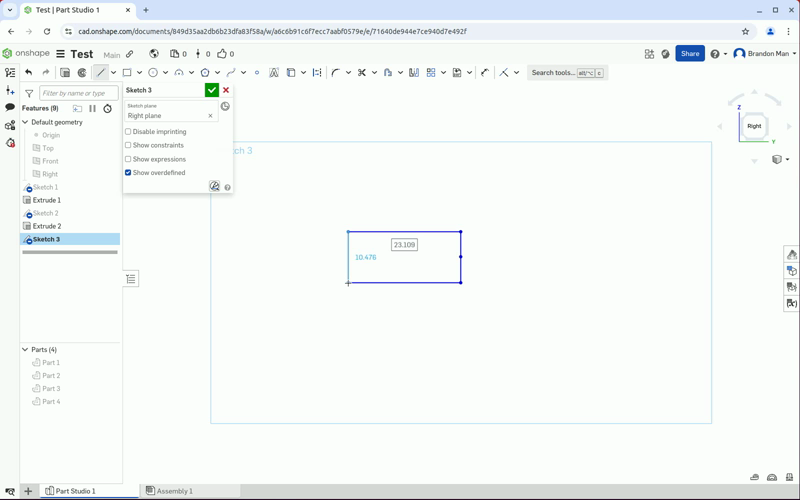
key(esc)
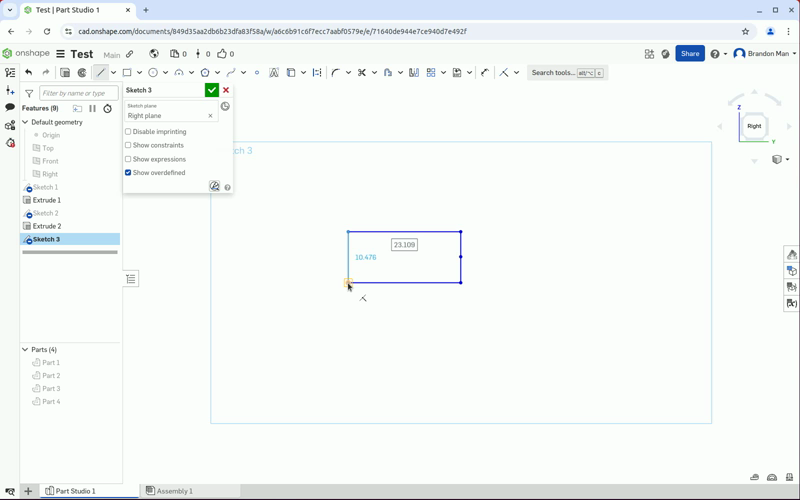
key(a)
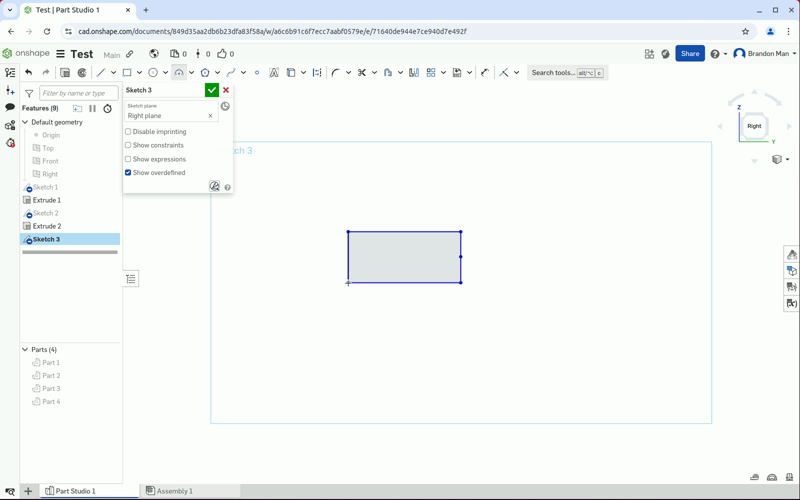
key_down(shift)
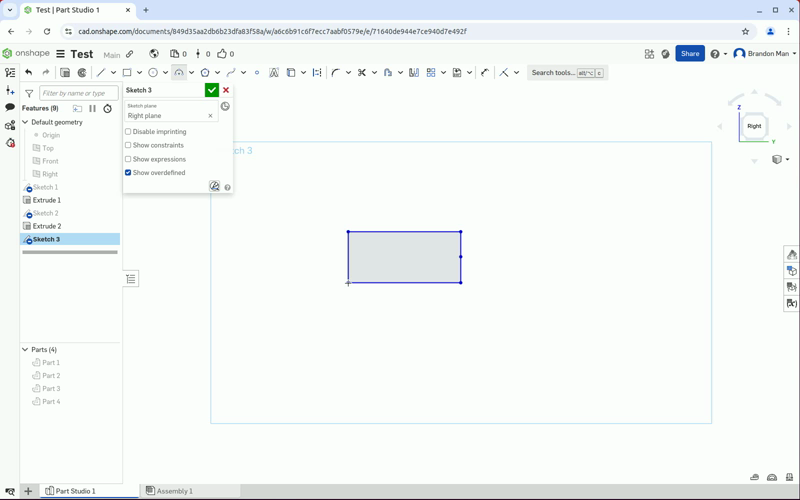
mouse_move(380, 243)
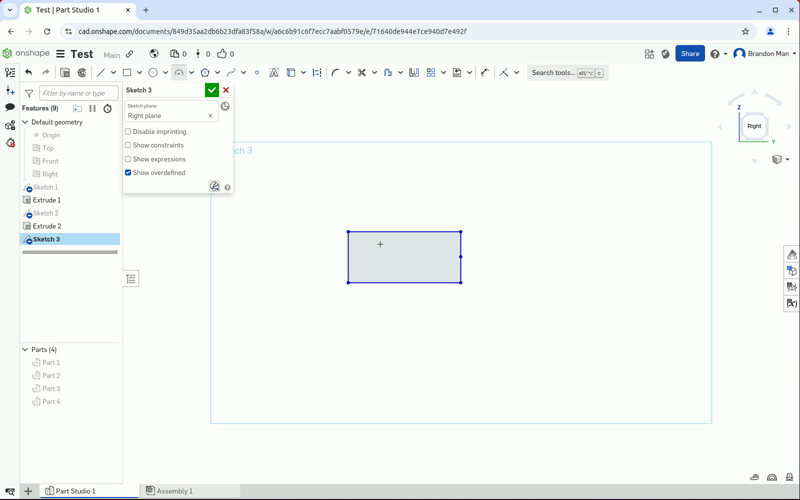
click(380, 243)
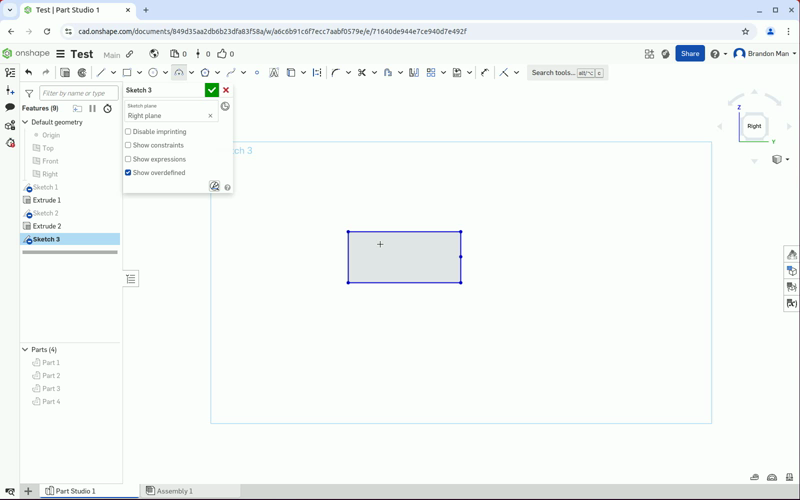
key_up(shift)
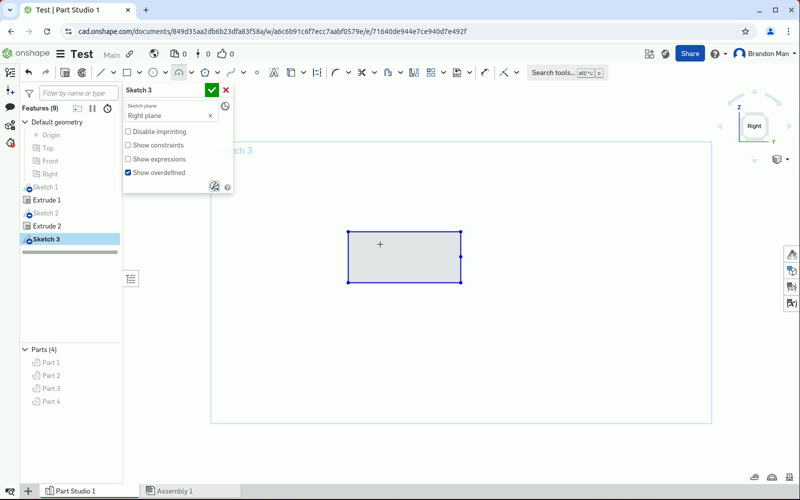
key_down(shift)
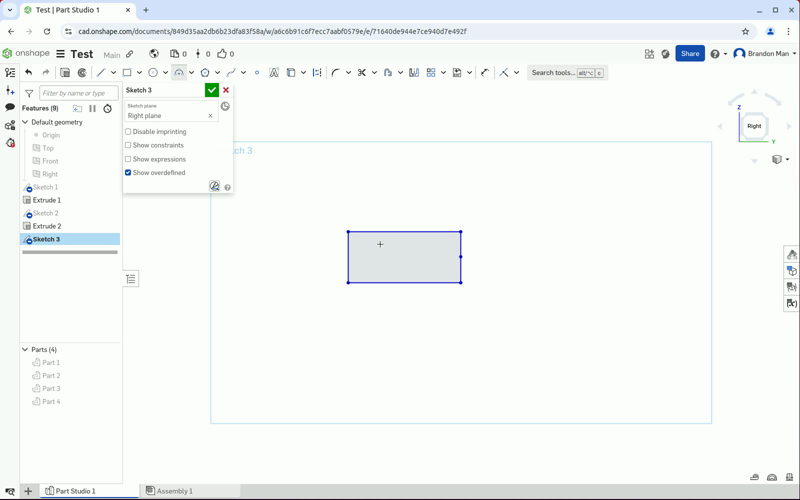
mouse_move(381, 271)
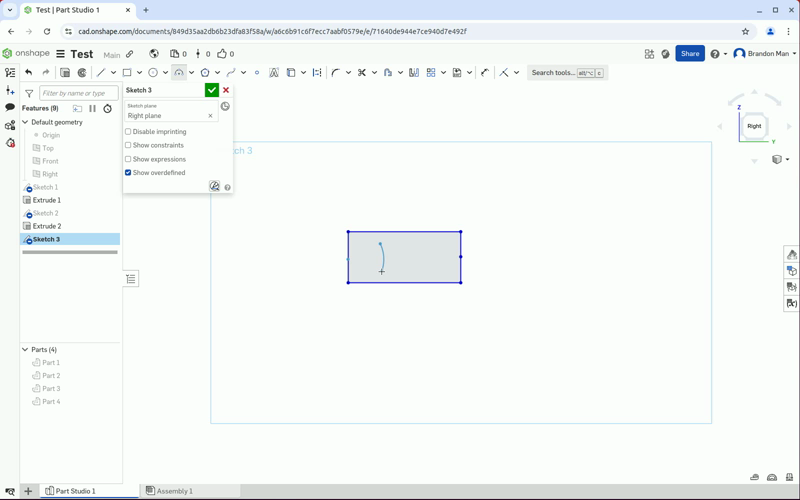
click(381, 271)
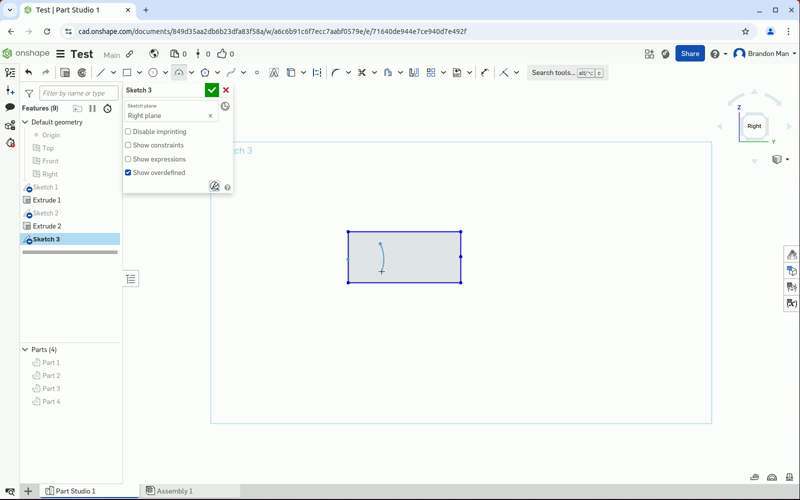
mouse_move(366, 258)
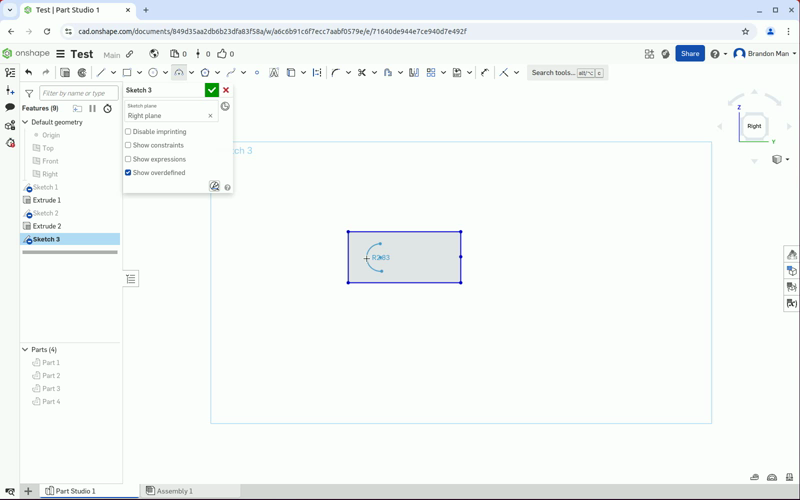
click(366, 258)
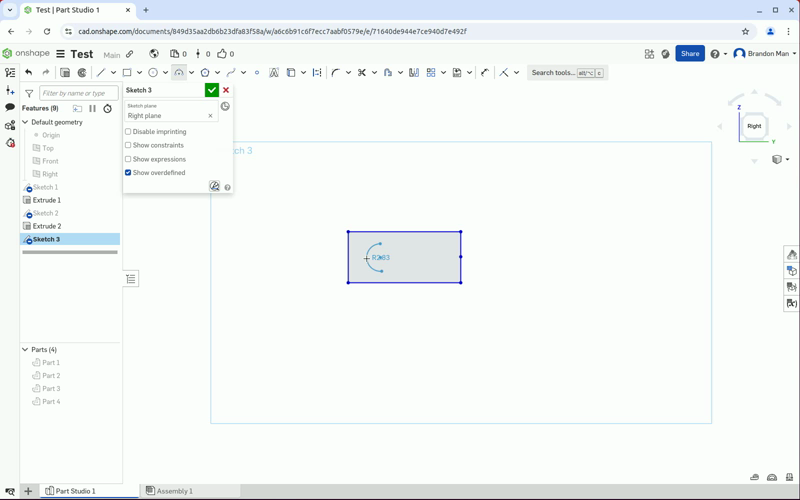
key_up(shift)
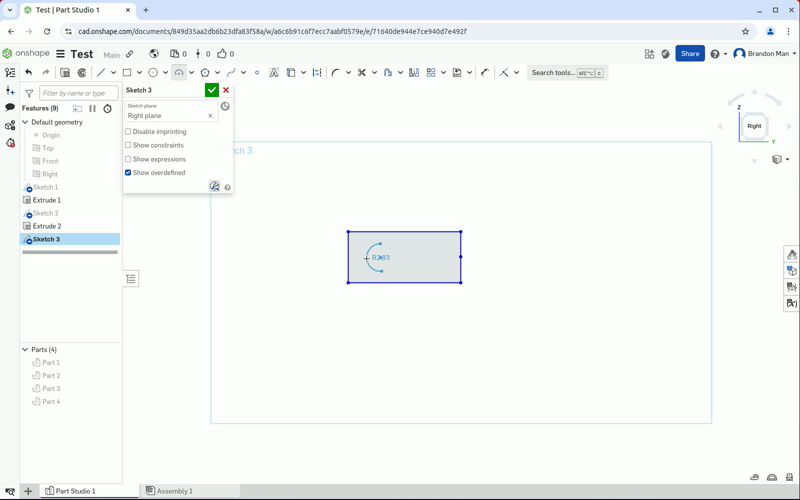
key(esc)
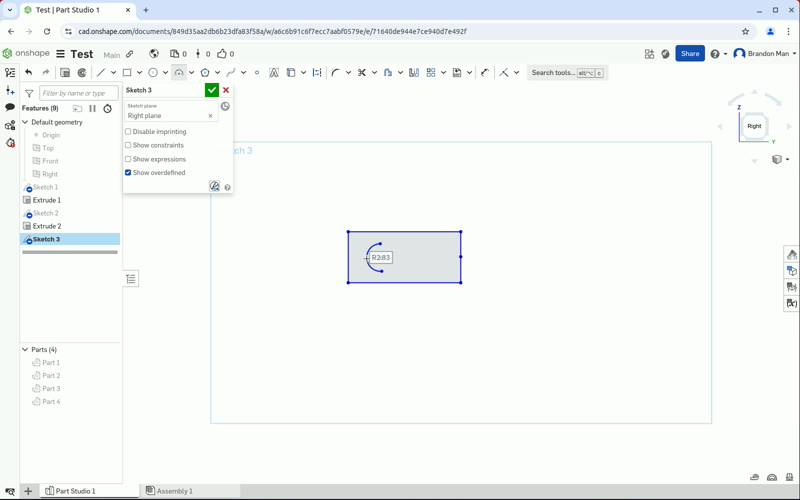
key(l)
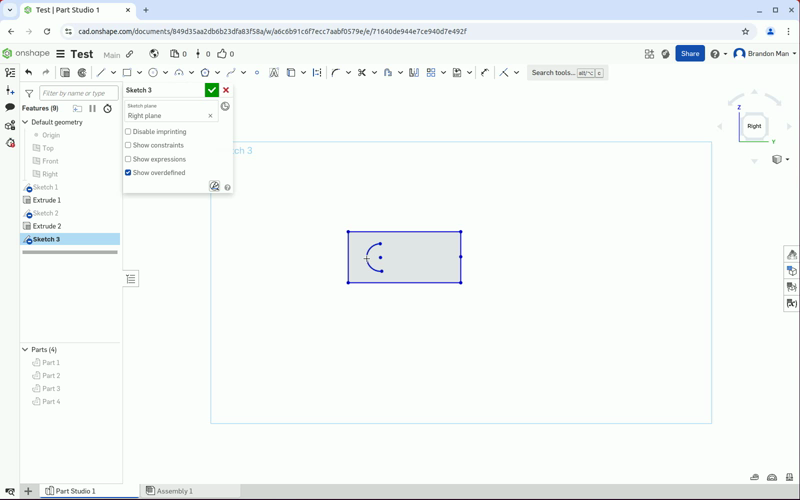
mouse_move(381, 271)
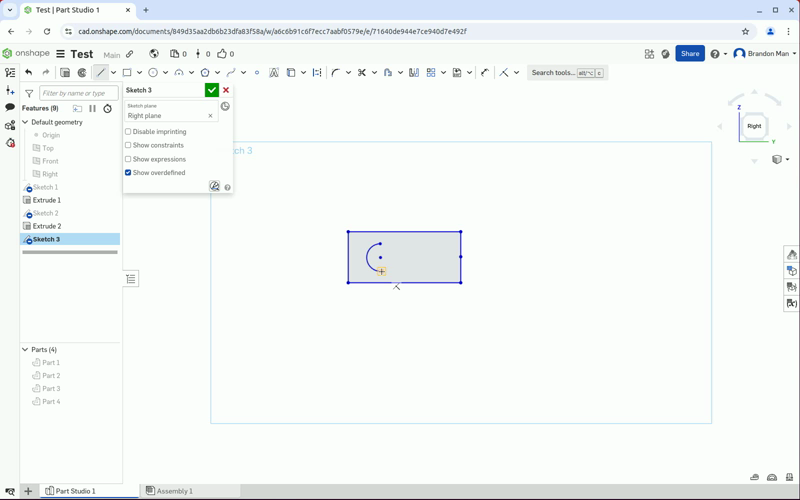
click(381, 271)
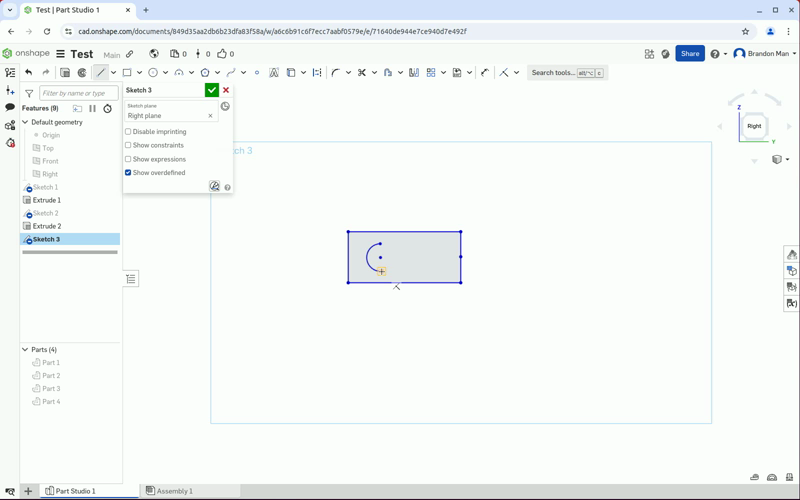
key_down(shift)
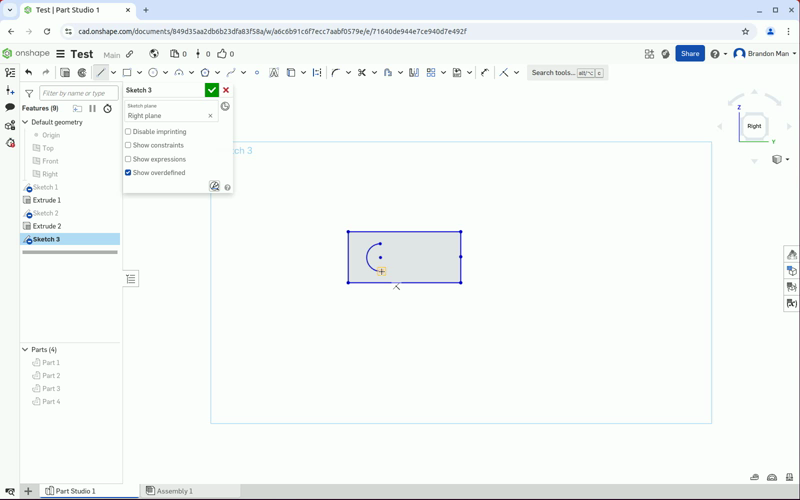
mouse_move(411, 271)
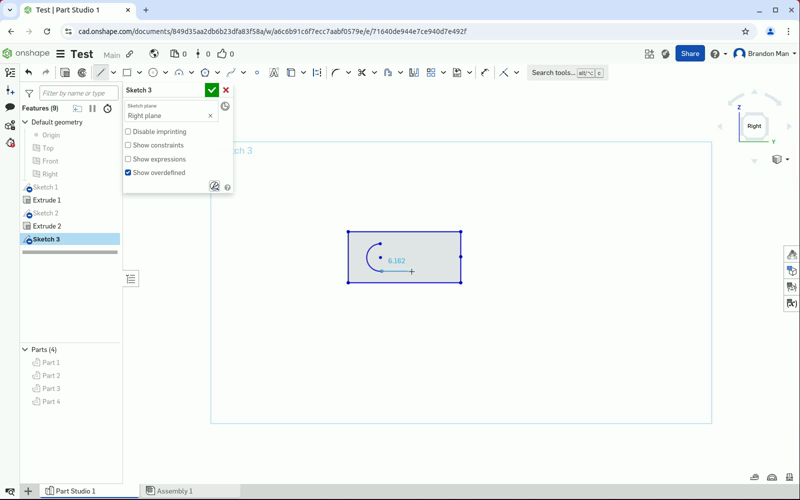
mouse_move(428, 271)
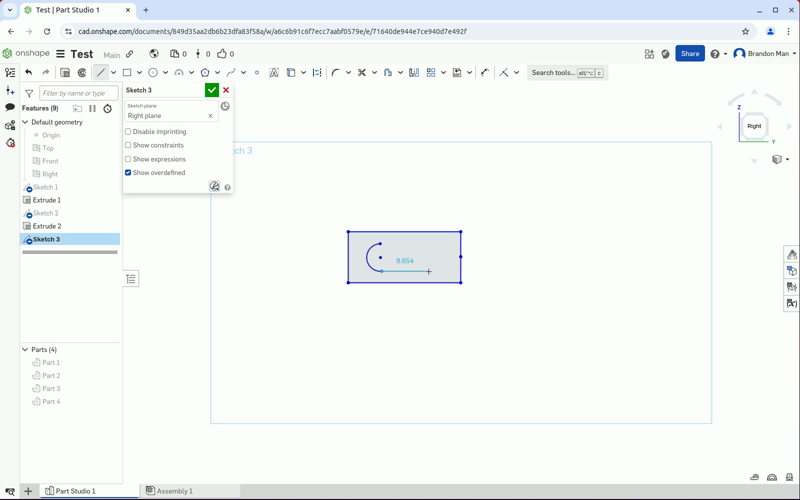
click(428, 271)
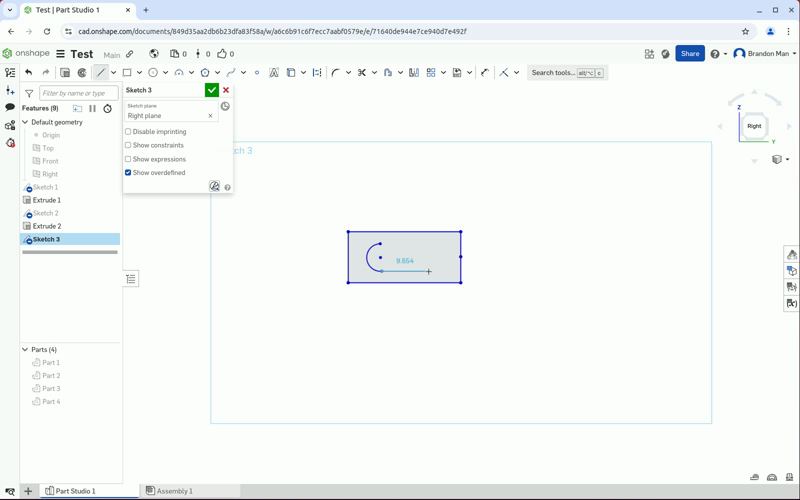
key_up(shift)
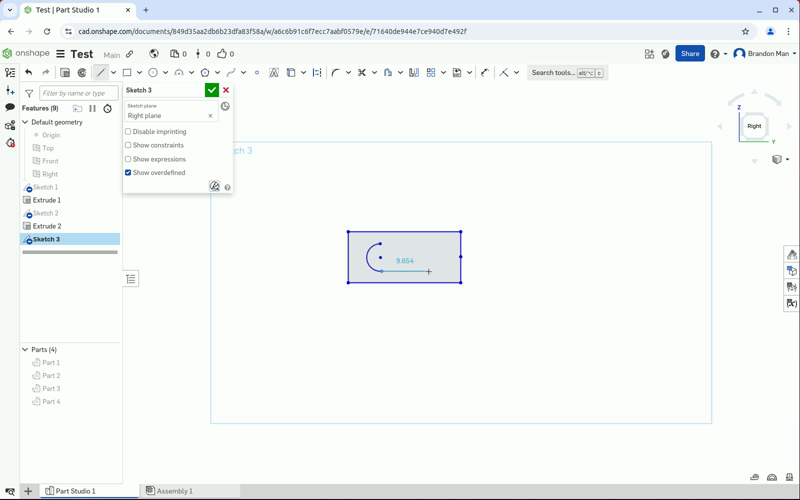
key(esc)
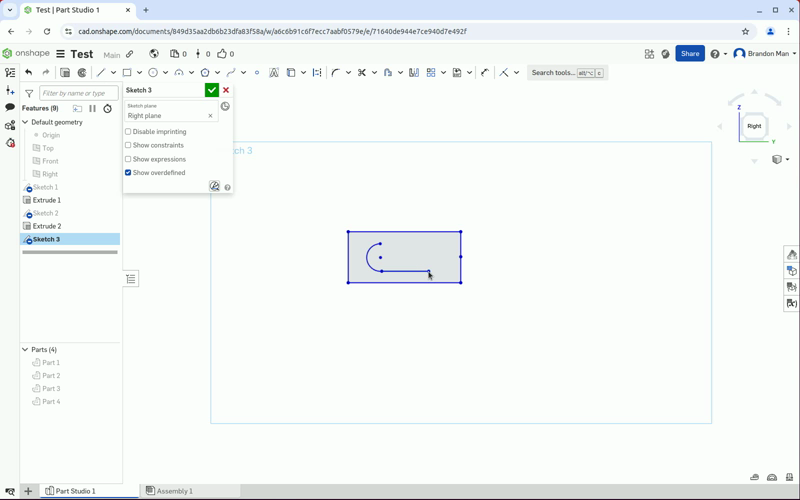
key(a)
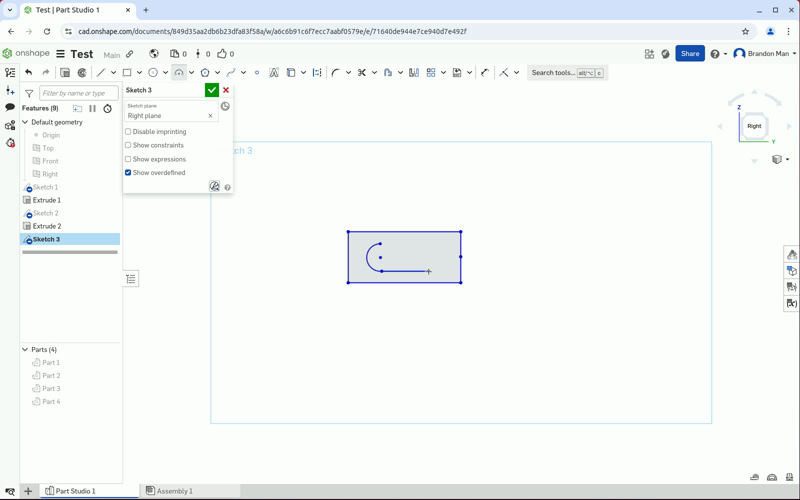
mouse_move(428, 271)
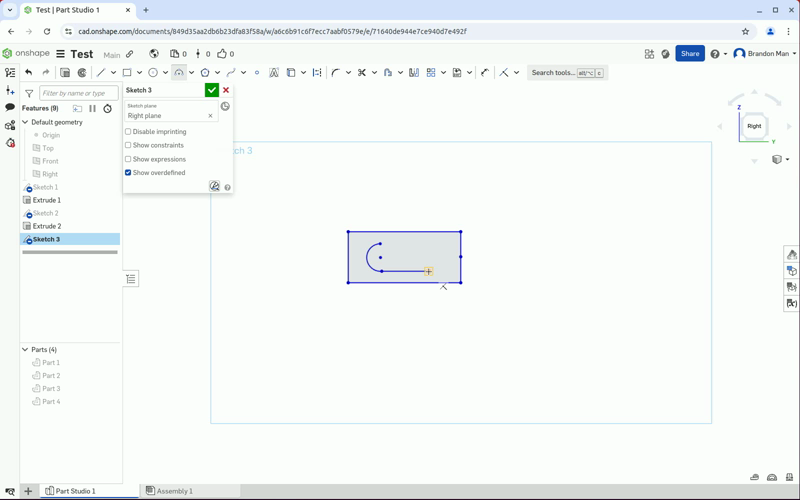
click(428, 271)
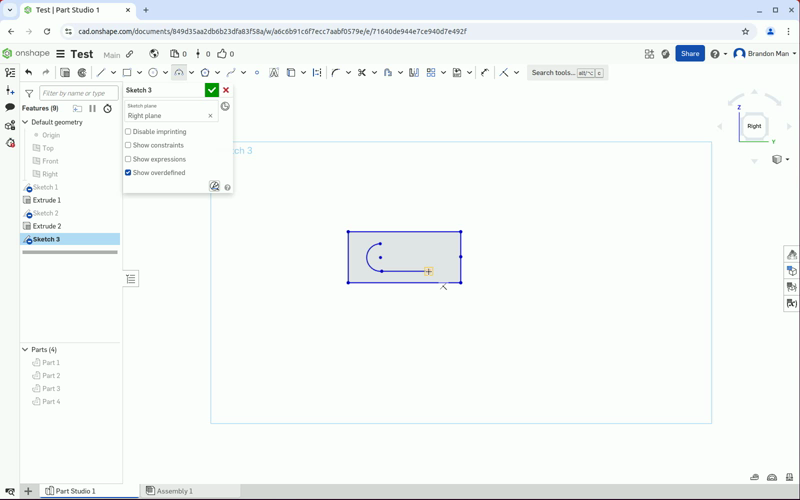
key_down(shift)
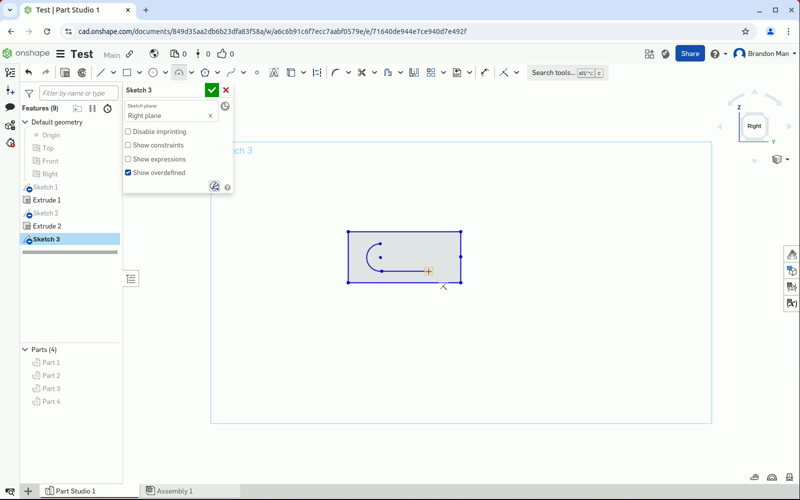
mouse_move(428, 243)
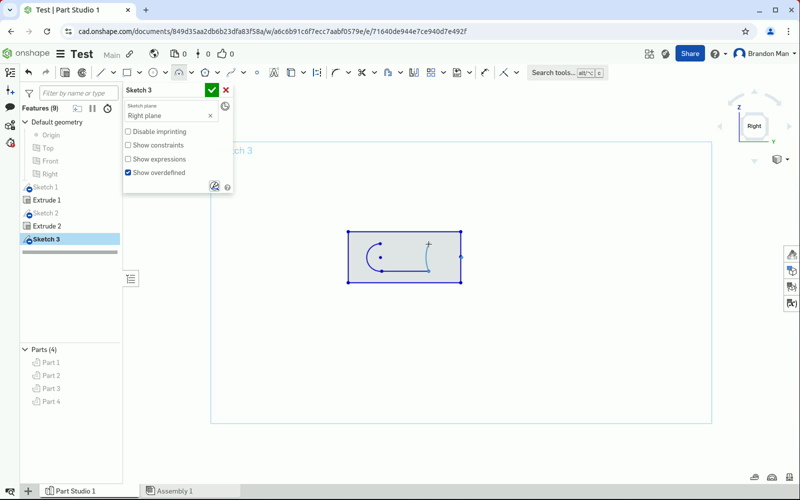
click(428, 243)
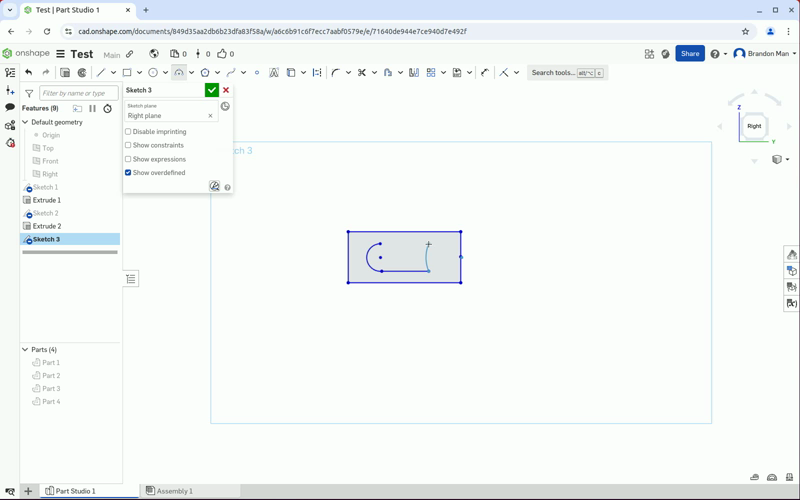
mouse_move(442, 257)
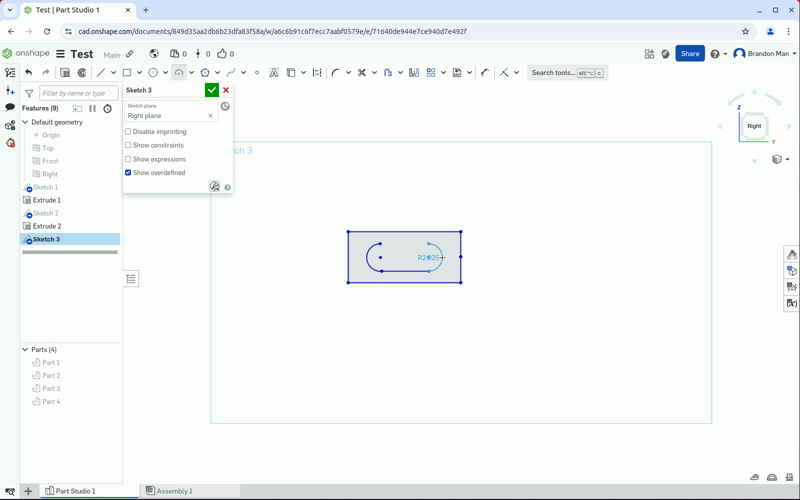
click(442, 257)
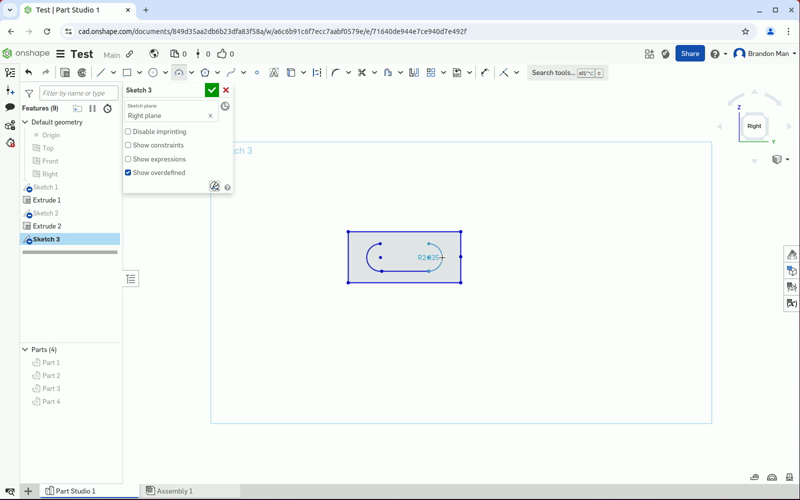
key_up(shift)
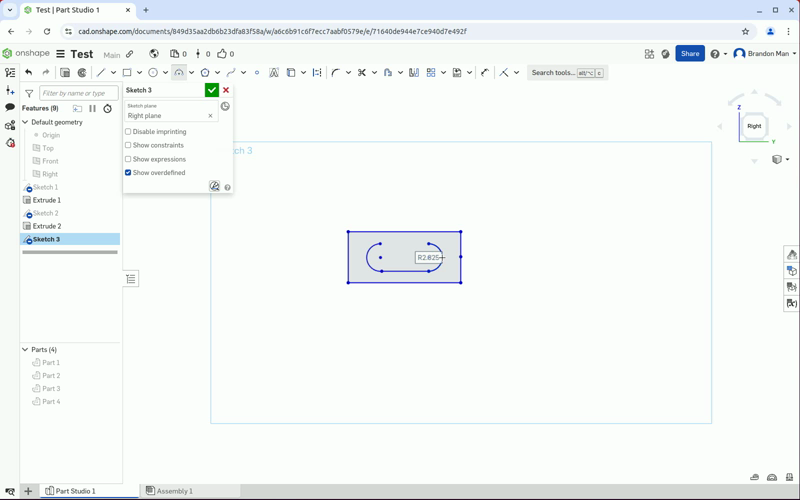
key(esc)
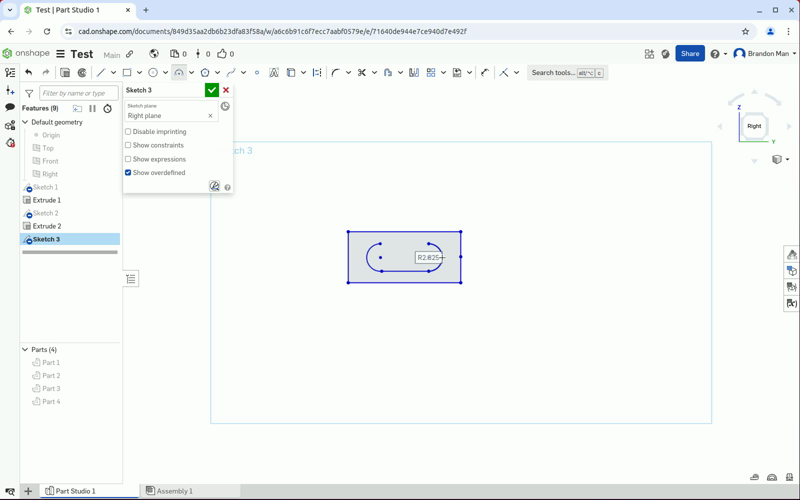
key(l)
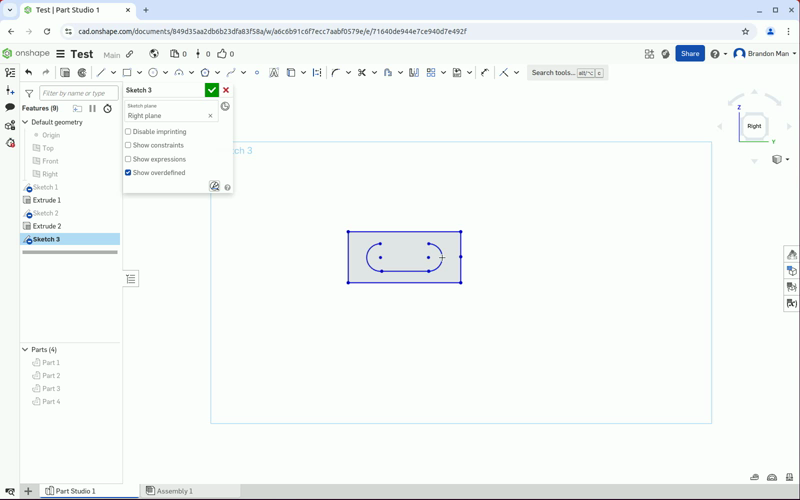
mouse_move(428, 243)
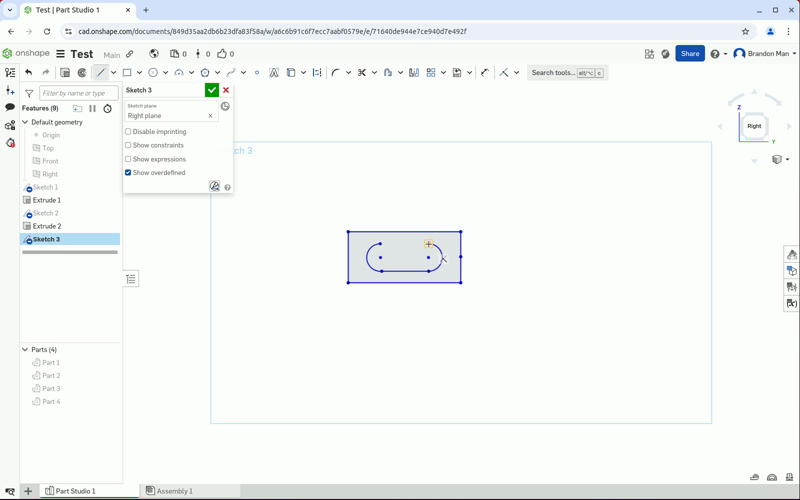
click(428, 243)
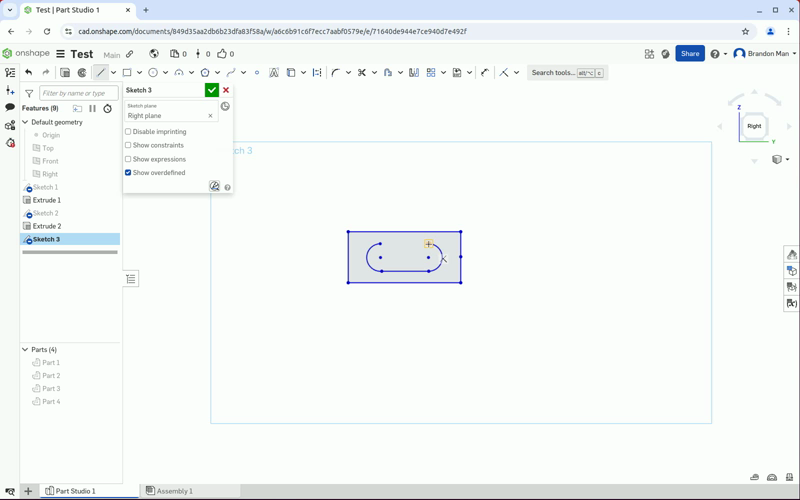
mouse_move(458, 243)
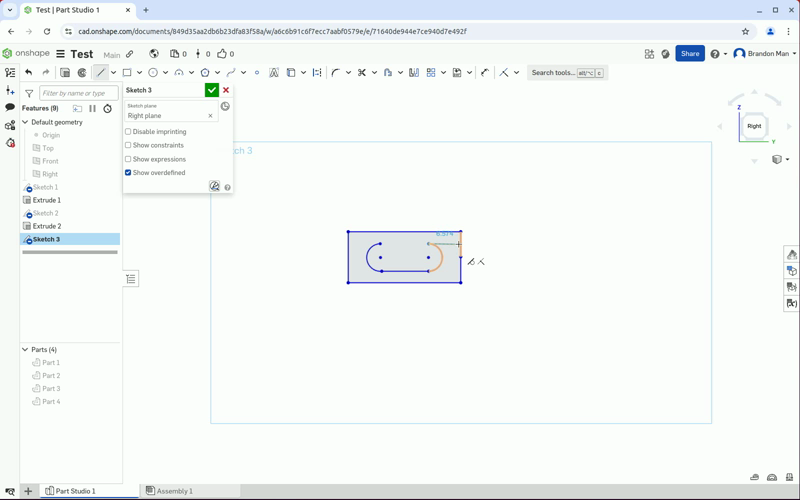
key_down(shift)
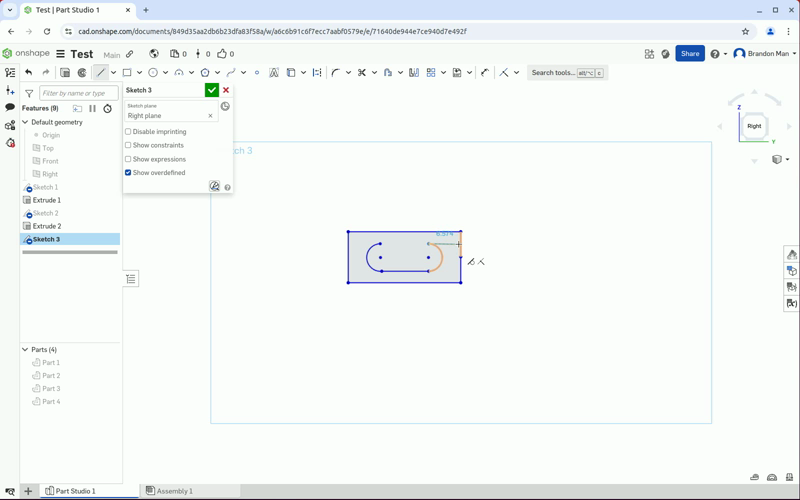
mouse_move(380, 243)
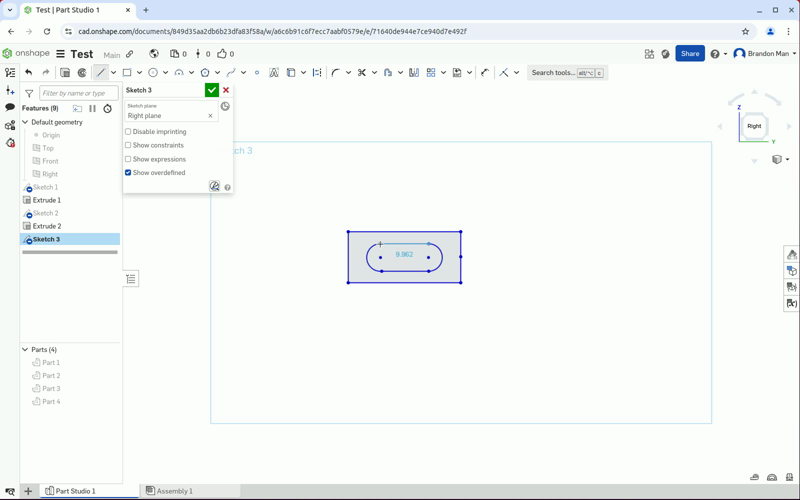
key_up(shift)
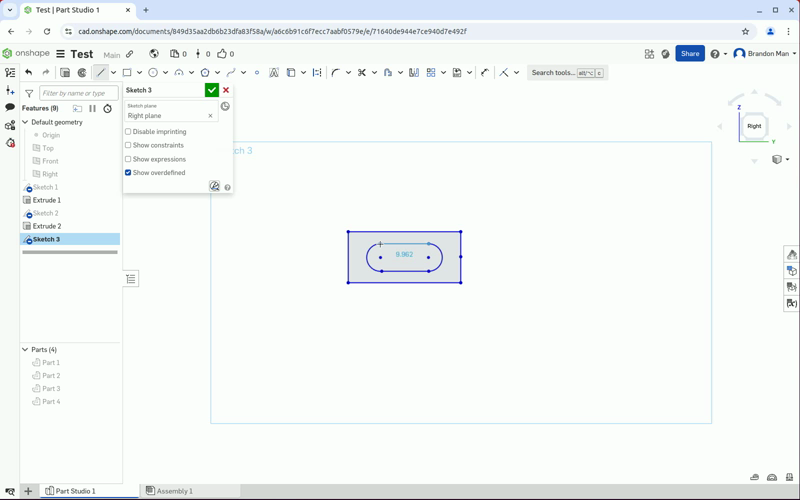
click(380, 243)
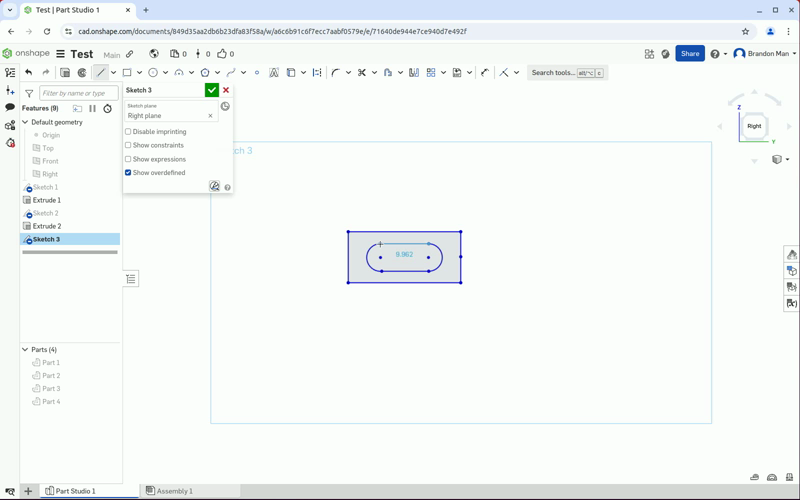
key(esc)
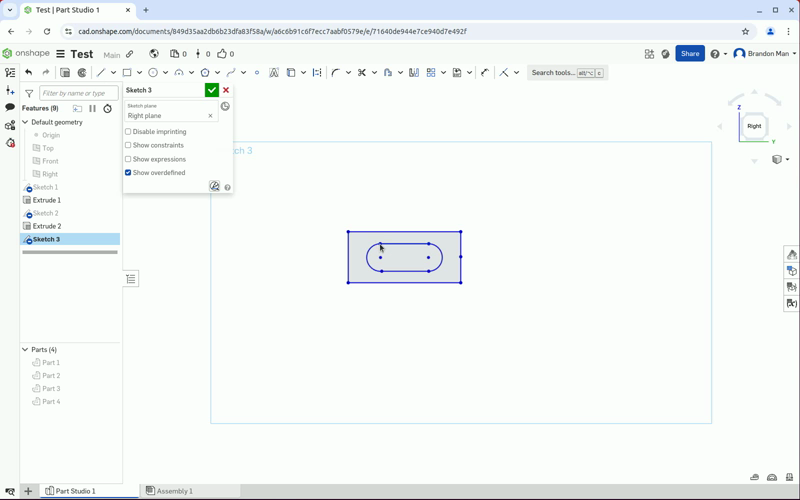
mouse_move(453, 241)
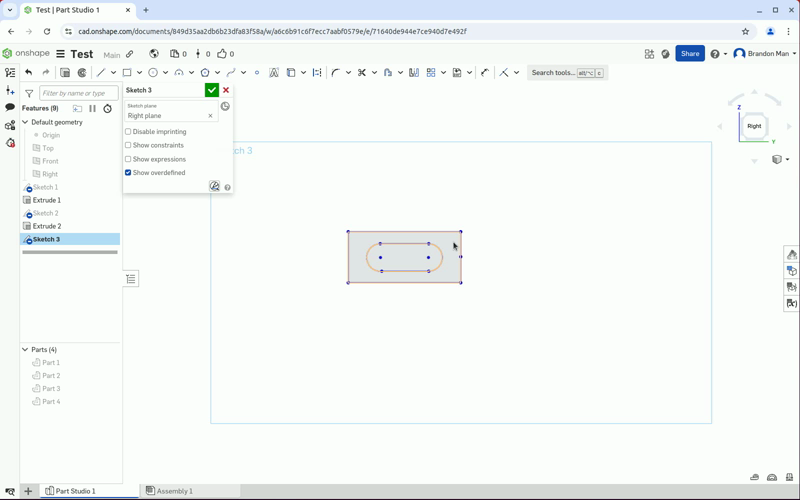
click(453, 241)
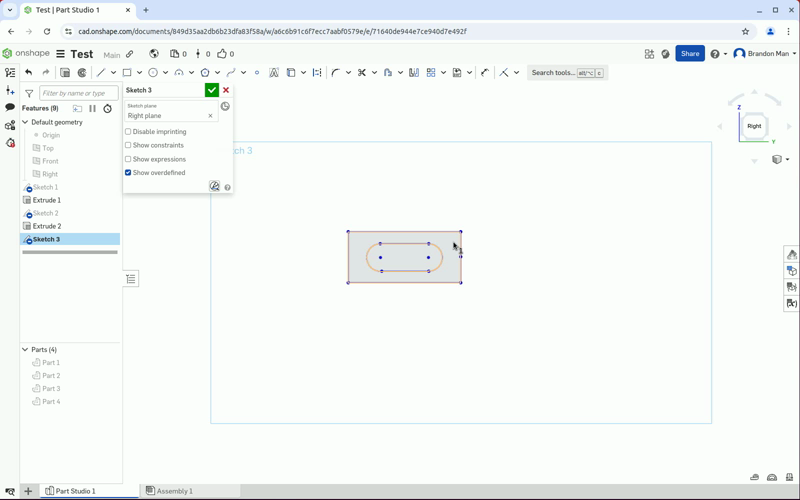
mouse_move(73, 352)
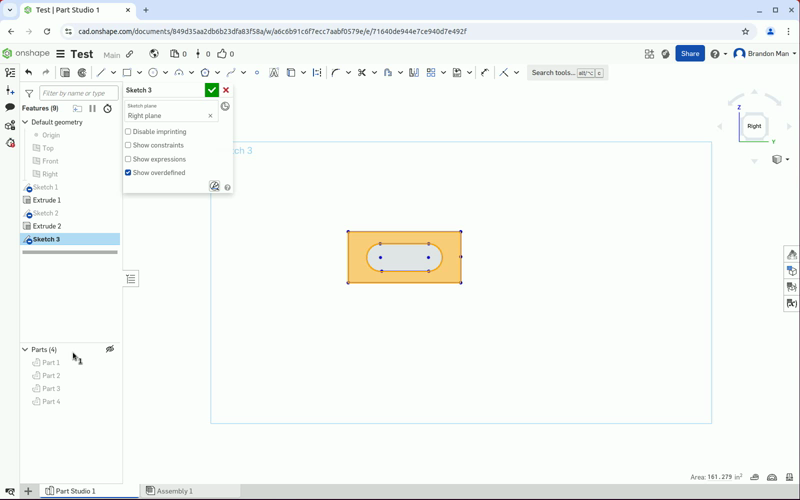
key(shift+y)
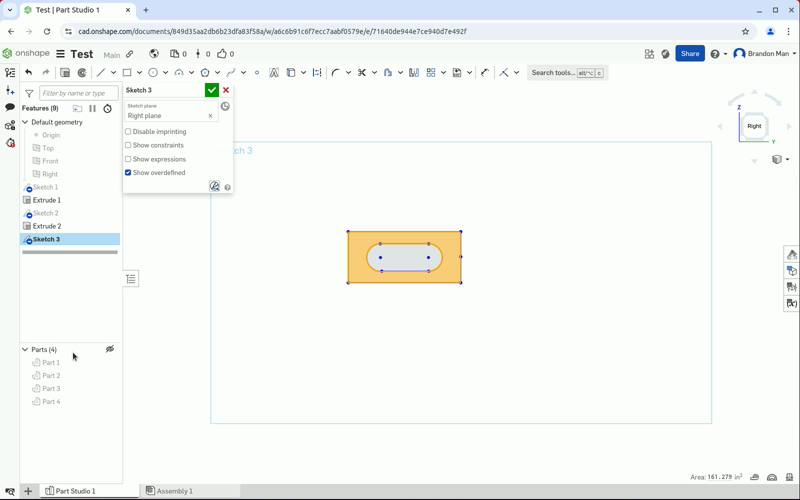
key(shift+e)
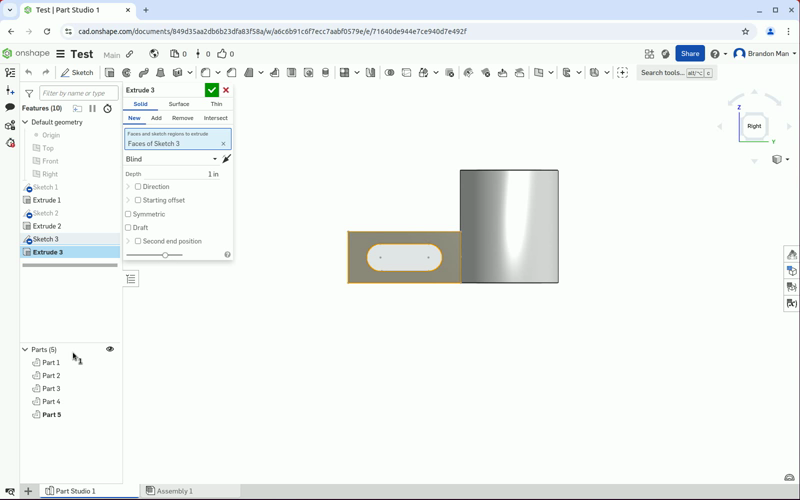
mouse_move(143, 106)
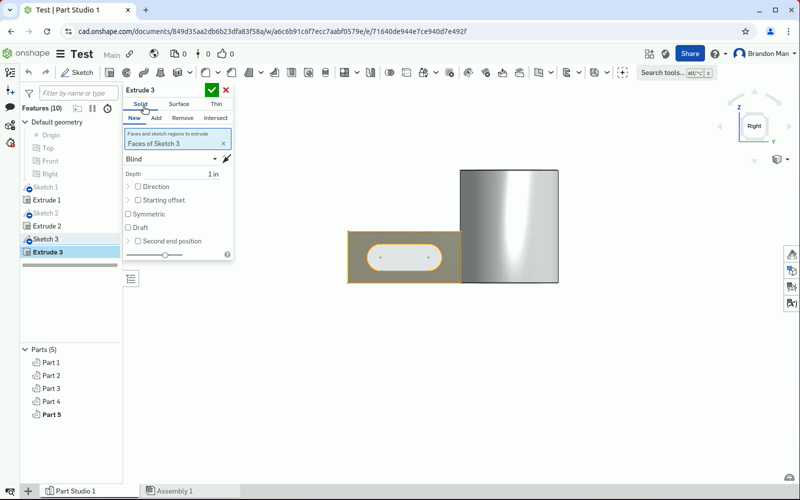
click(143, 106)
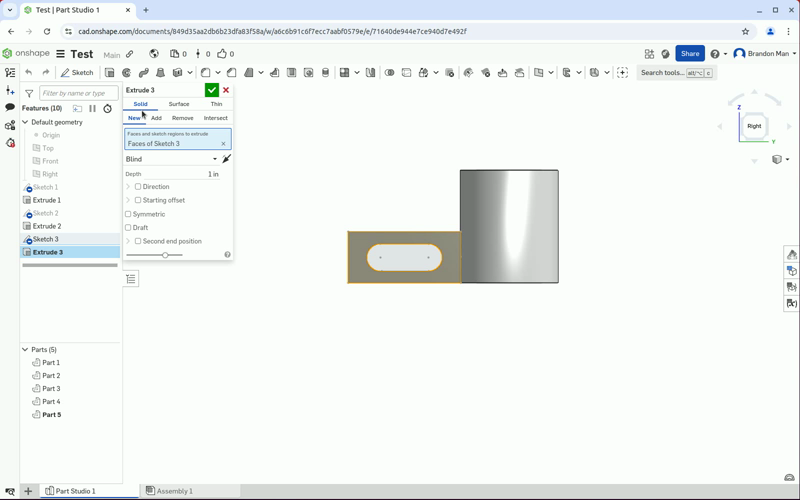
mouse_move(137, 120)
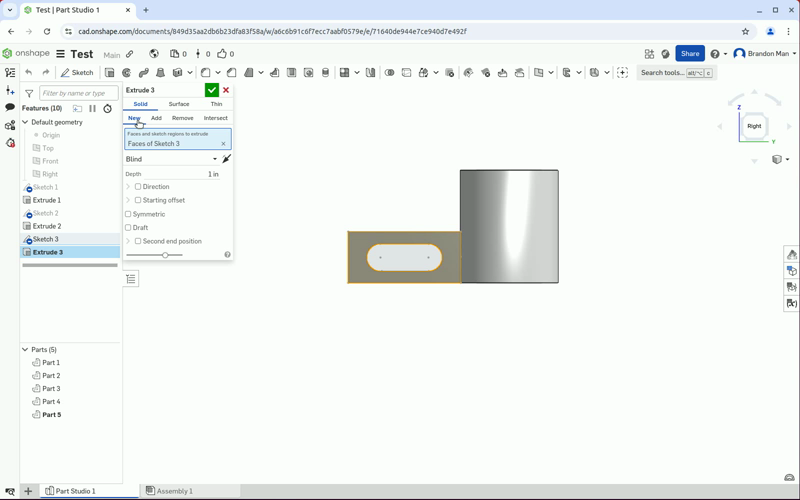
click(137, 120)
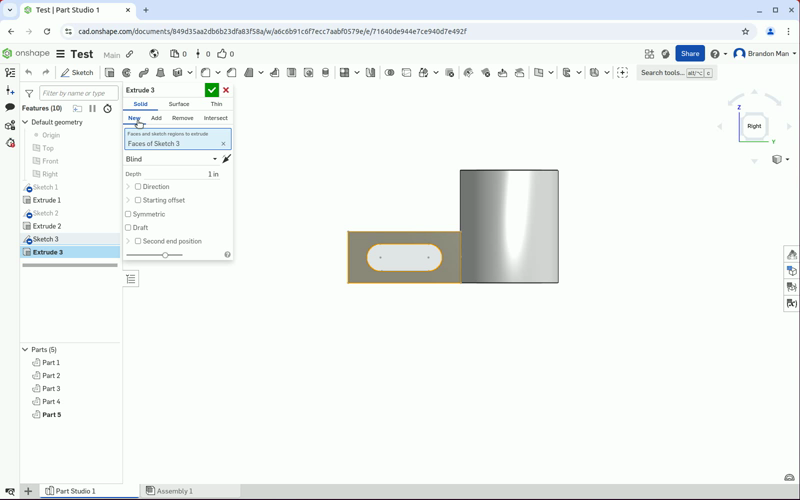
key(tab, 4)
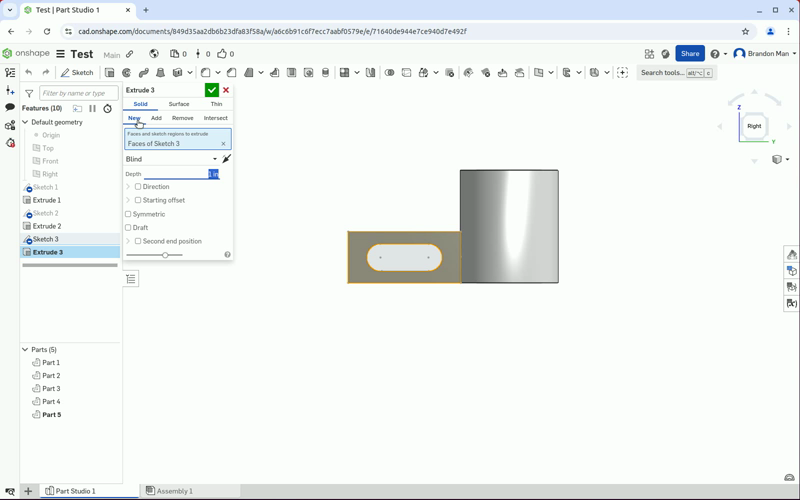
text(13.239)
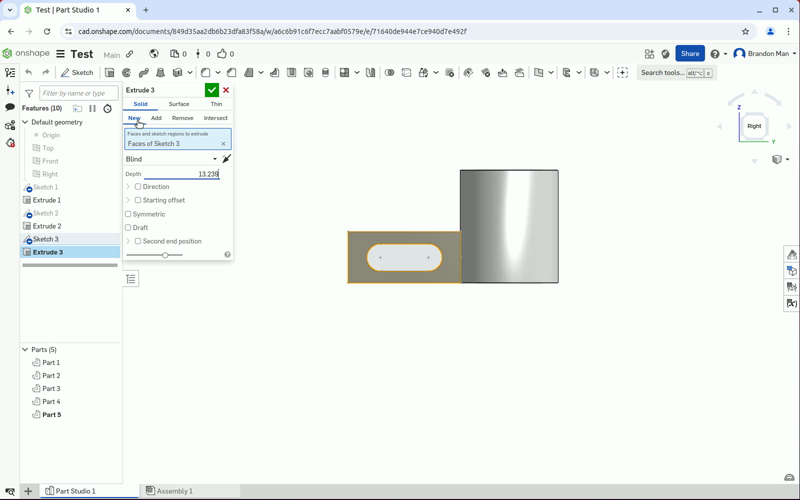
key(enter)
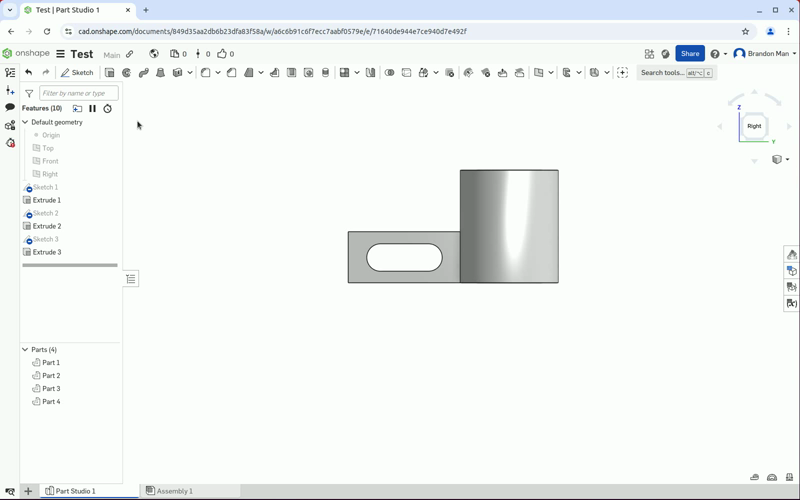
key(shift+h)
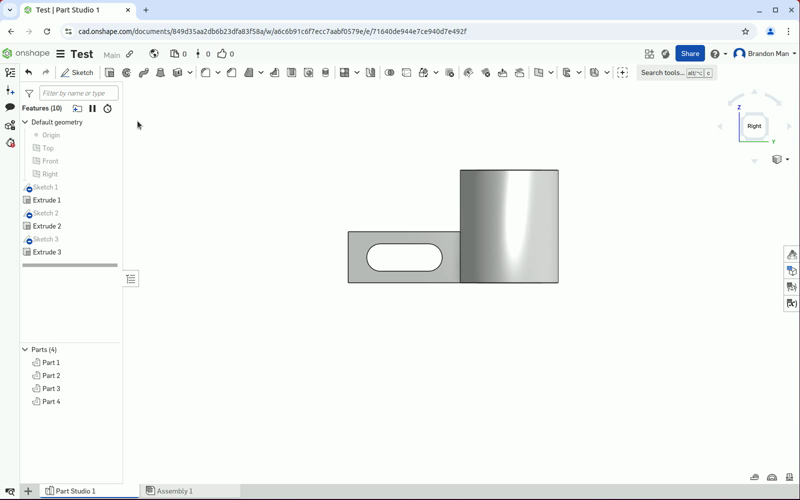
key(shift+h)
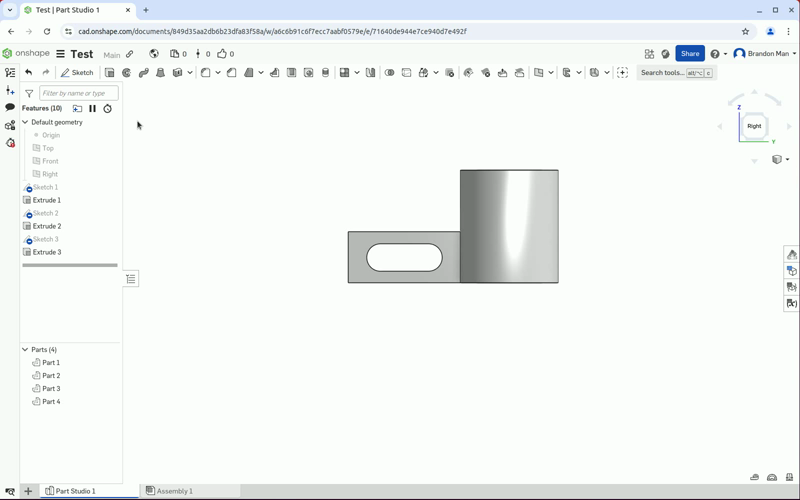
mouse_move(73, 189)
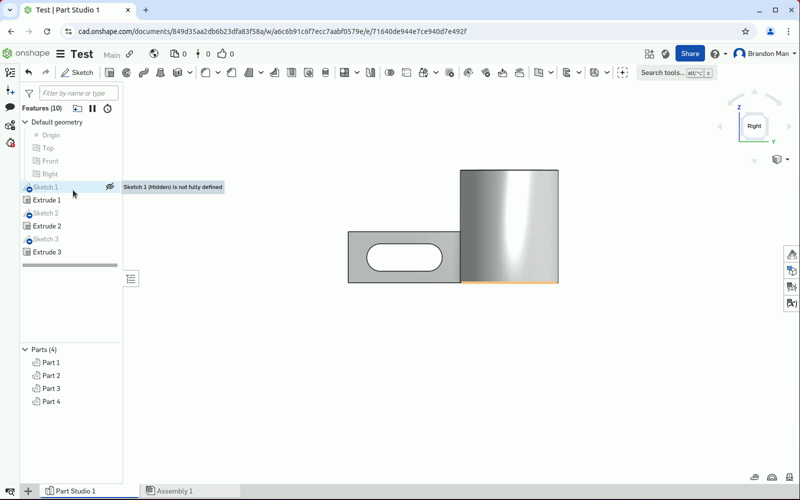
click(73, 189)
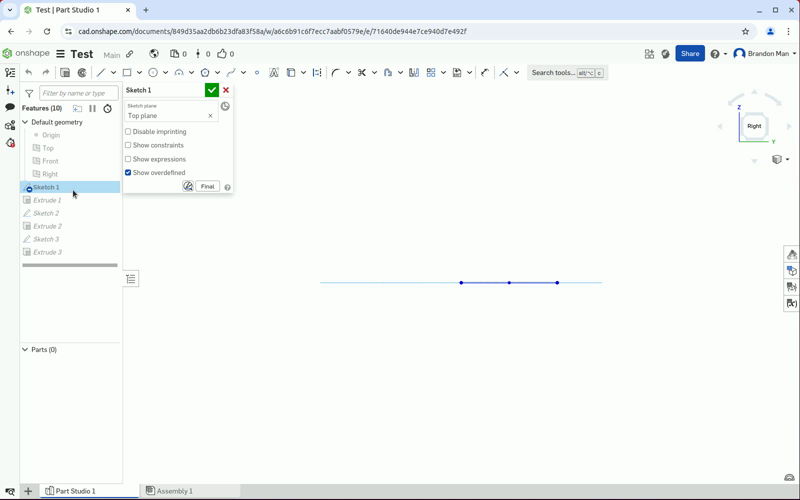
mouse_move(229, 92)
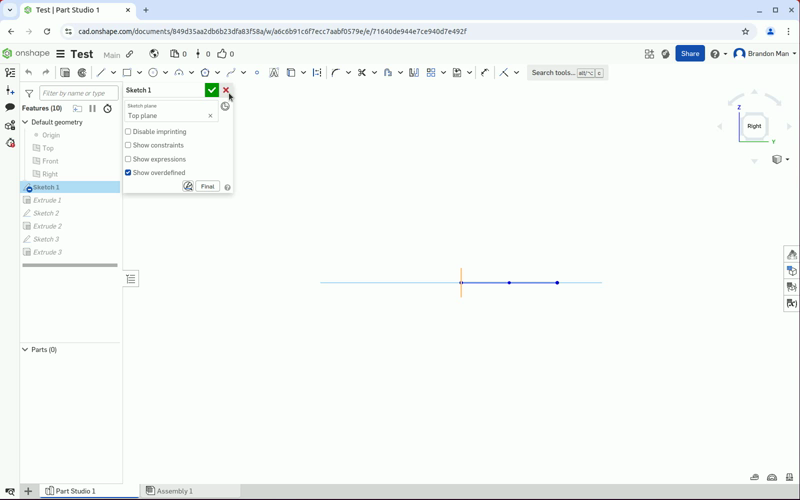
click(229, 92)
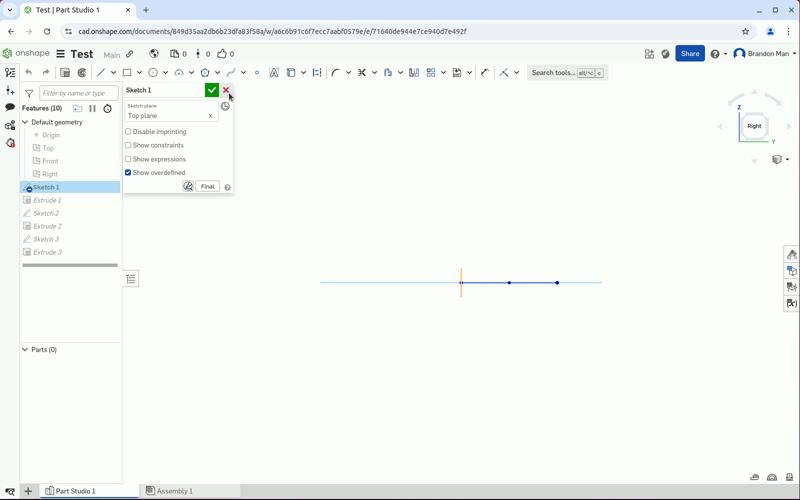
key(shift+s)
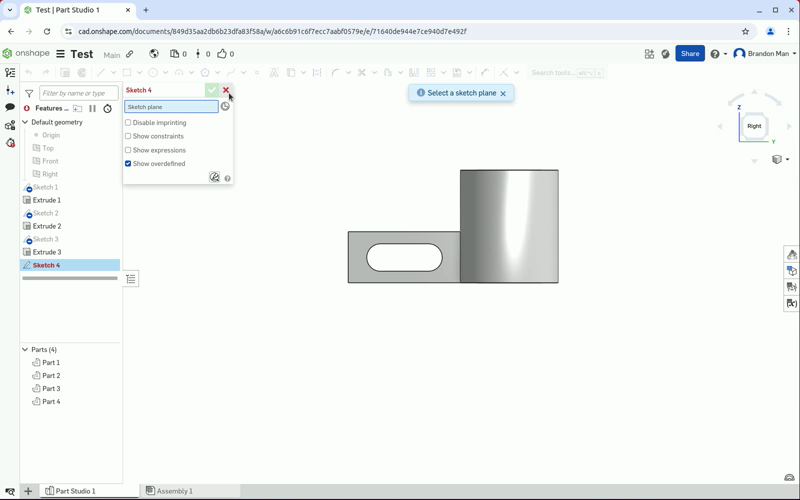
mouse_move(73, 176)
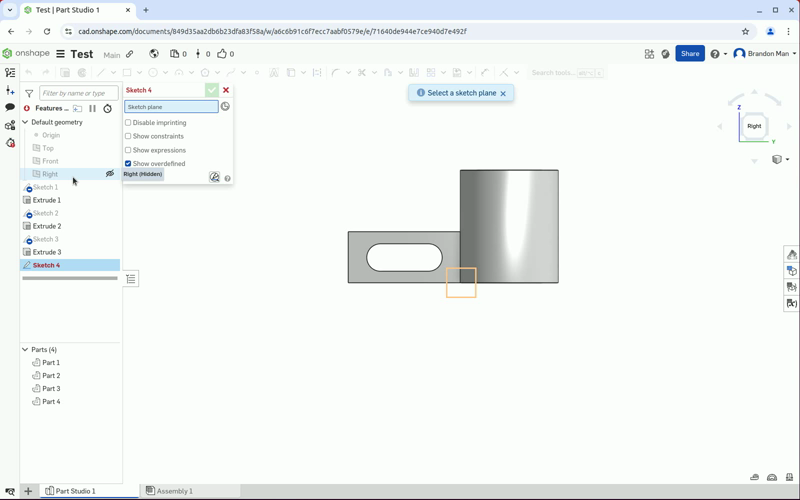
click(73, 176)
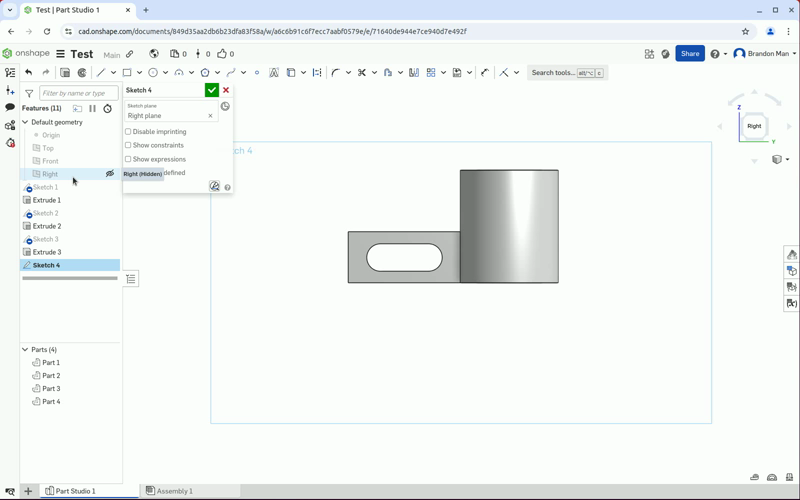
mouse_move(73, 352)
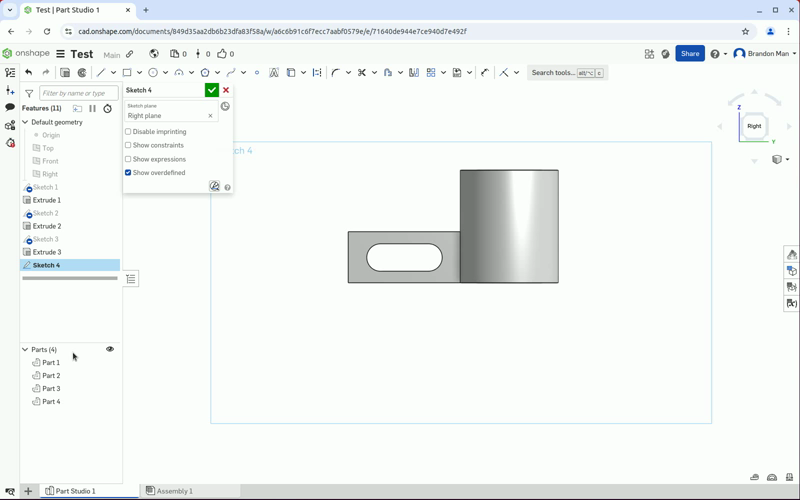
key(y)
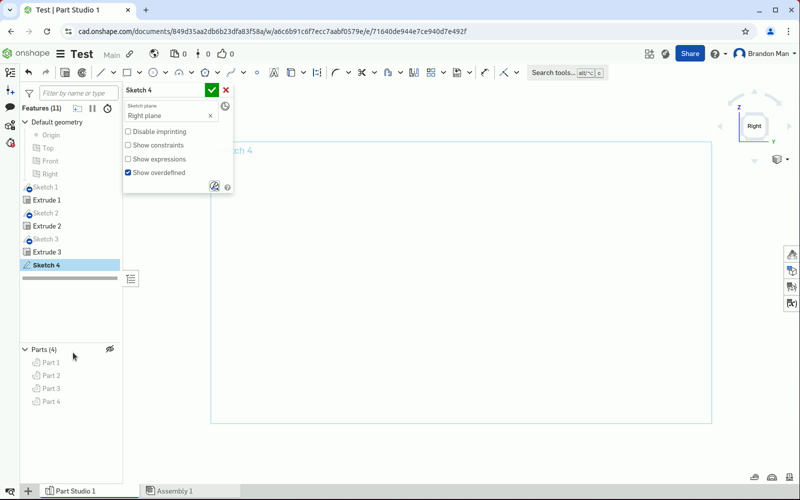
key(l)
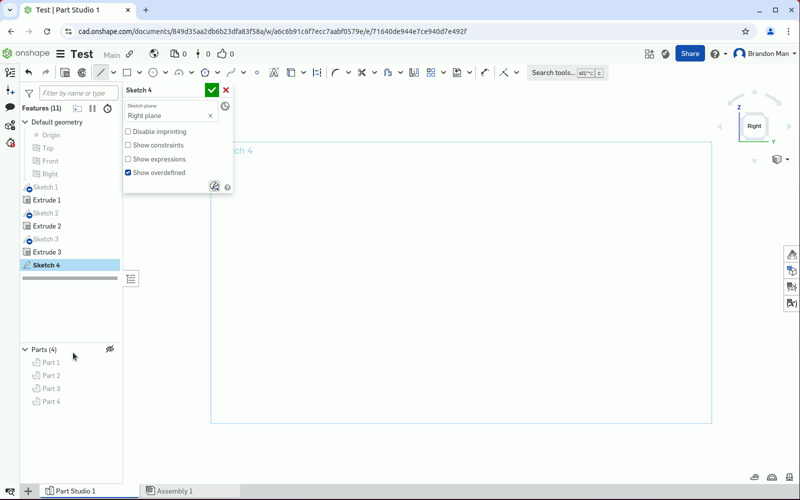
key_down(shift)
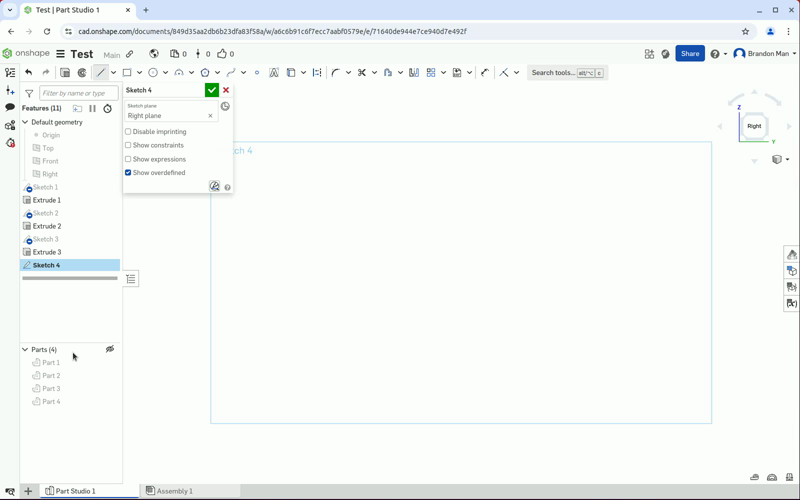
mouse_move(348, 231)
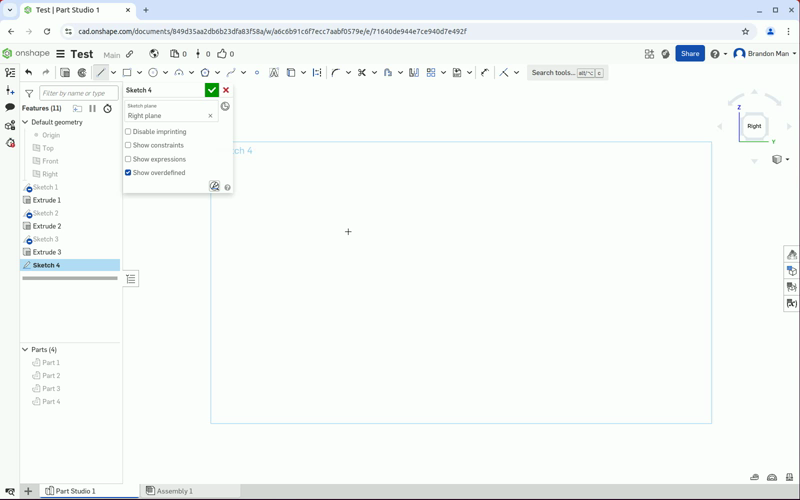
click(348, 231)
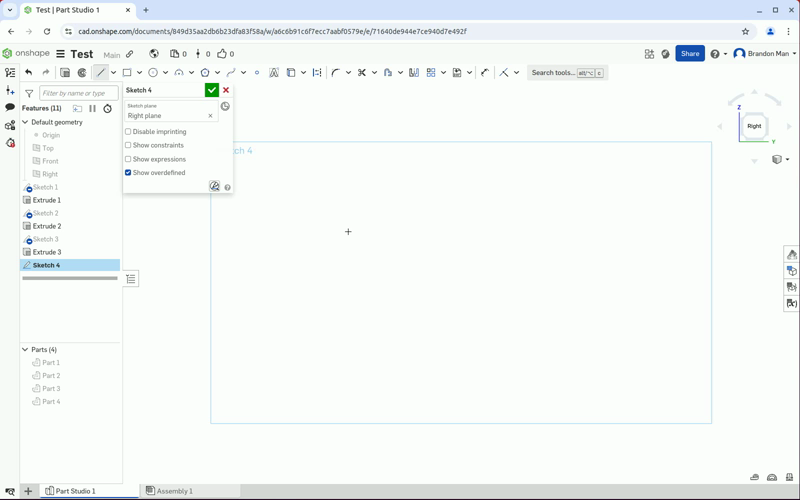
key_up(shift)
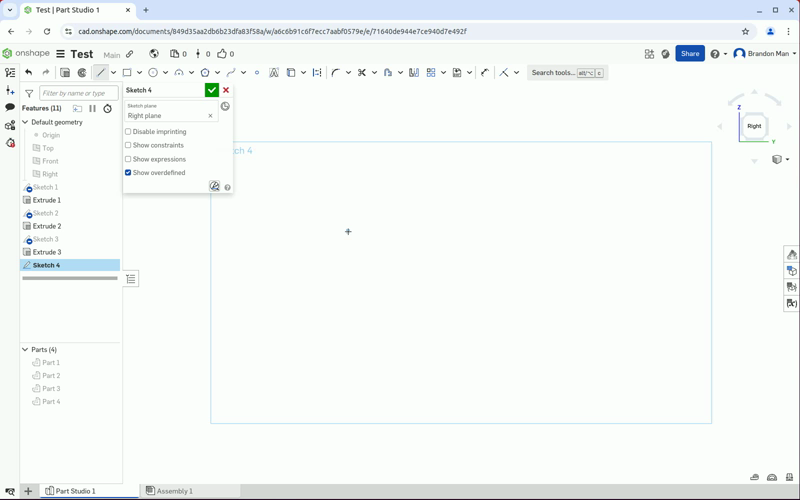
key_down(shift)
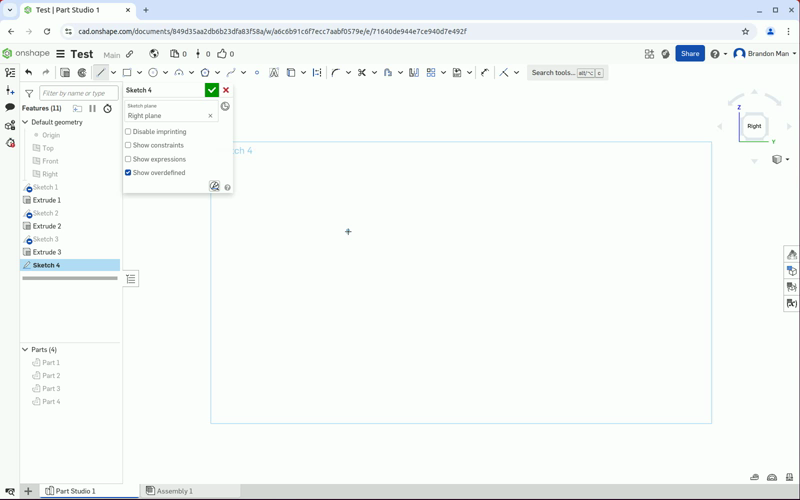
mouse_move(460, 231)
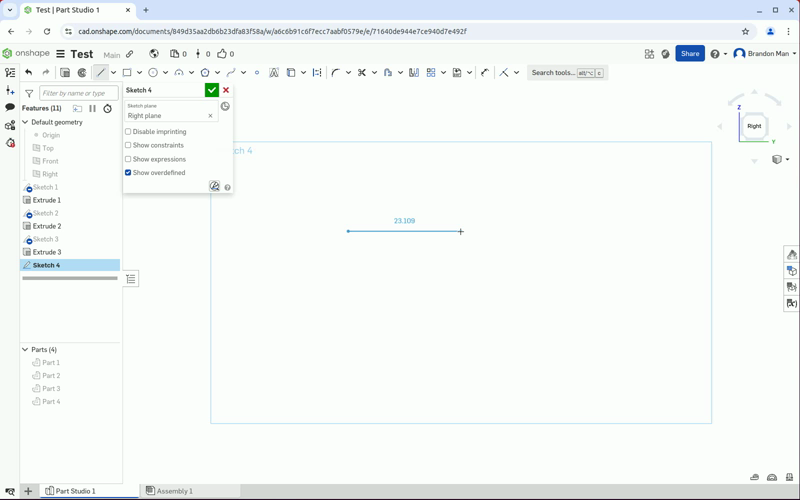
click(460, 231)
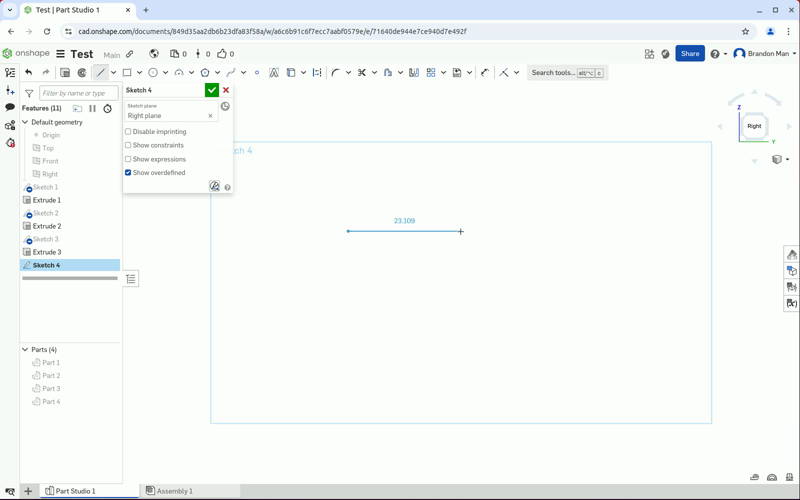
key_up(shift)
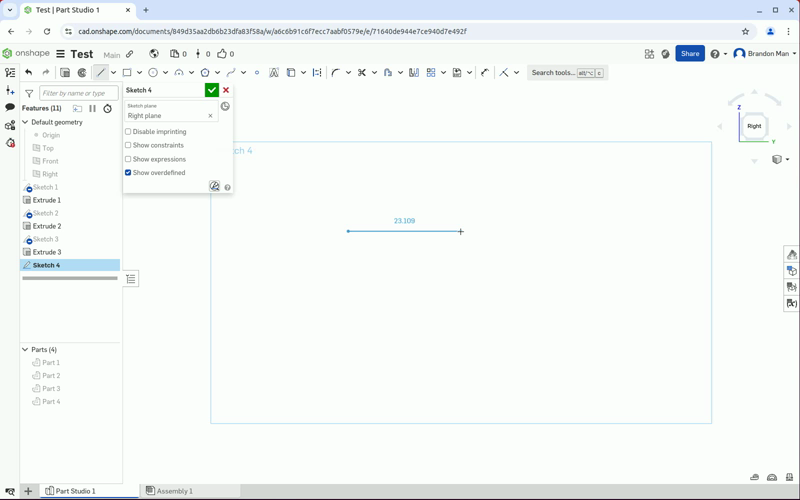
key_down(shift)
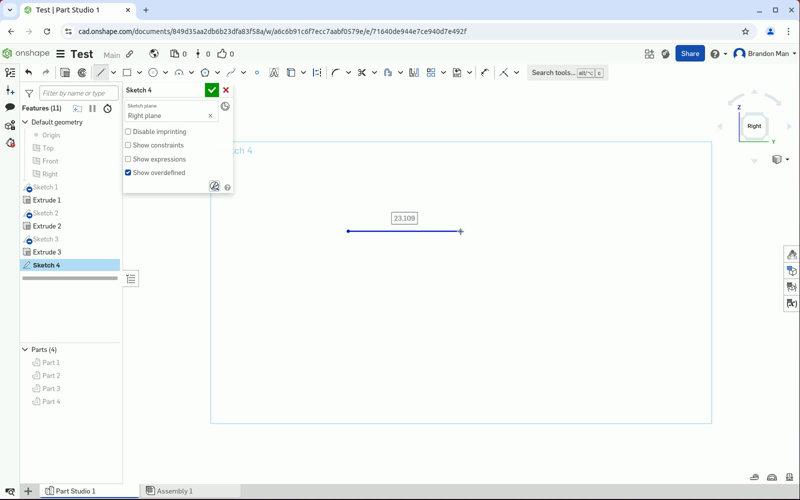
mouse_move(460, 169)
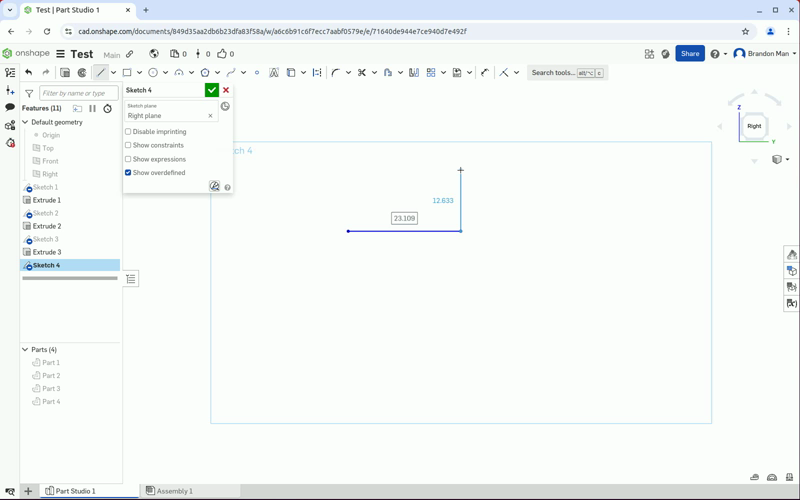
click(460, 169)
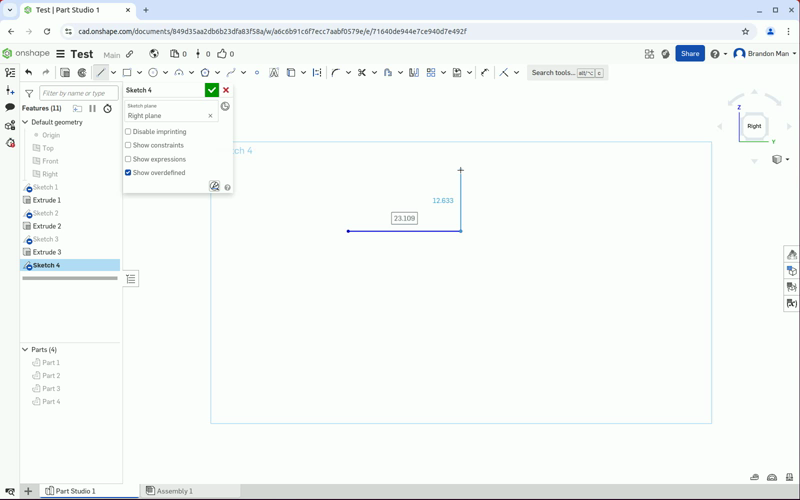
key_up(shift)
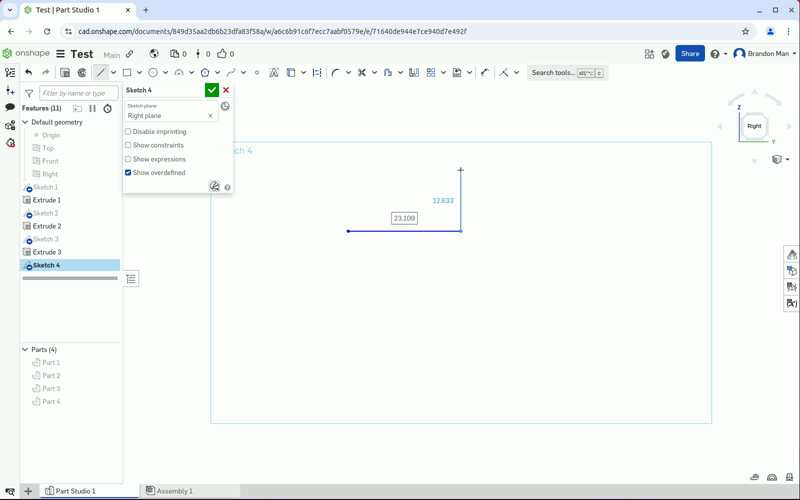
key_down(shift)
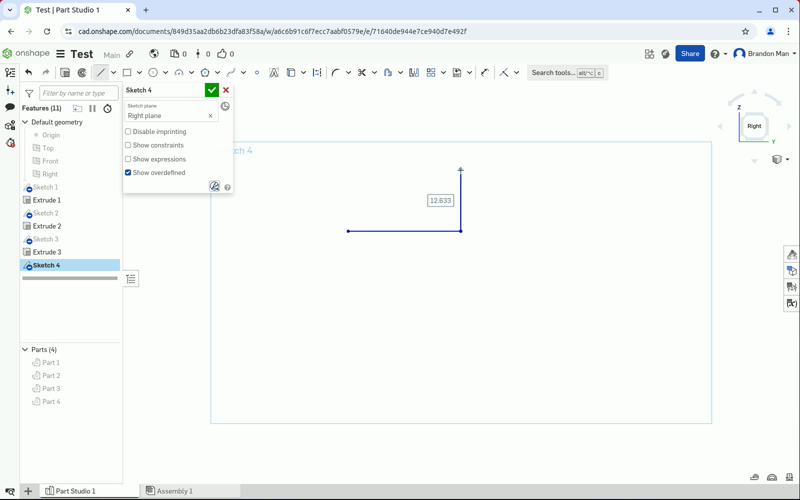
mouse_move(348, 231)
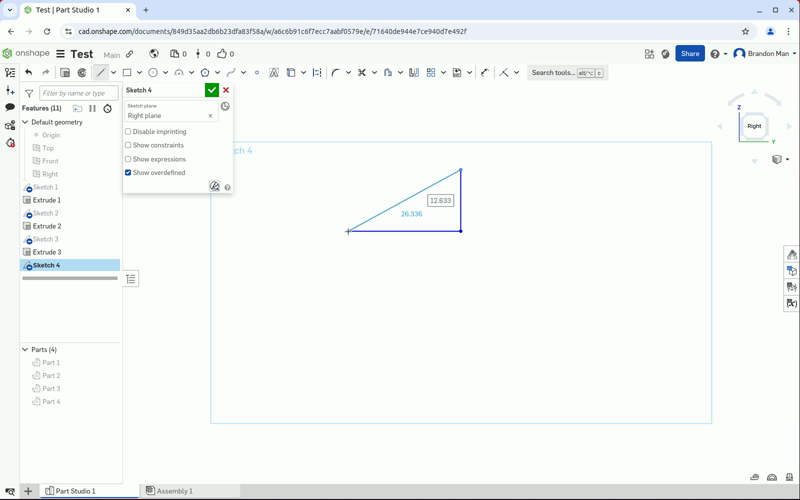
key_up(shift)
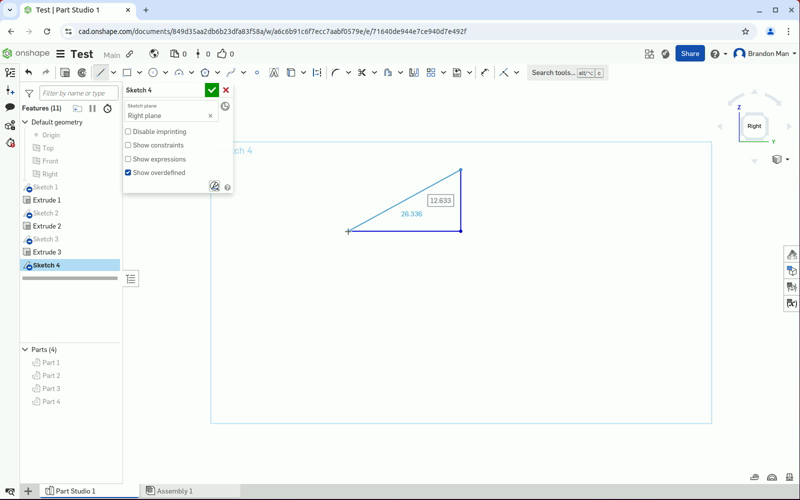
click(348, 231)
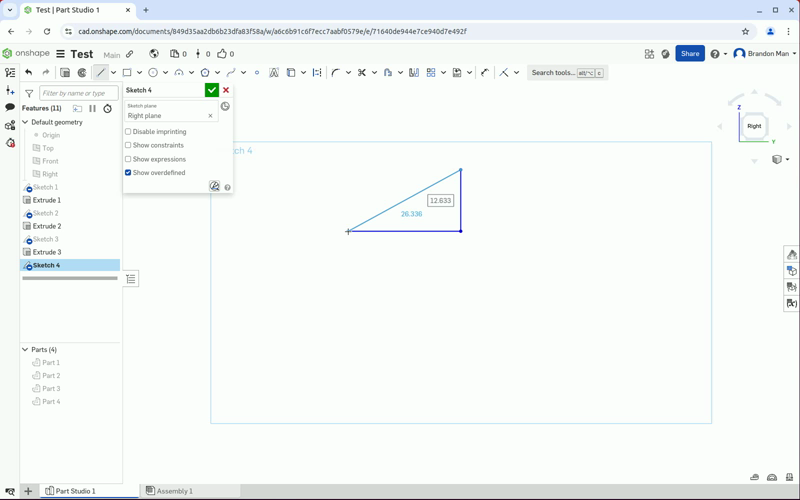
key(esc)
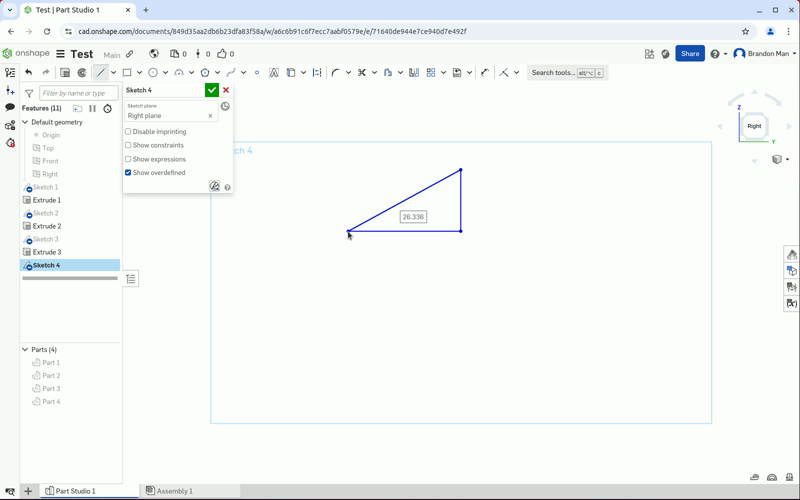
mouse_move(437, 219)
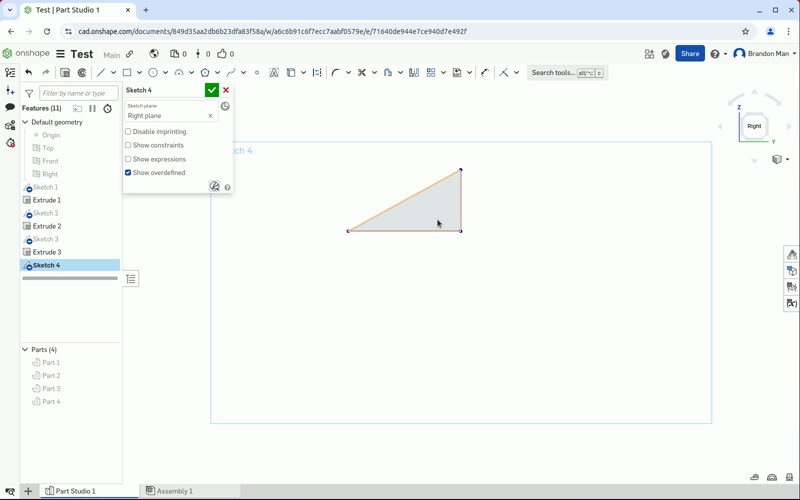
click(437, 219)
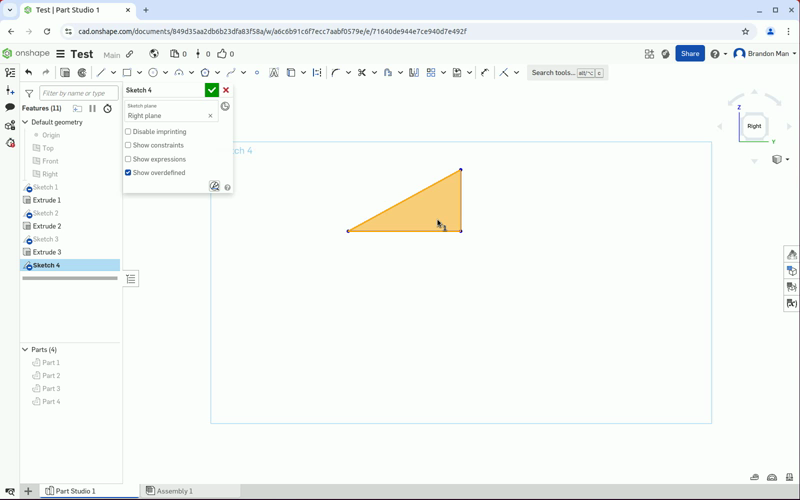
mouse_move(73, 352)
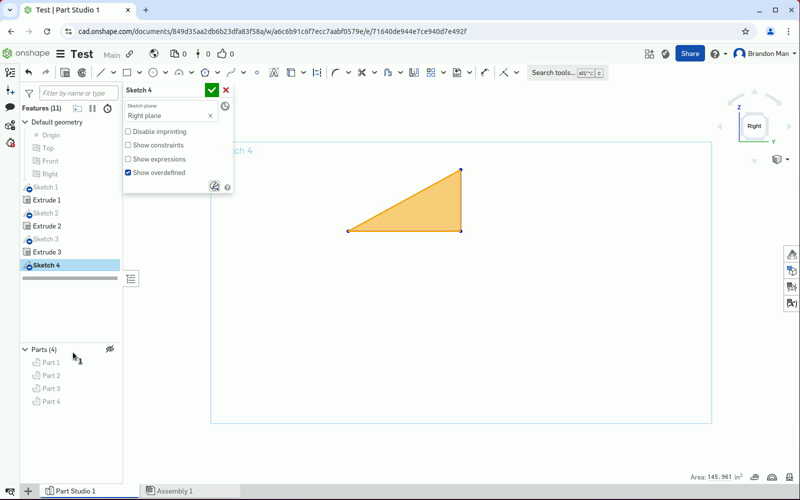
key(shift+y)
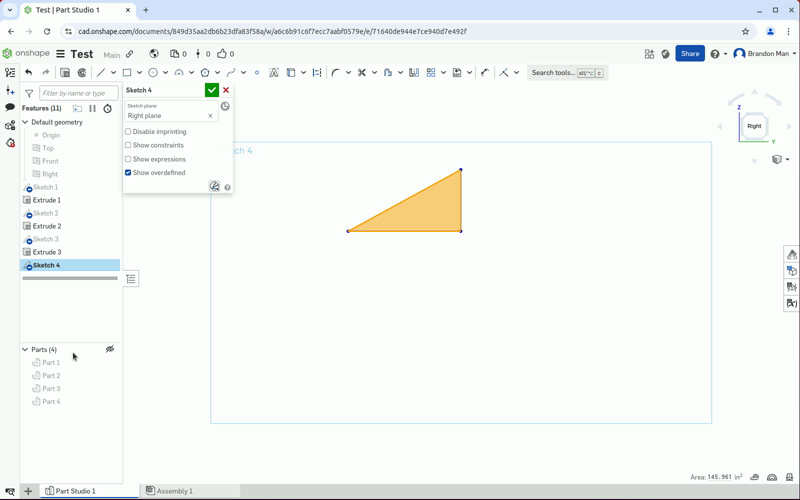
key(shift+e)
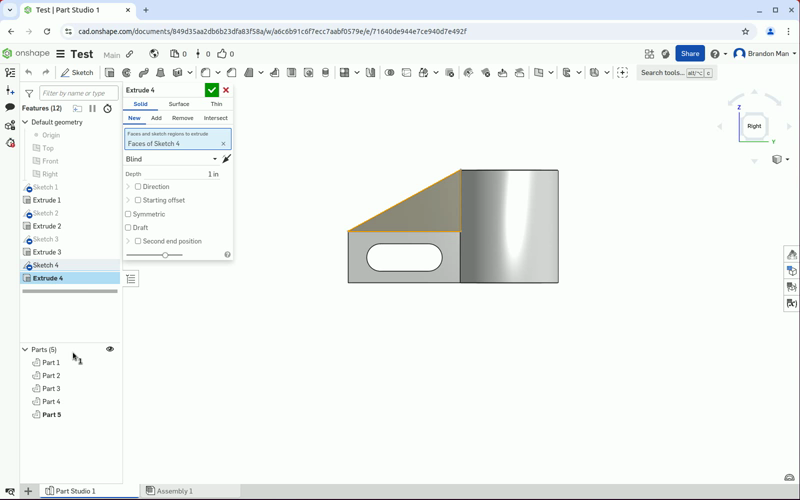
mouse_move(143, 106)
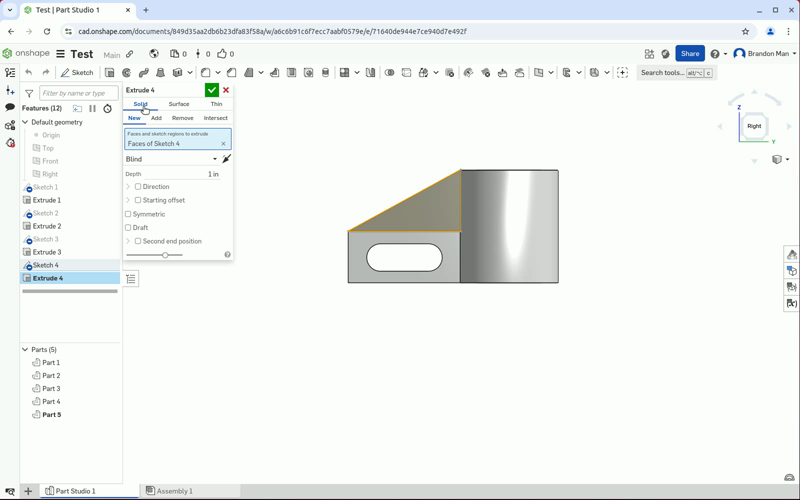
click(143, 106)
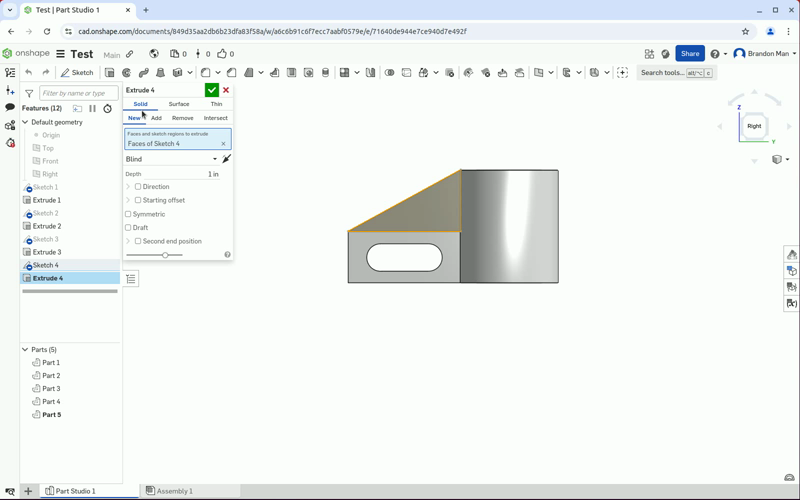
mouse_move(137, 120)
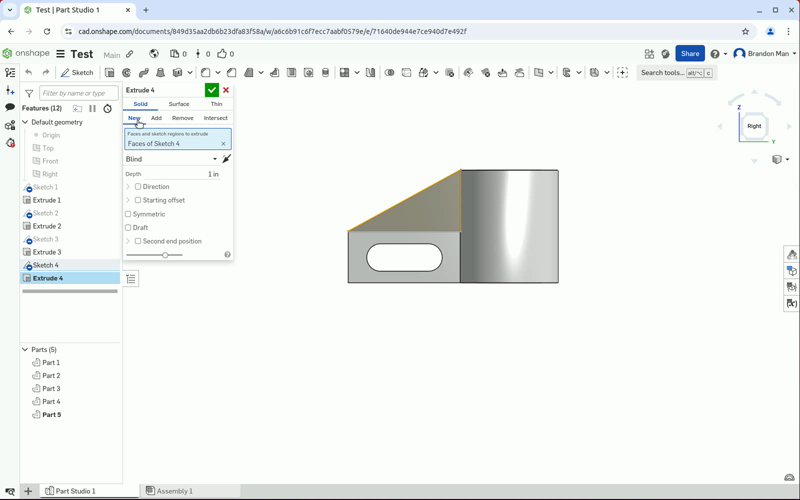
click(137, 120)
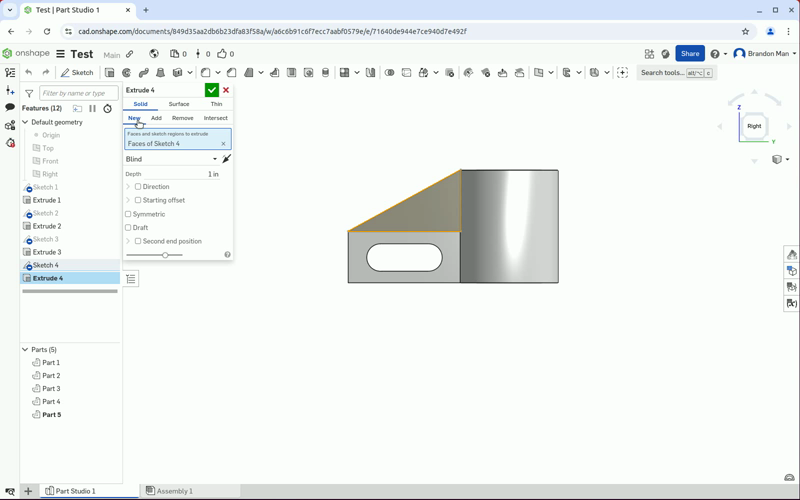
key(tab, 4)
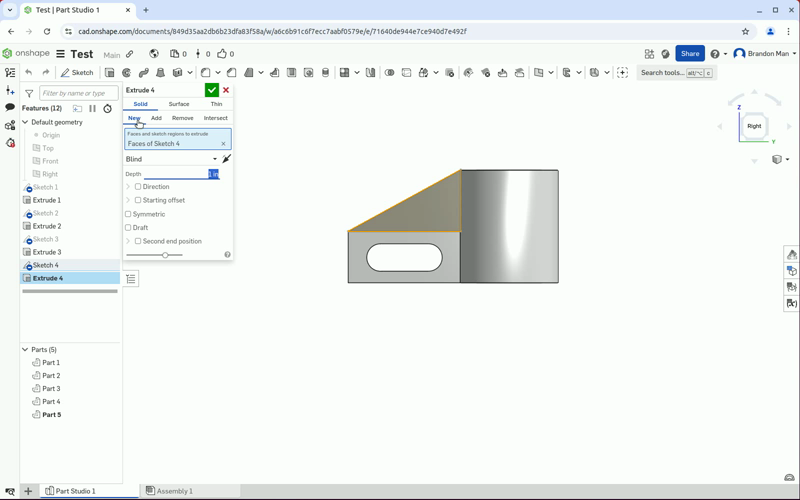
text(4.092)
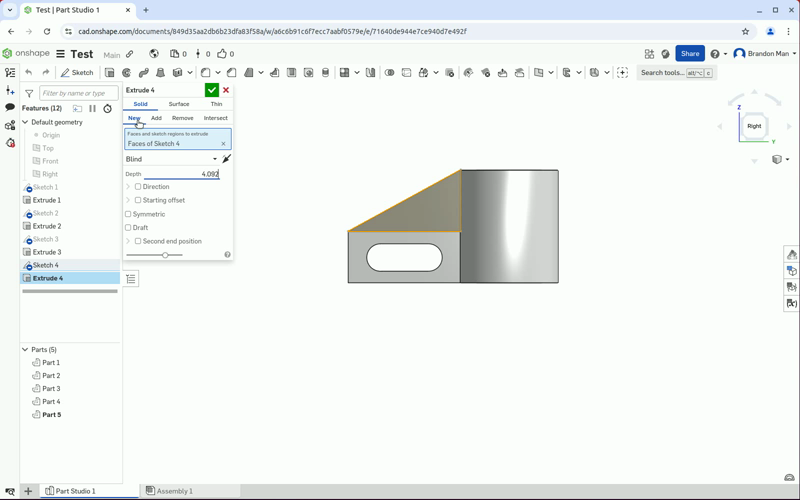
key(enter)
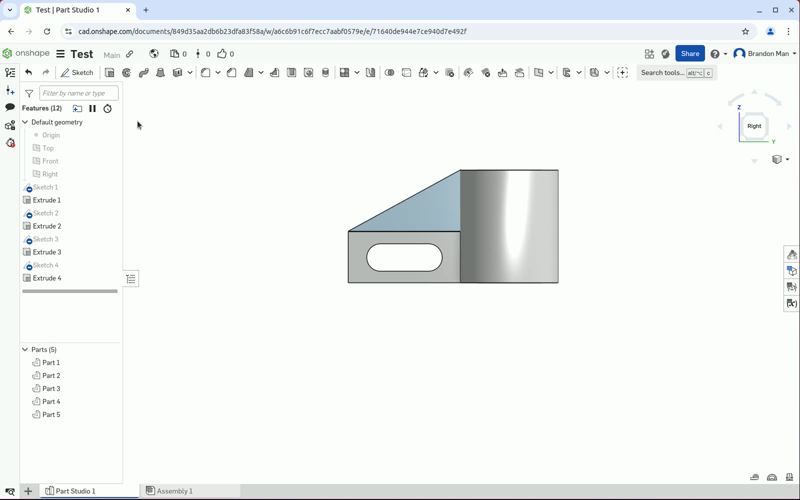
key(shift+h)
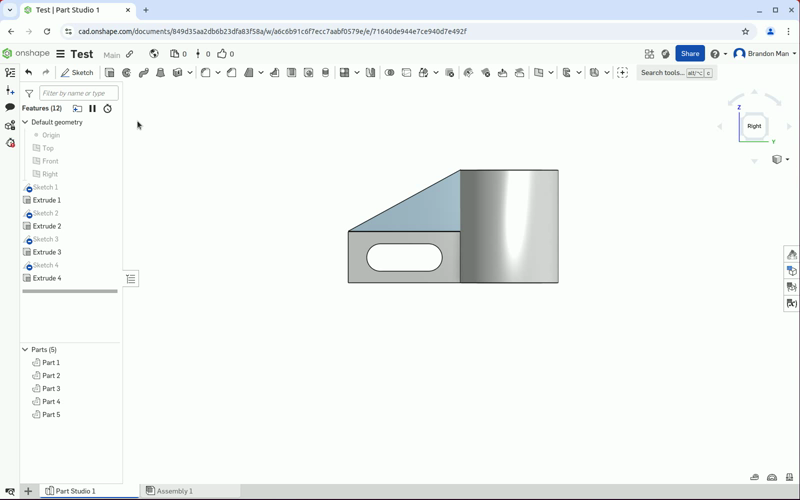
key(shift+h)
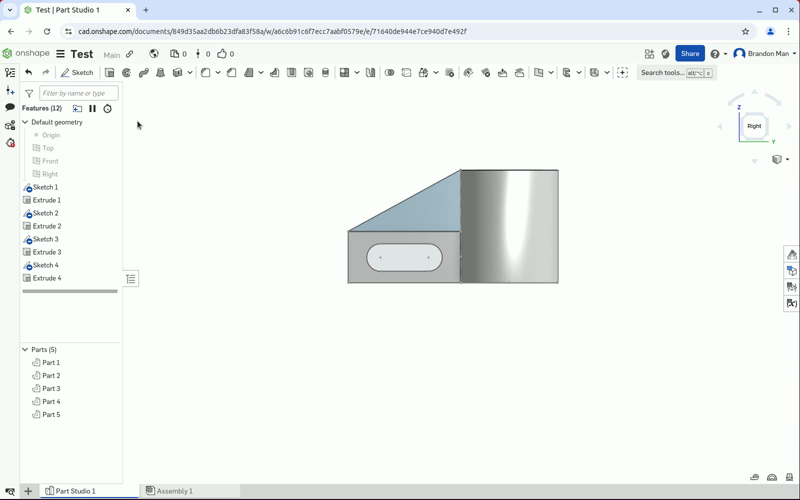
key(shift+7)
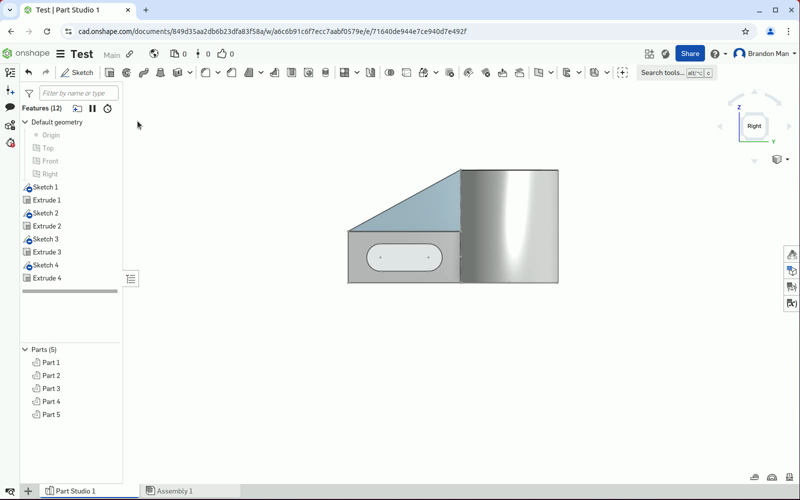
key(right, 2)
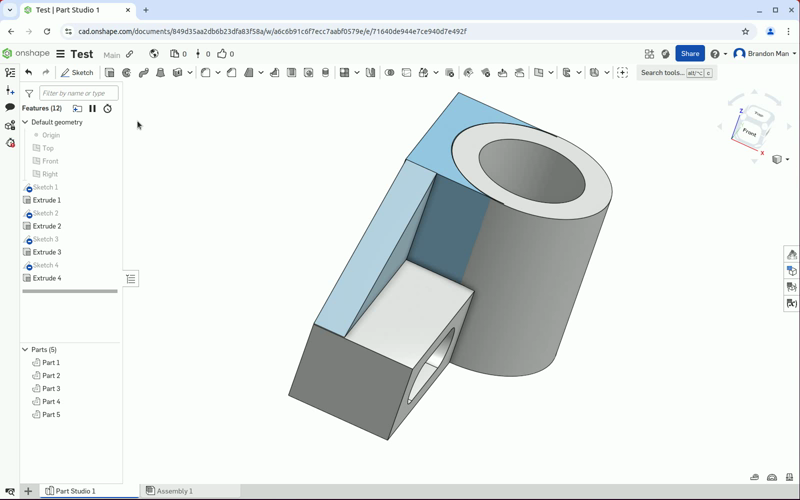
key(down, 2)
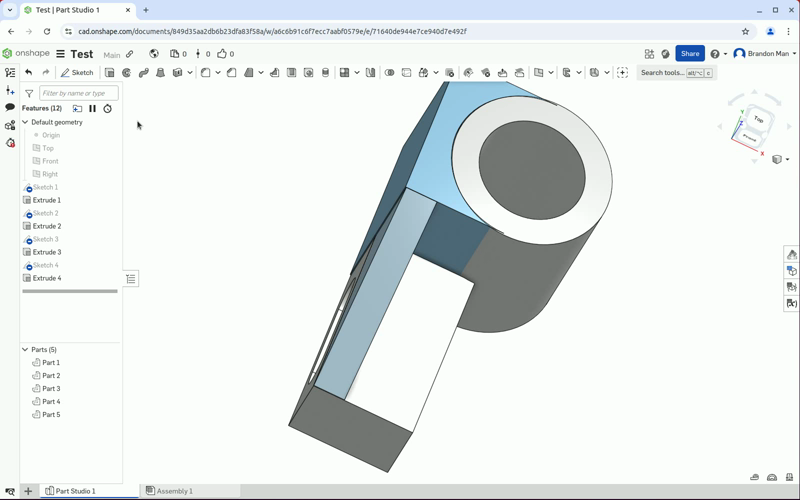
key(up, 2)
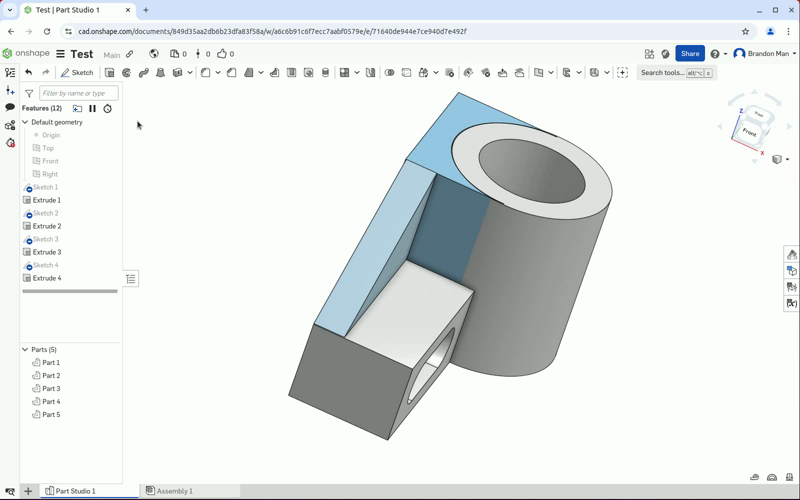
key(left, 2)
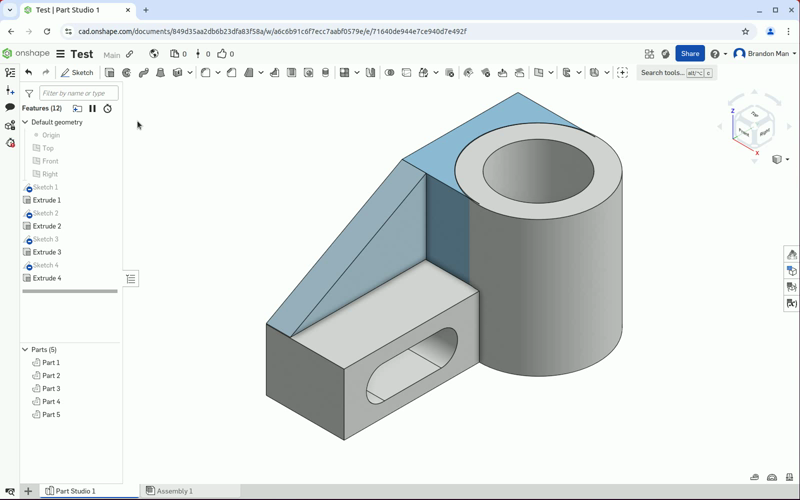
mouse_move(73, 189)
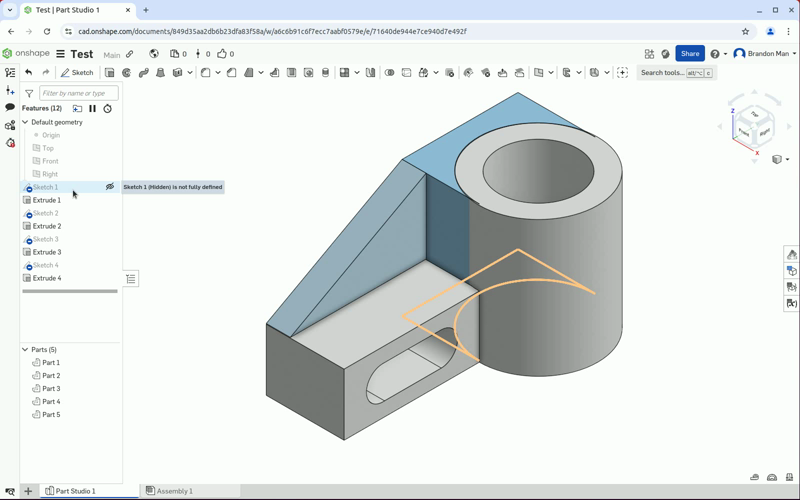
click(73, 189)